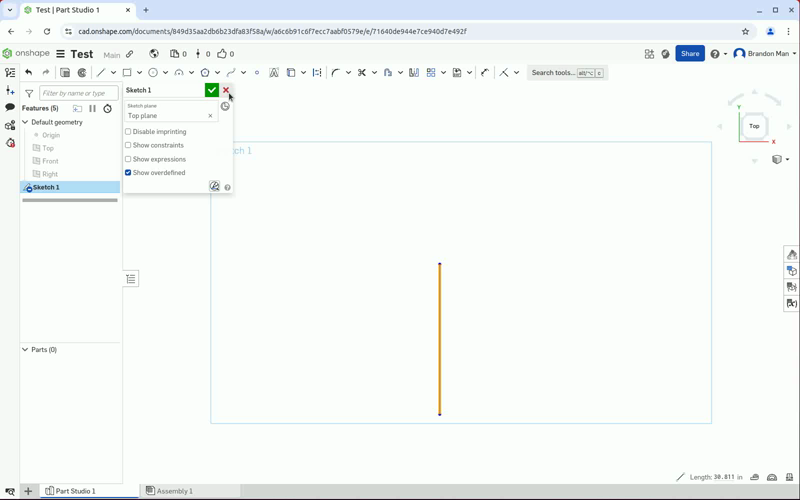
key(shift+h)
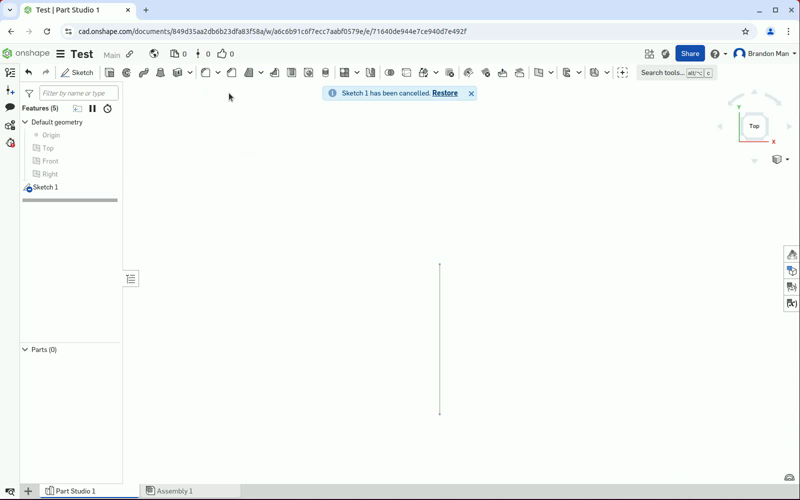
key(shift+s)
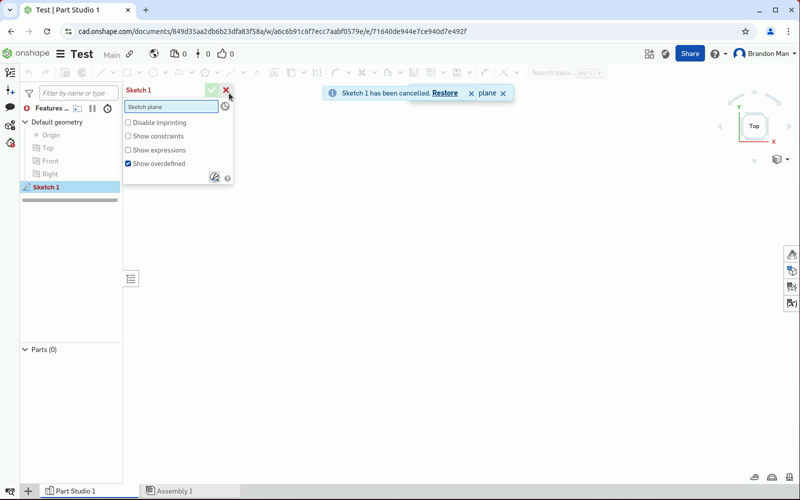
mouse_move(73, 150)
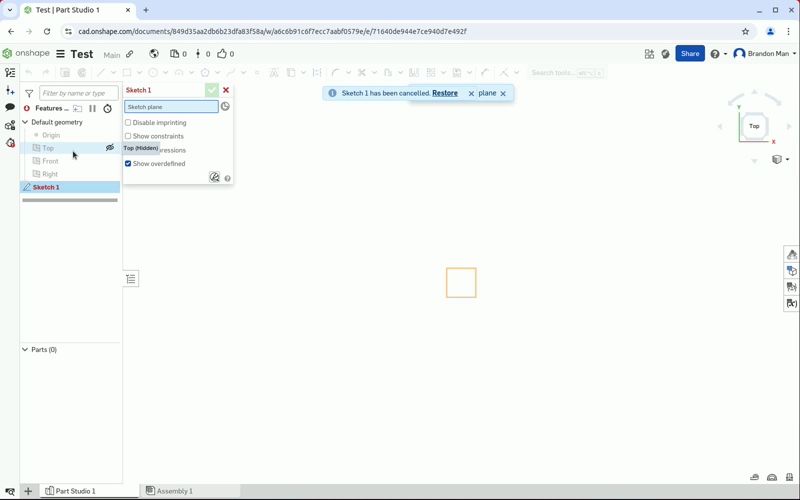
click(73, 150)
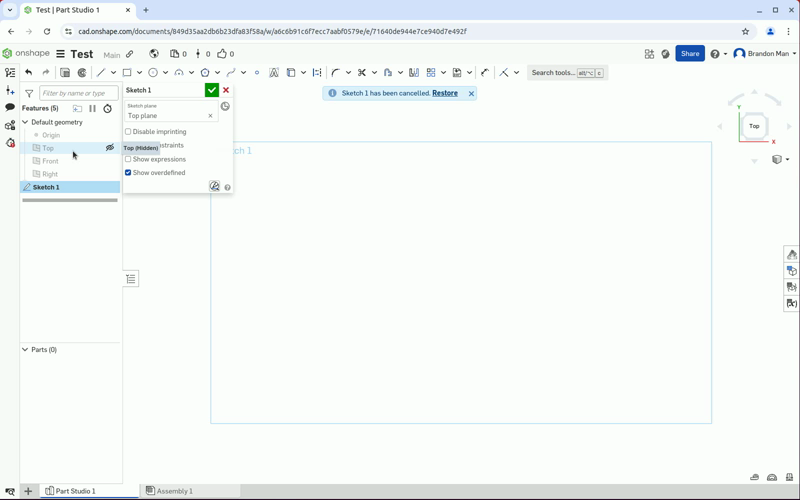
mouse_move(73, 352)
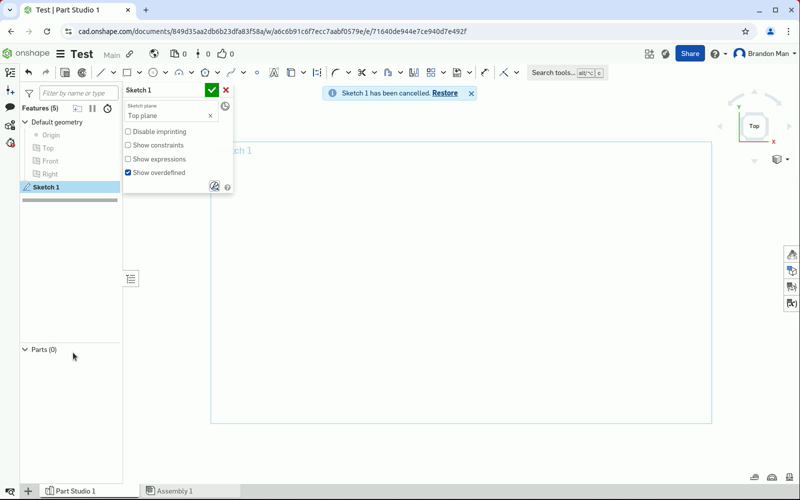
key(y)
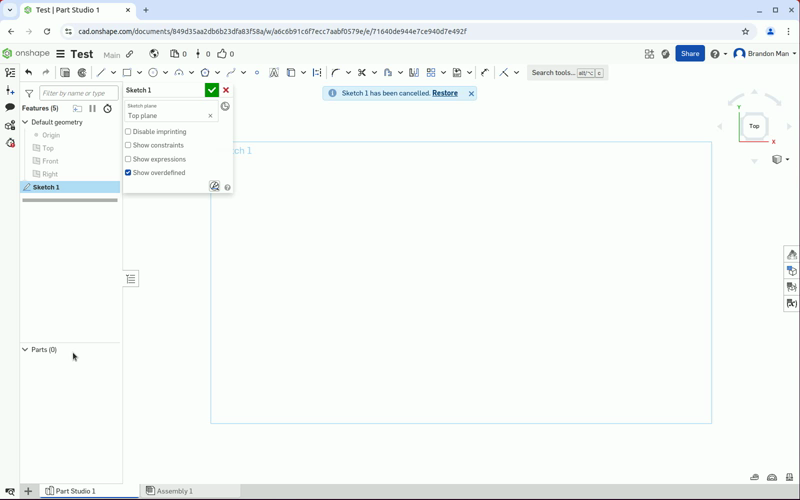
key(l)
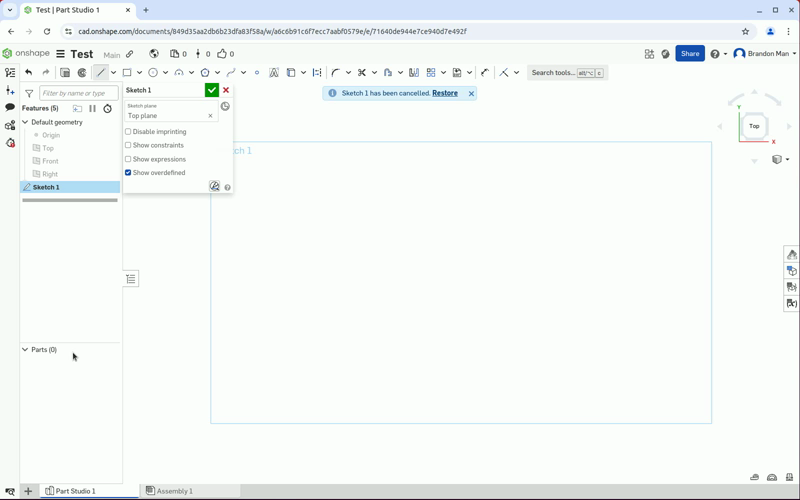
key_down(shift)
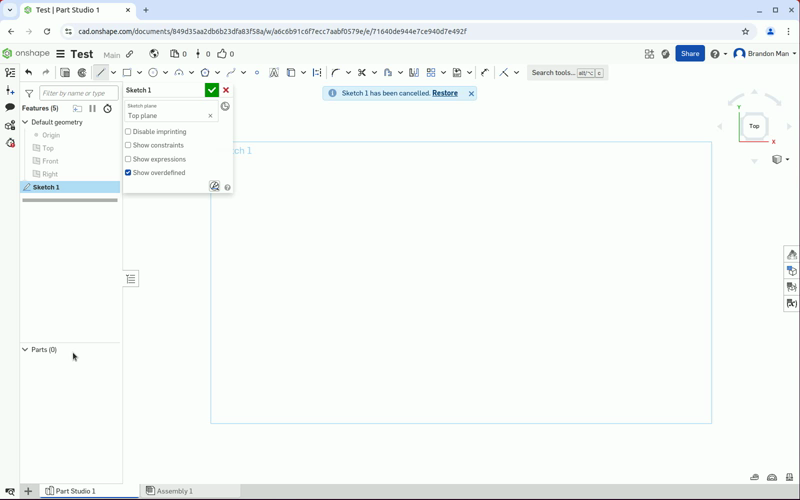
mouse_move(416, 282)
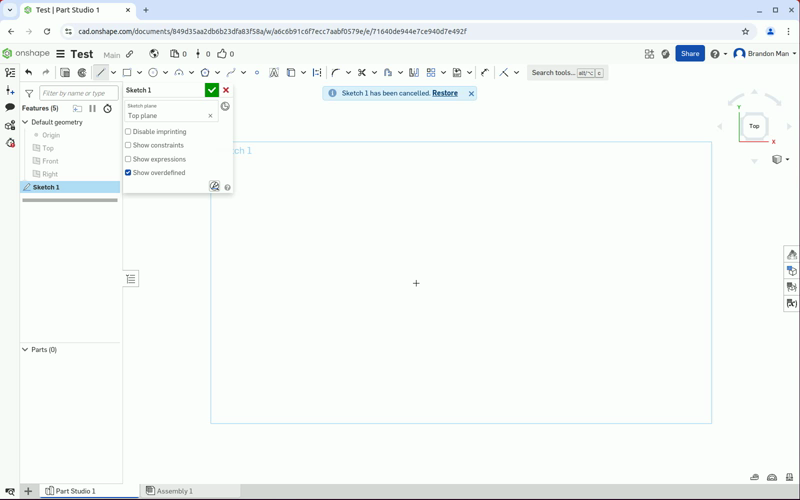
click(416, 282)
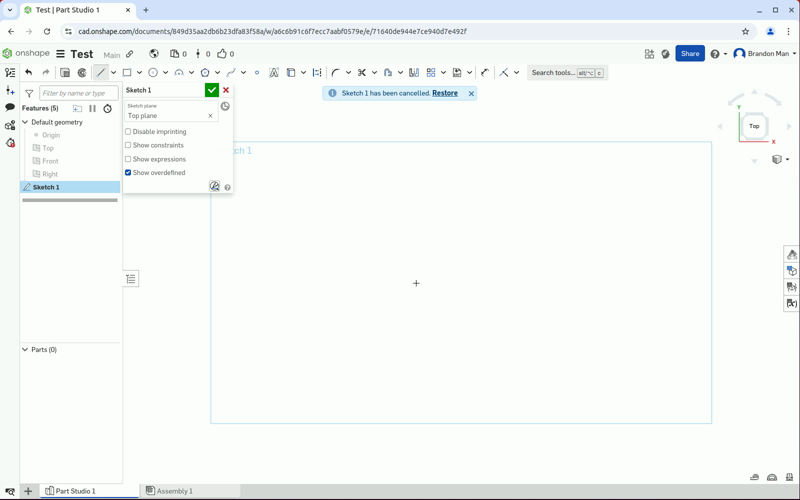
key_up(shift)
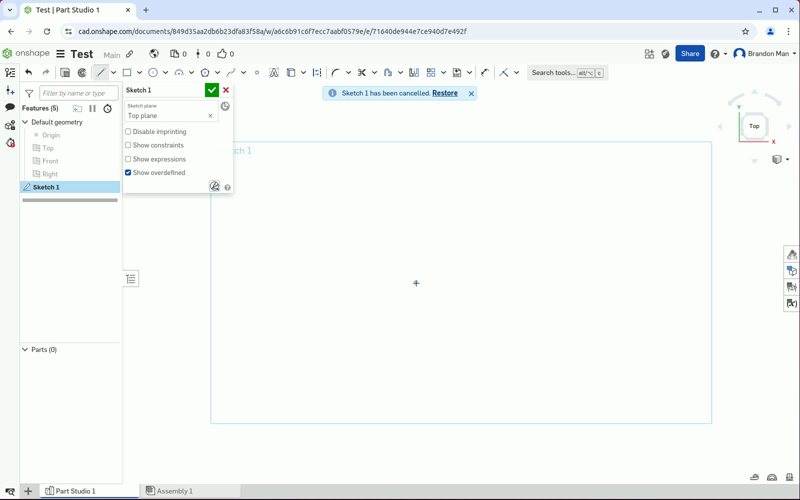
key_down(shift)
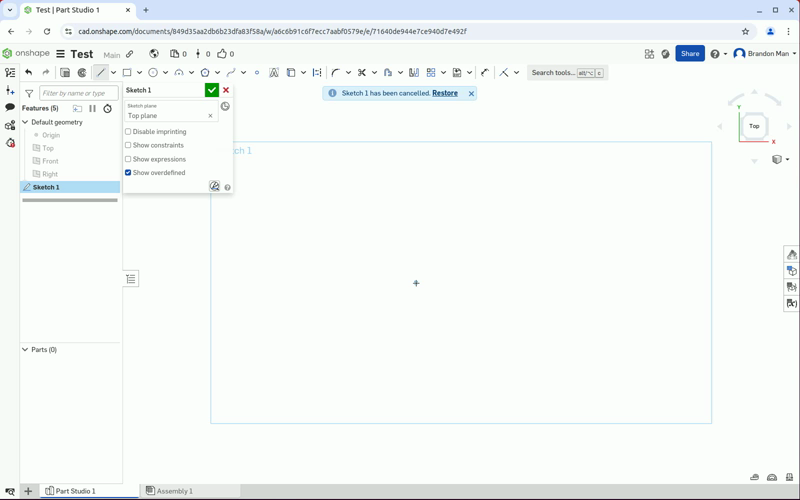
mouse_move(506, 282)
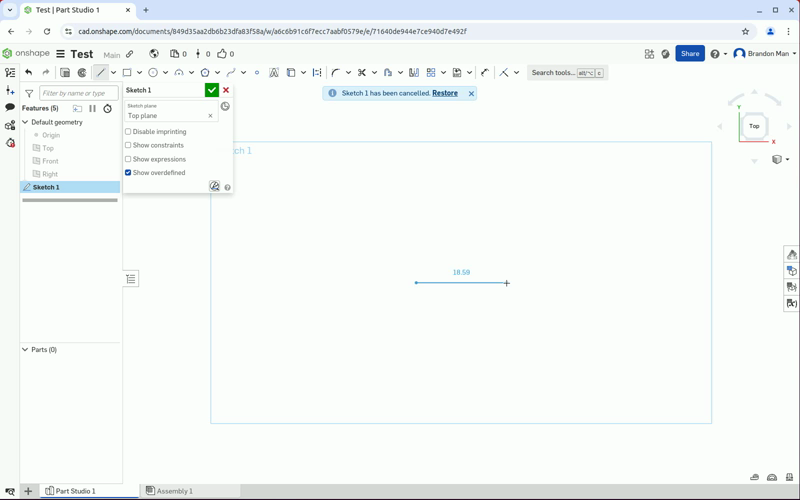
click(506, 282)
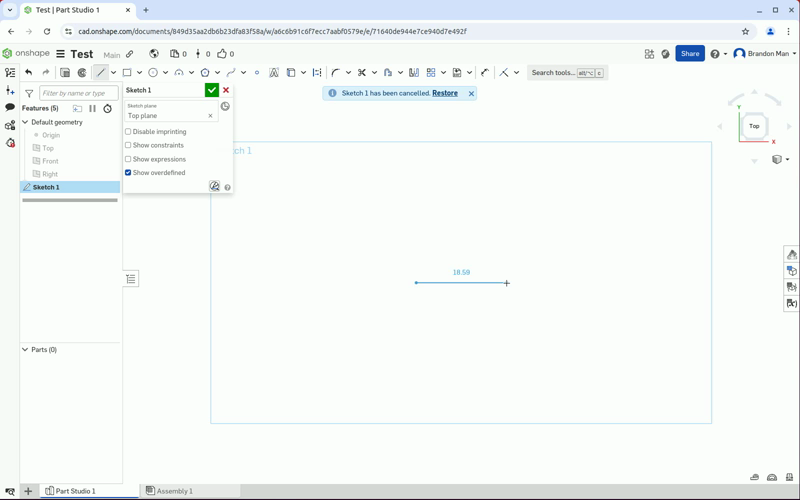
key_up(shift)
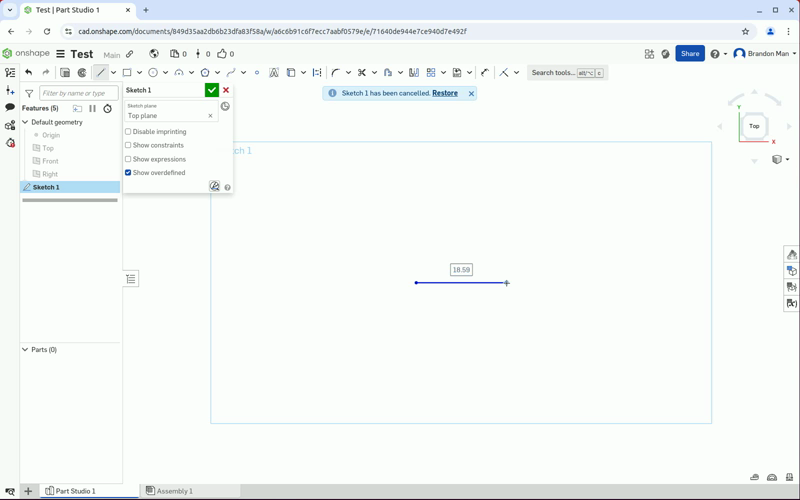
key_down(shift)
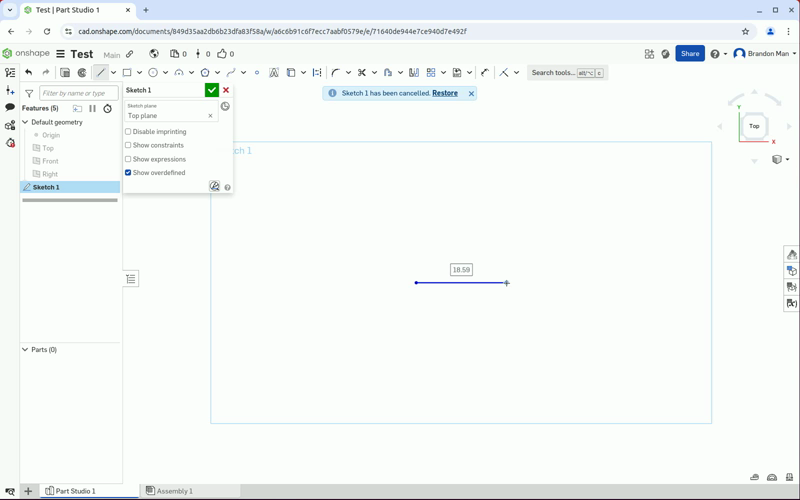
mouse_move(536, 282)
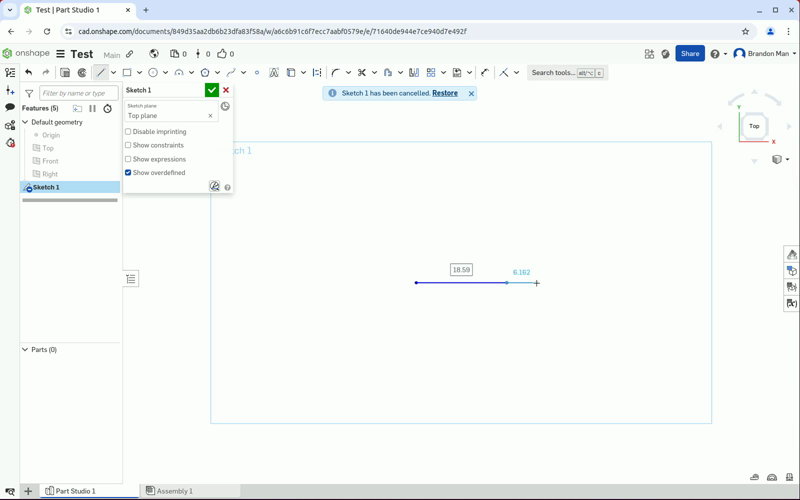
mouse_move(506, 278)
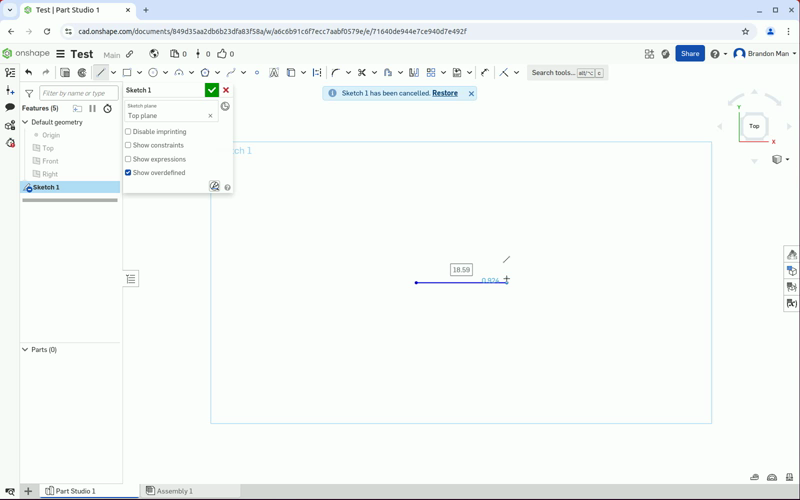
scroll(6)
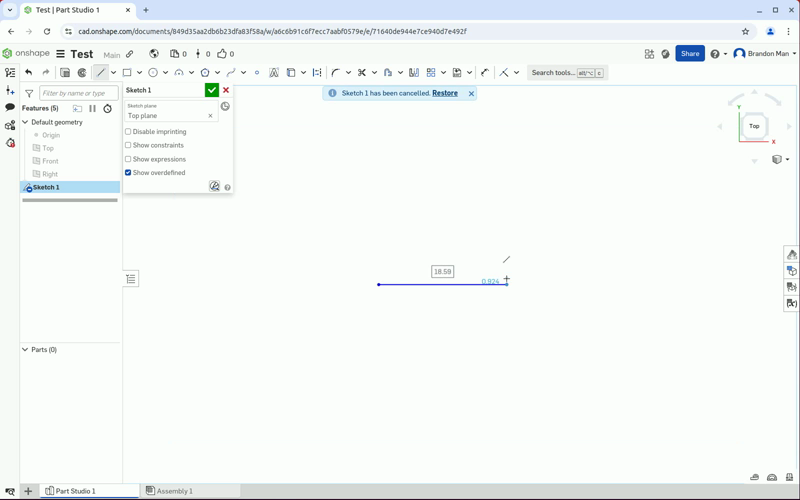
scroll(6)
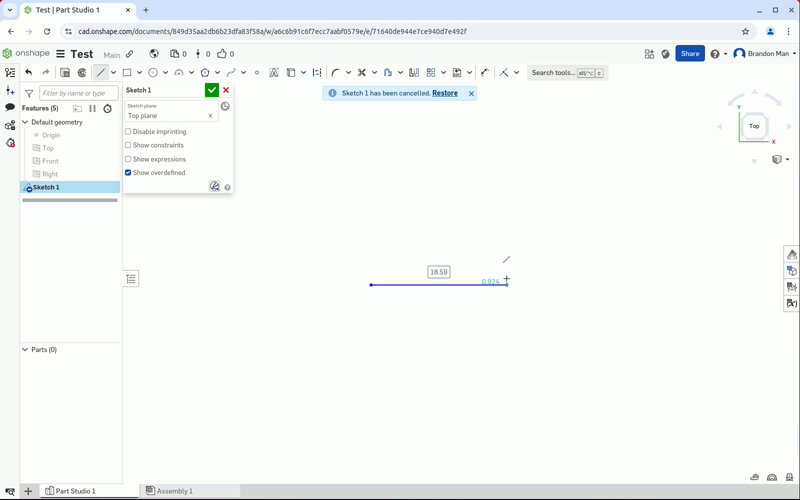
scroll(6)
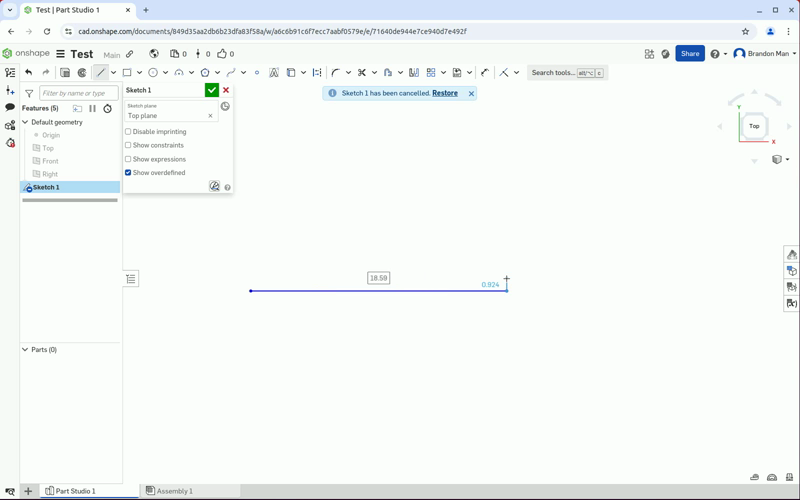
scroll(6)
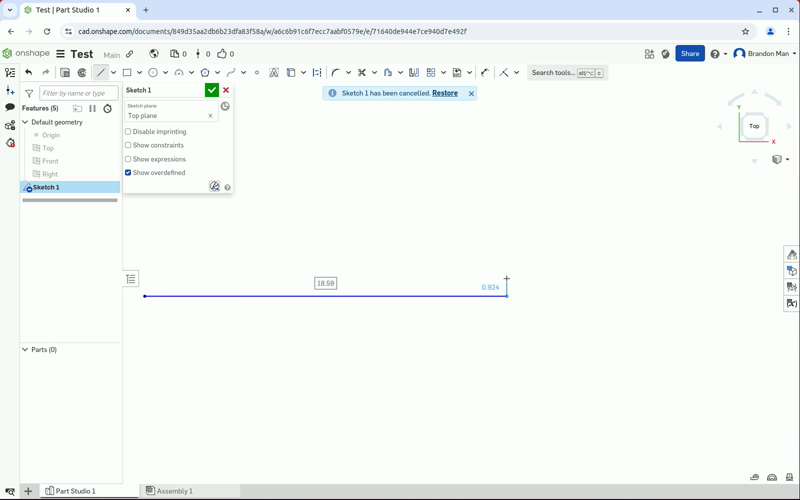
scroll(6)
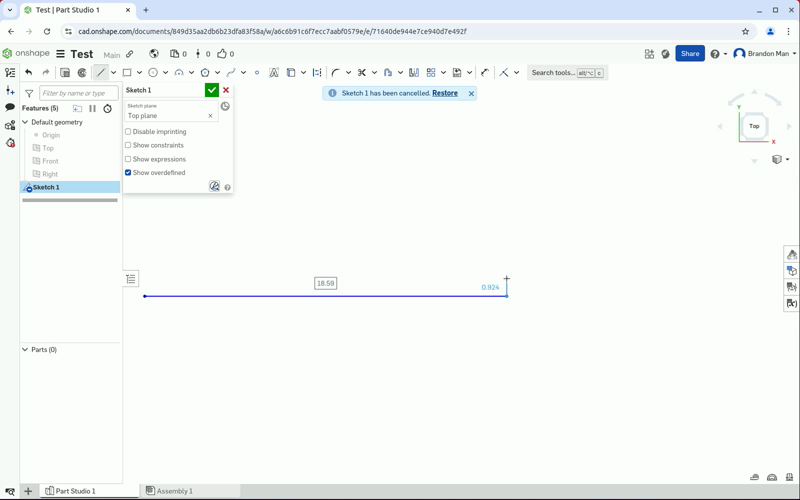
scroll(6)
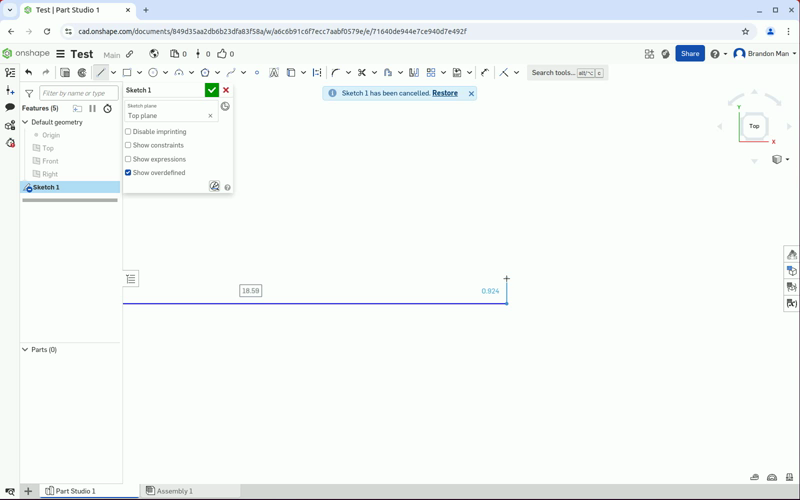
scroll(6)
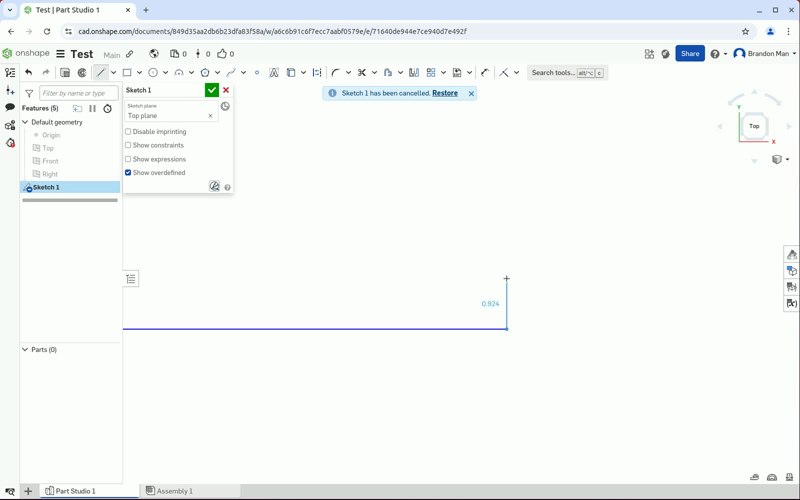
click(506, 278)
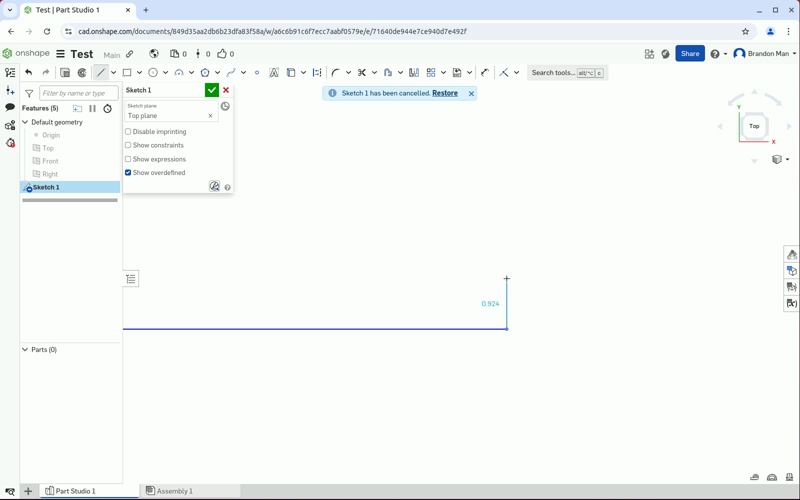
scroll(-6)
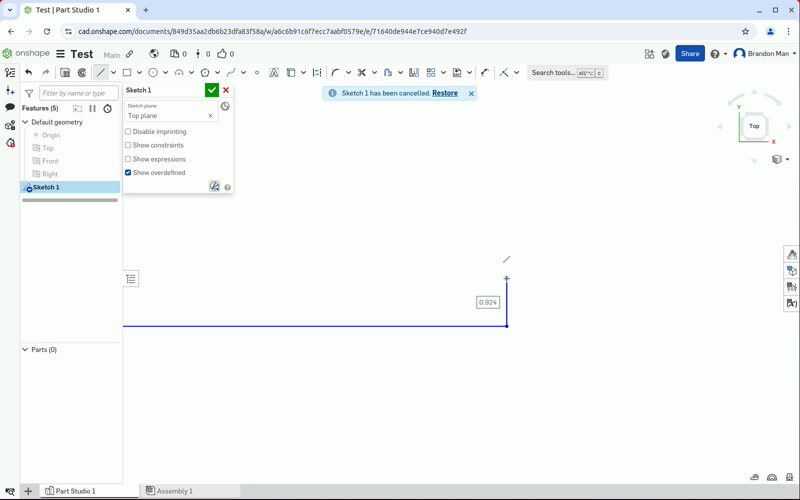
scroll(-6)
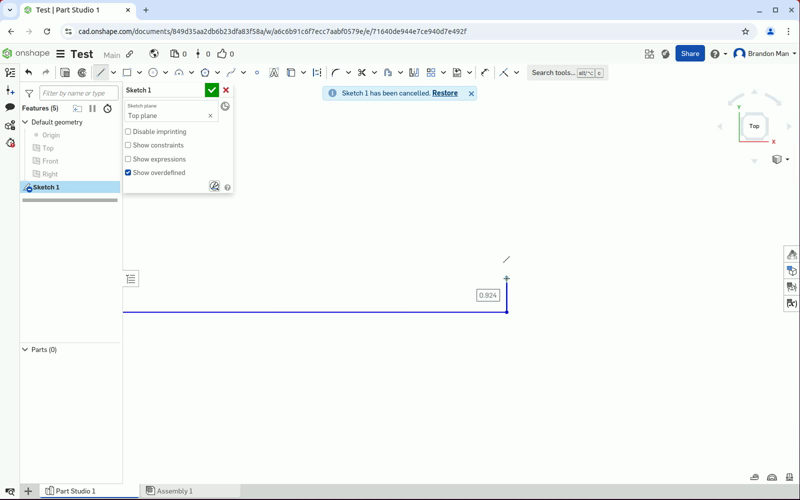
scroll(-6)
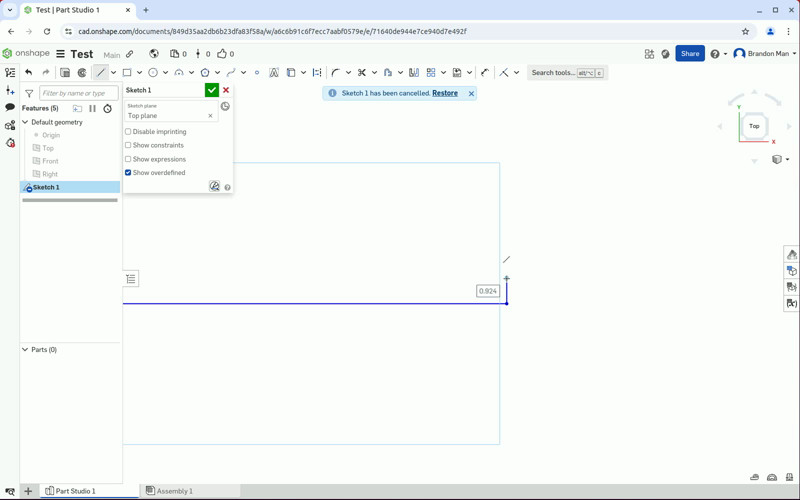
scroll(-6)
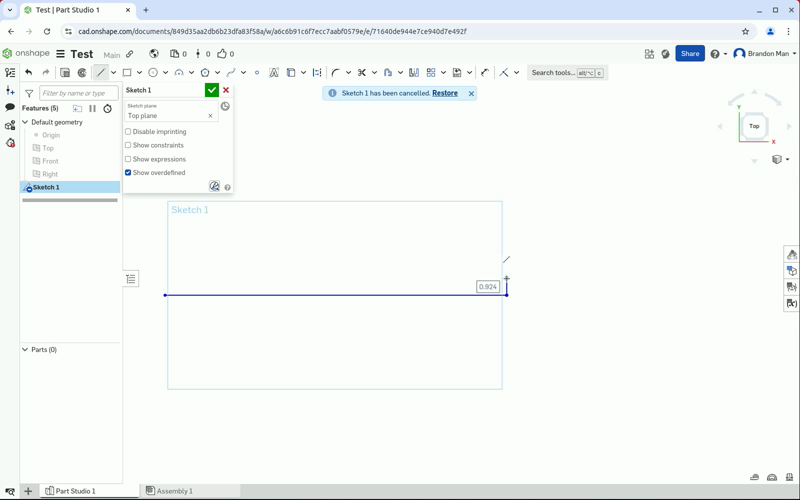
scroll(-6)
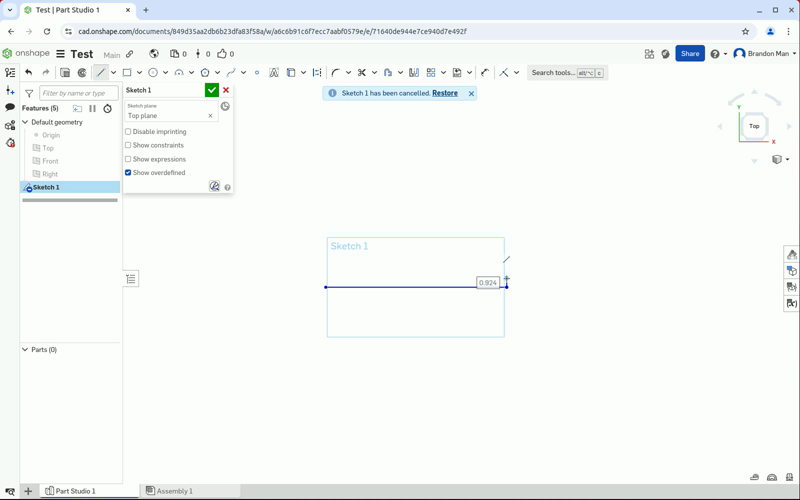
scroll(-6)
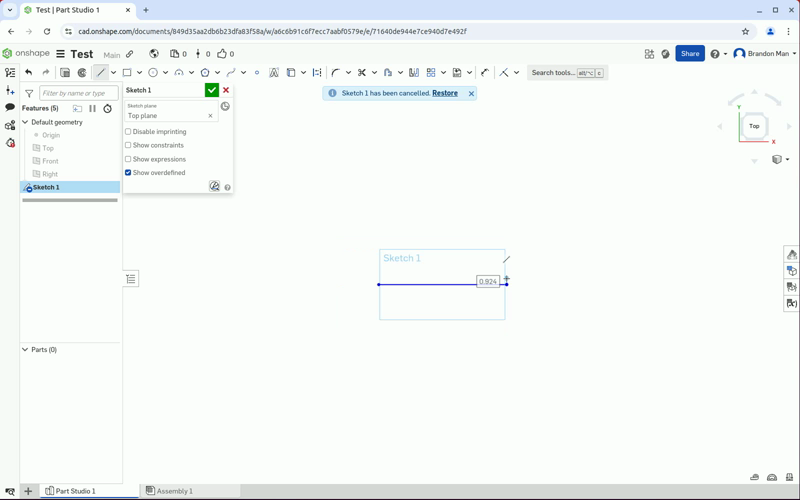
scroll(-6)
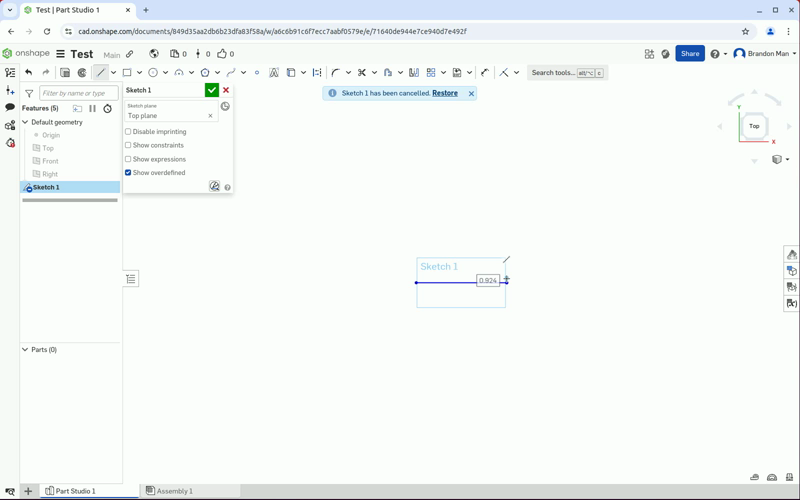
key_up(shift)
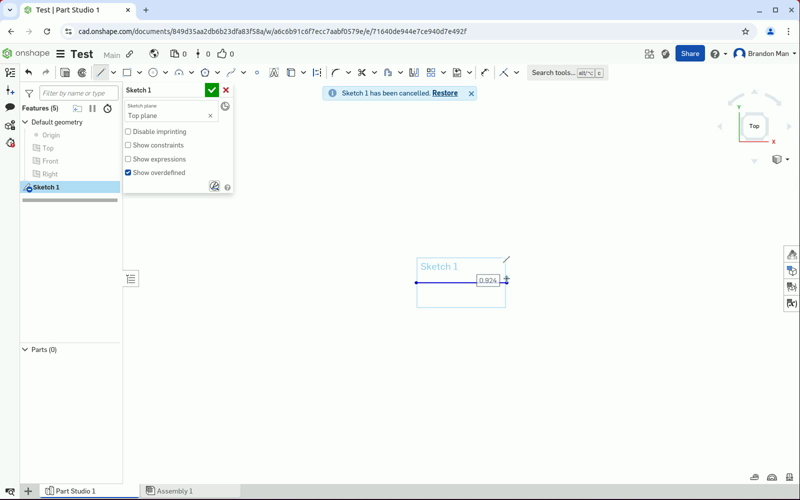
key_down(shift)
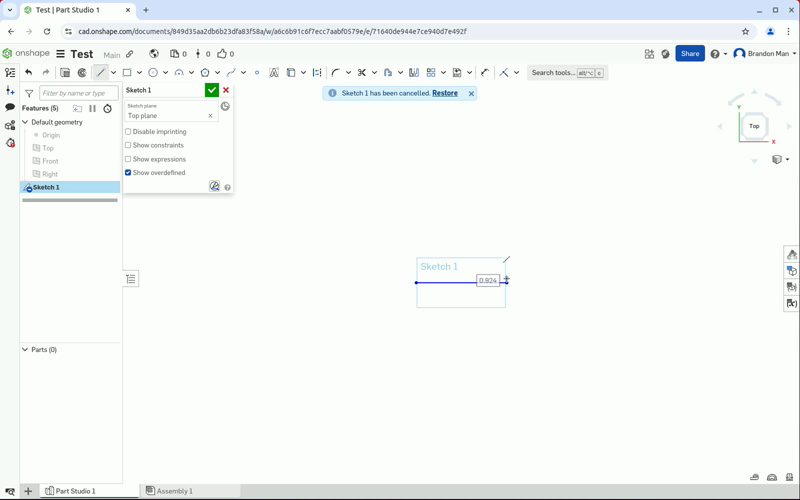
mouse_move(536, 278)
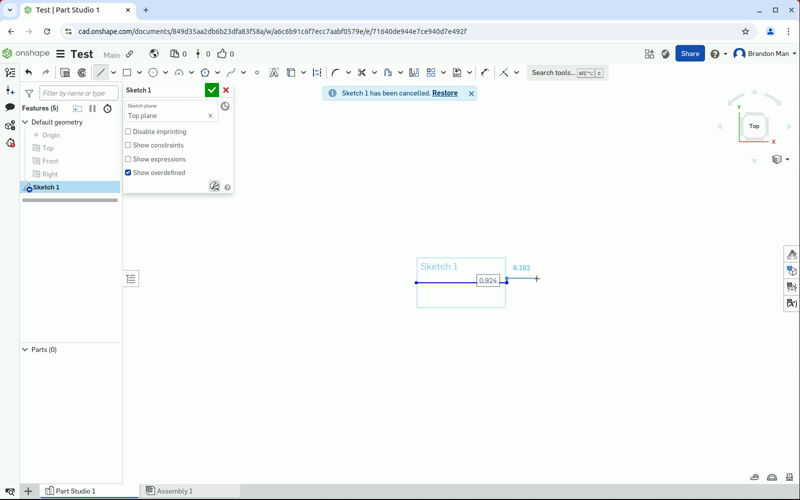
mouse_move(483, 278)
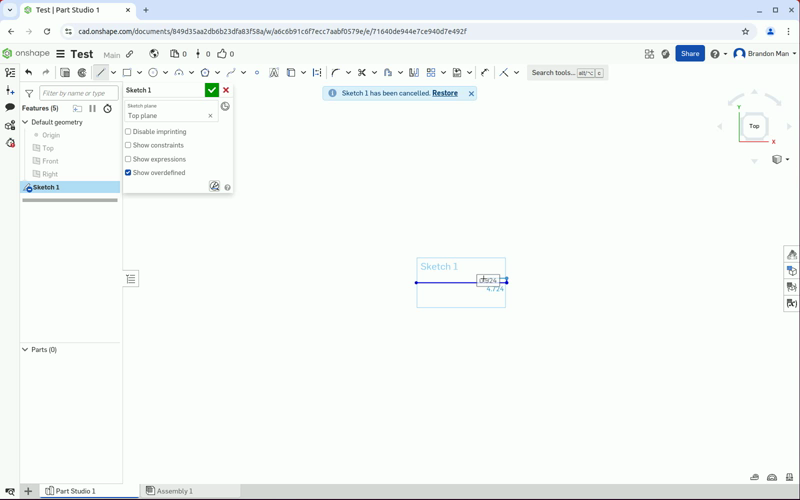
click(483, 278)
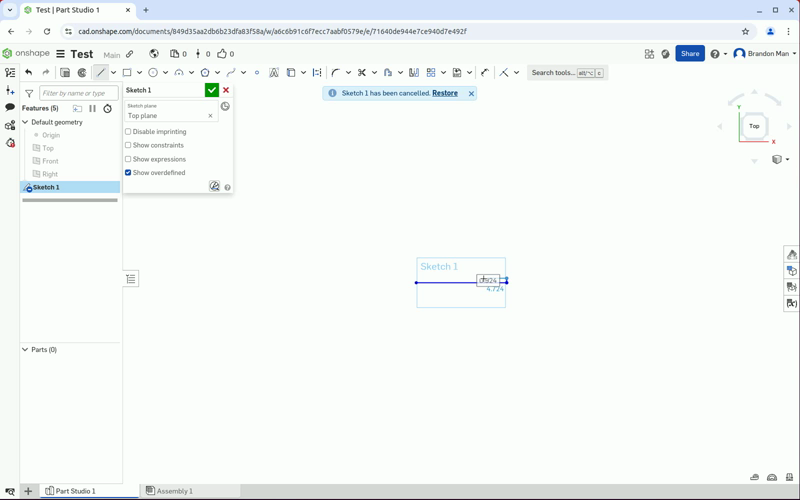
key_up(shift)
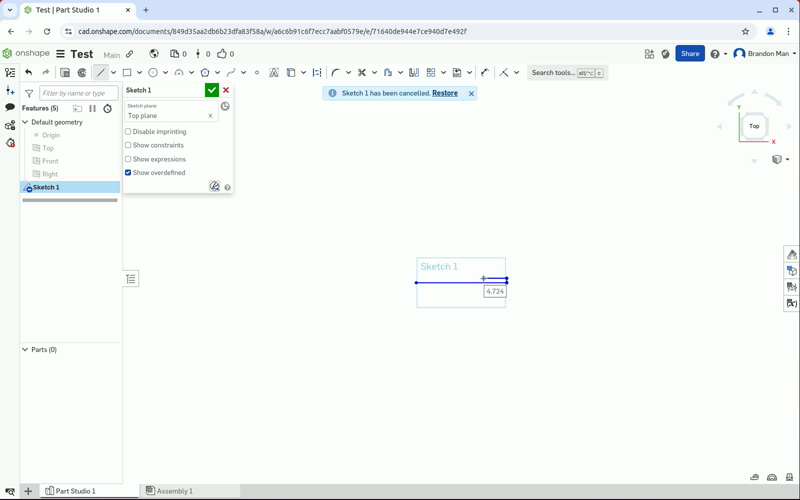
key_down(shift)
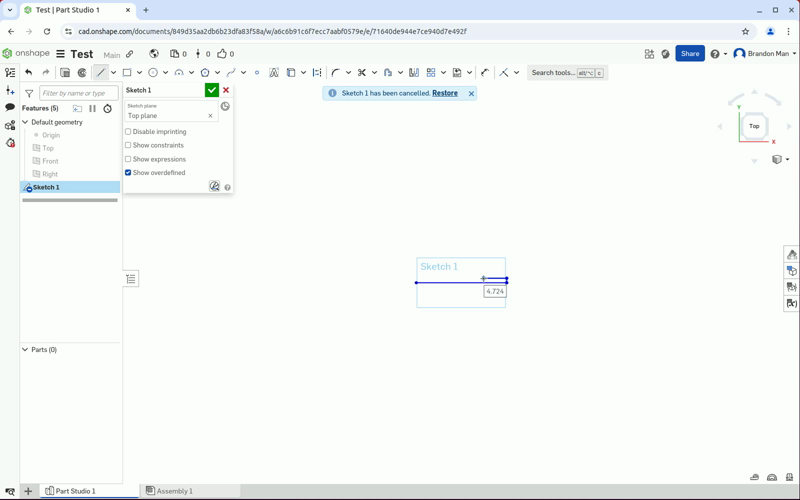
mouse_move(513, 278)
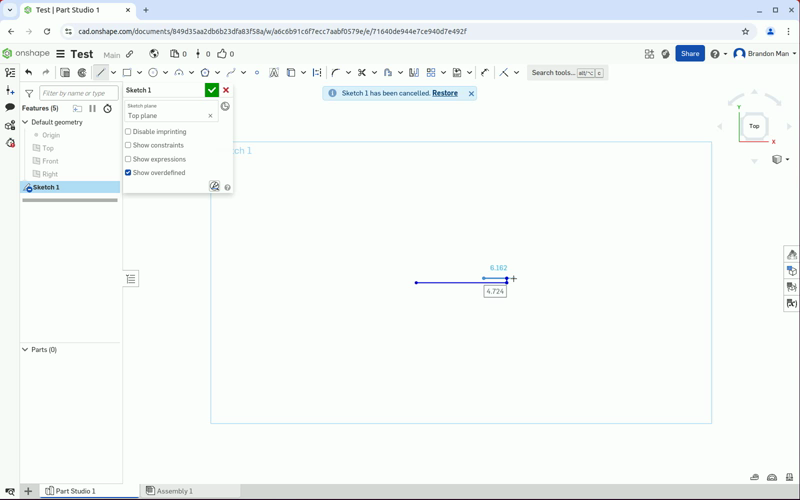
mouse_move(439, 278)
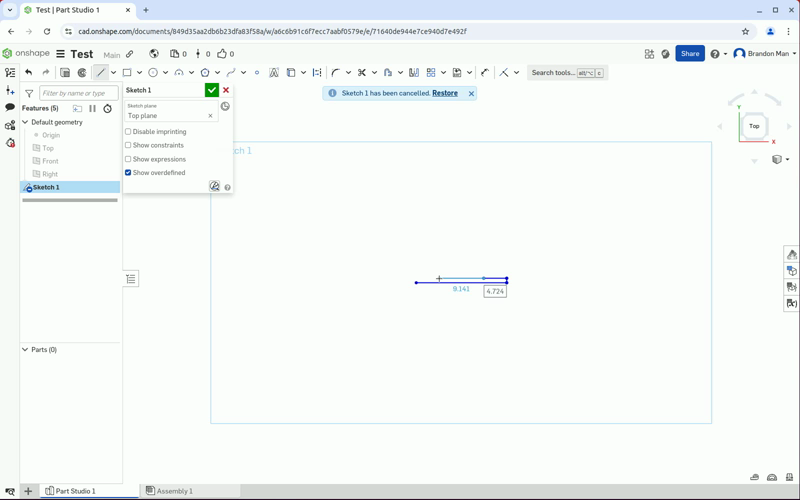
click(439, 278)
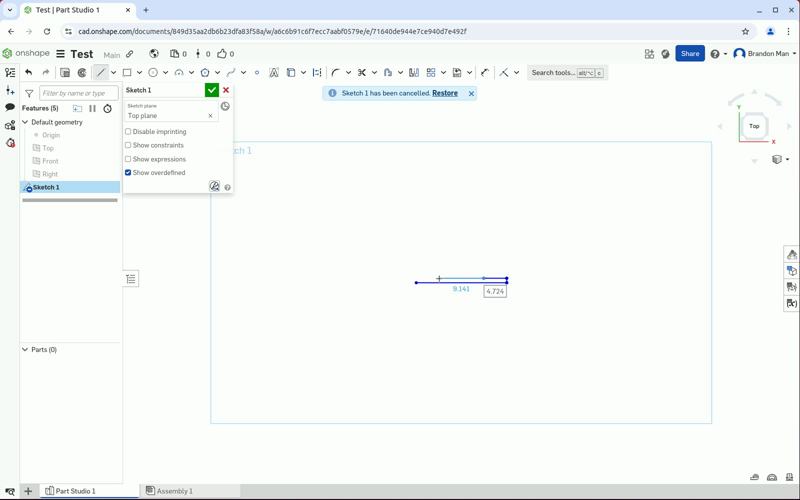
key_up(shift)
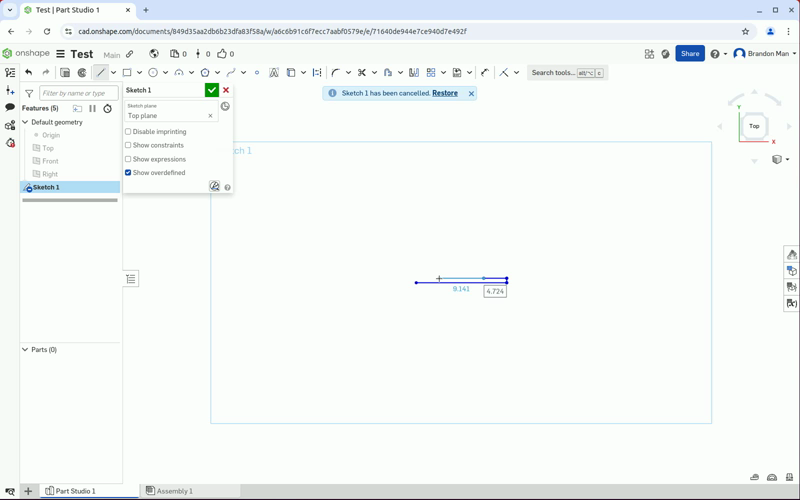
key_down(shift)
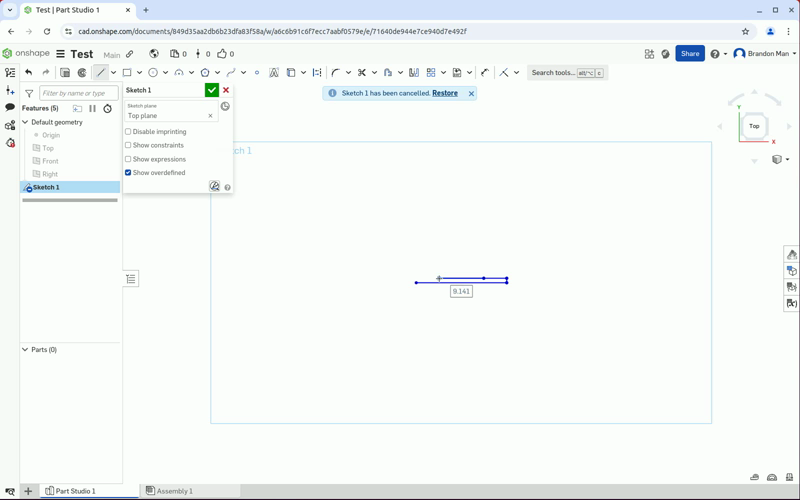
mouse_move(469, 278)
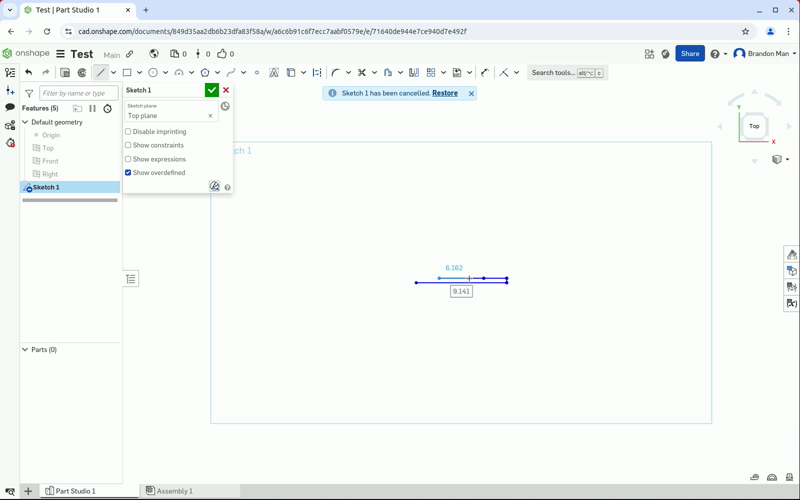
mouse_move(416, 278)
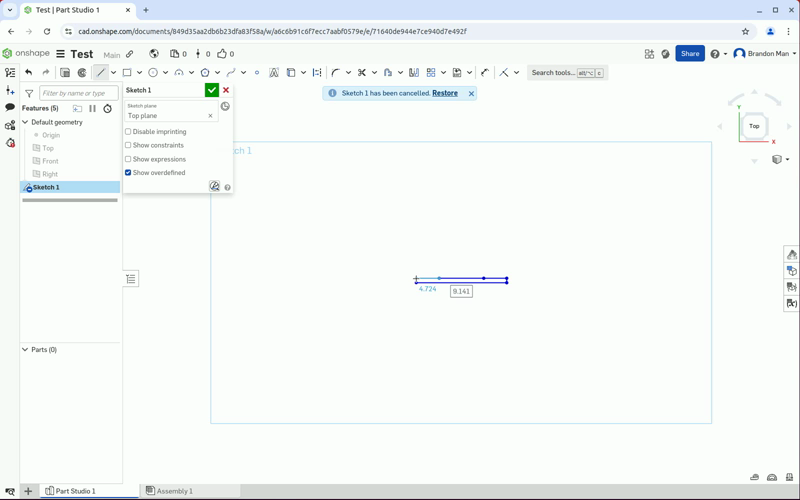
click(416, 278)
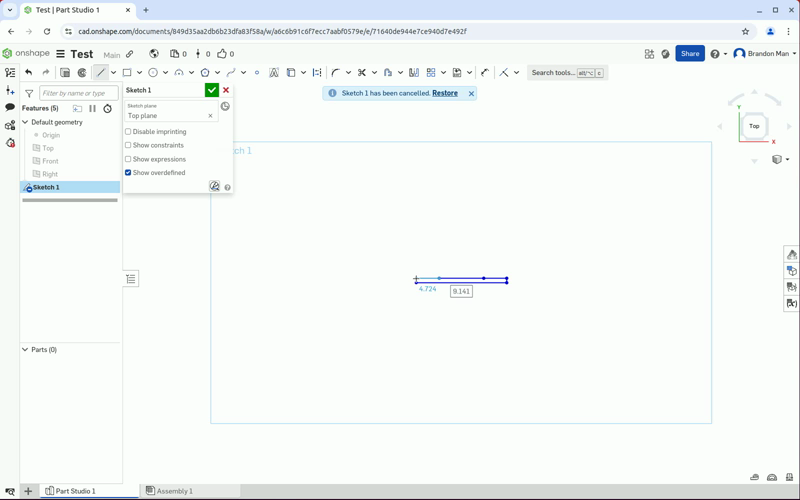
key_up(shift)
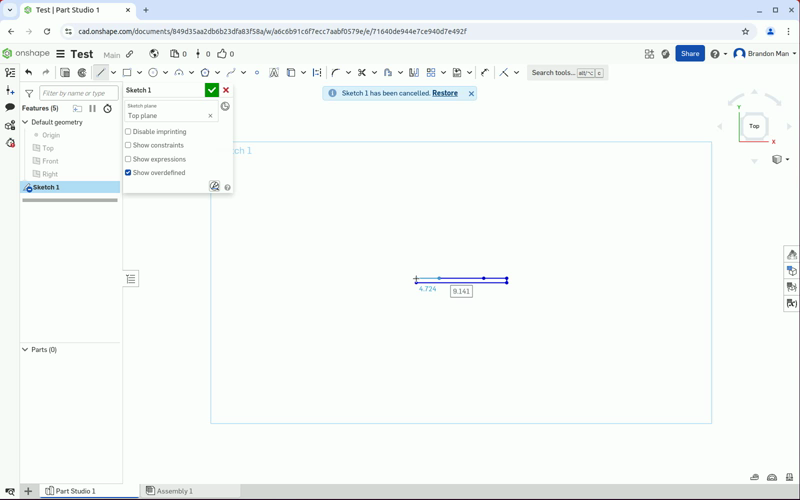
mouse_move(446, 278)
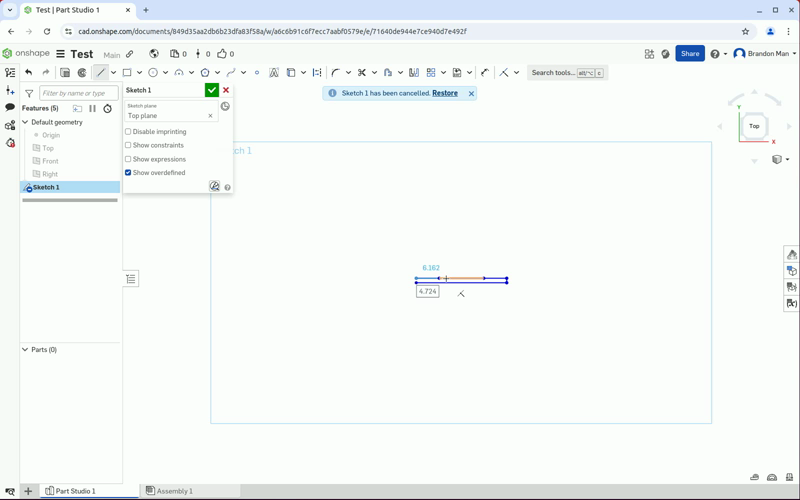
key_down(shift)
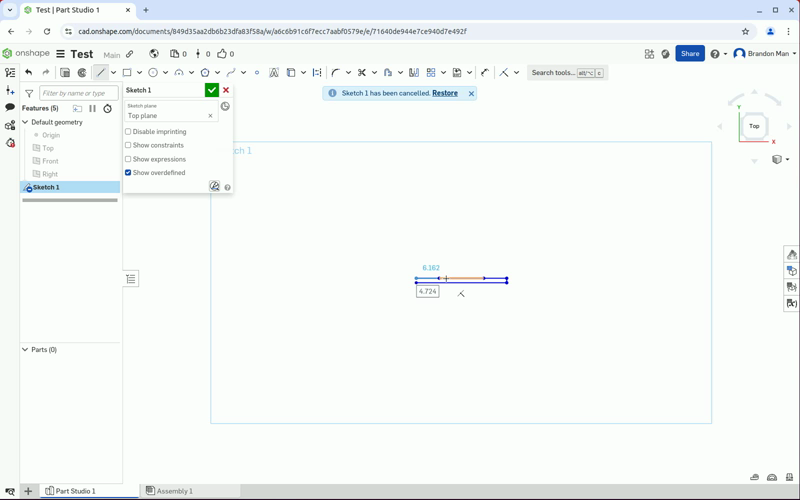
mouse_move(416, 282)
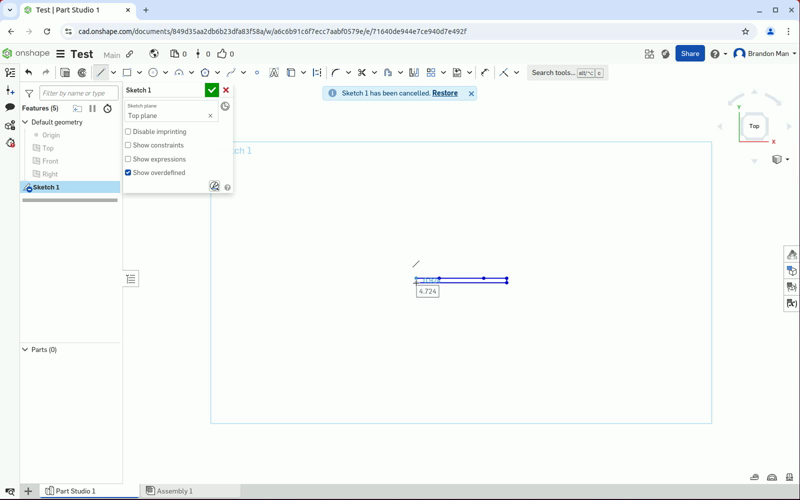
scroll(6)
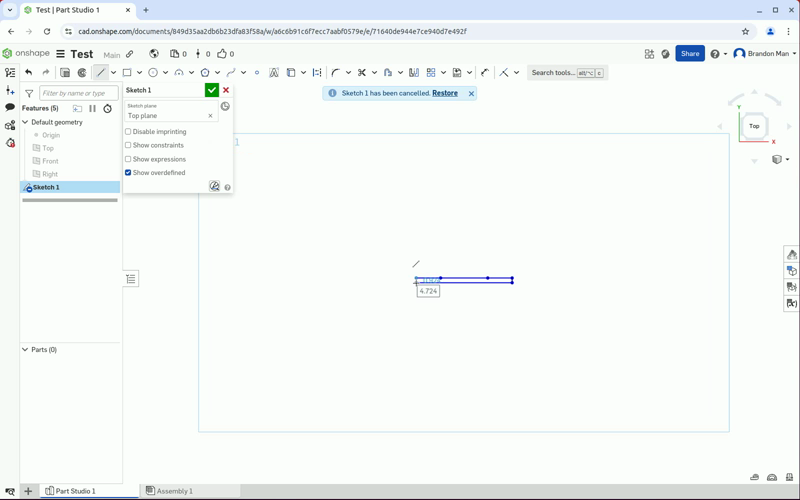
scroll(6)
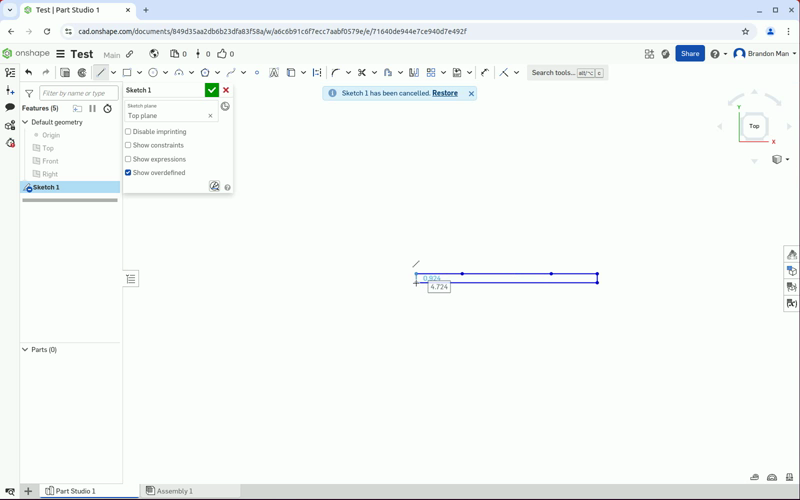
scroll(6)
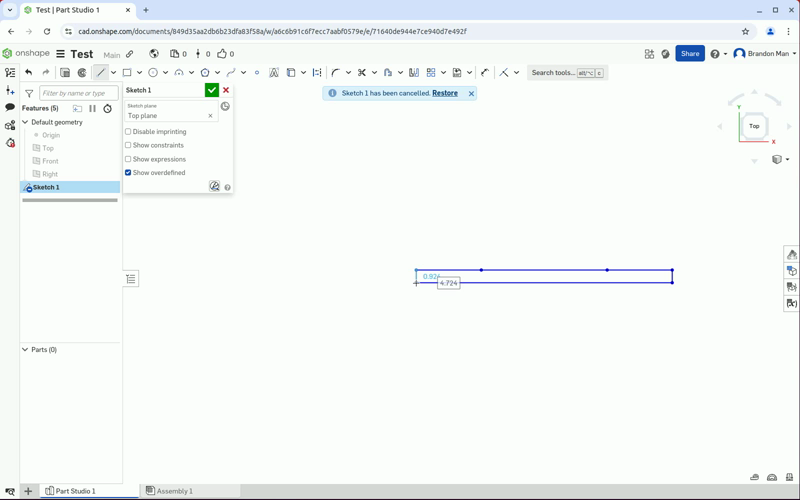
scroll(6)
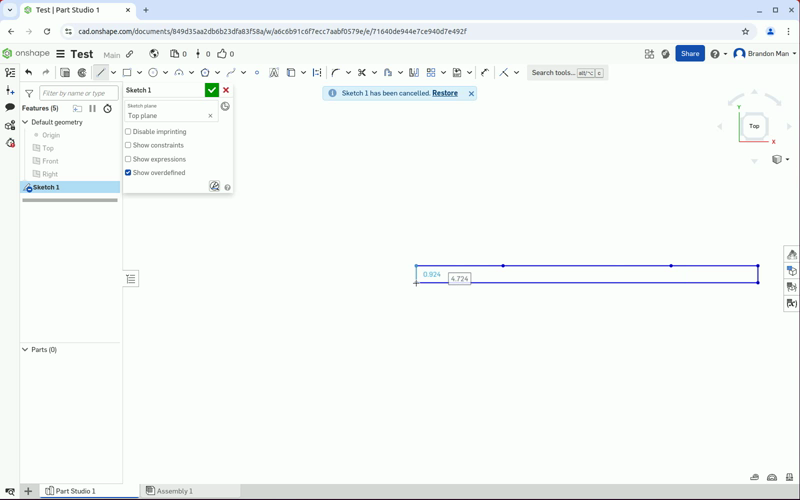
scroll(6)
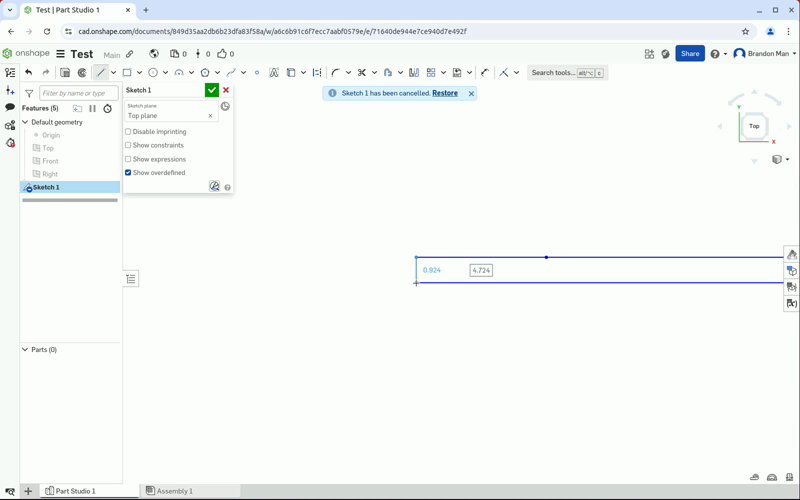
scroll(6)
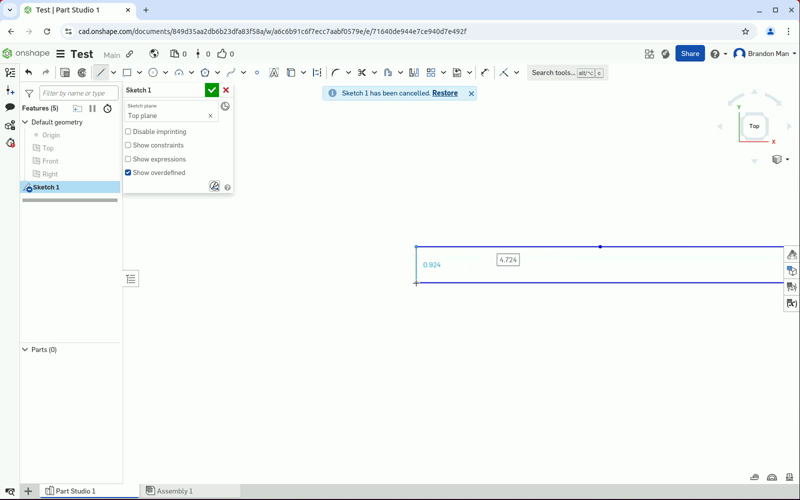
scroll(6)
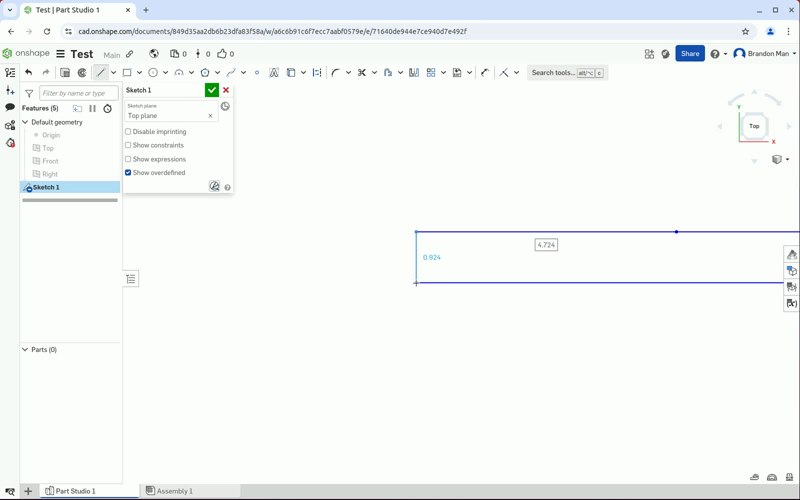
key_up(shift)
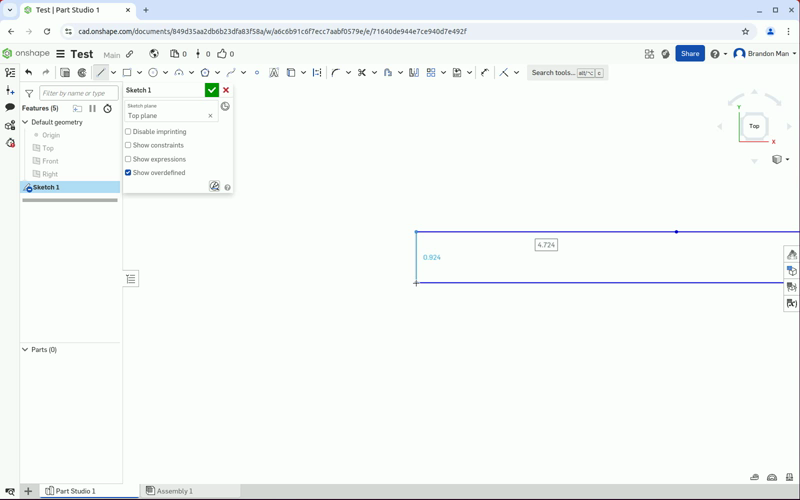
click(416, 282)
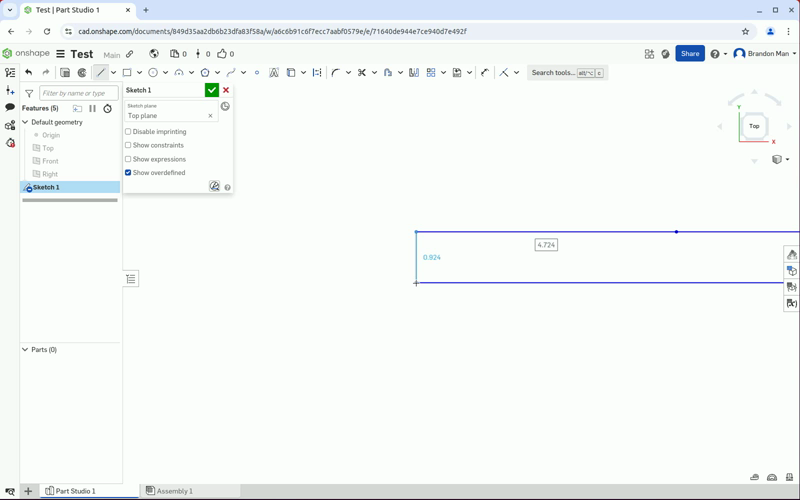
scroll(-6)
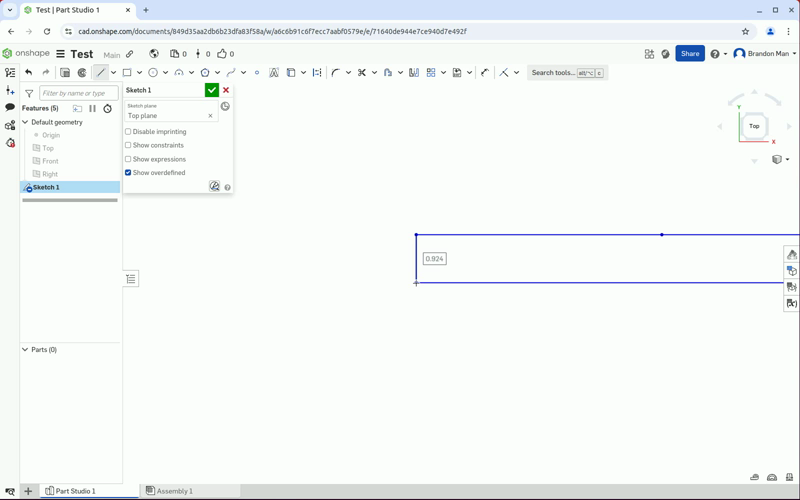
scroll(-6)
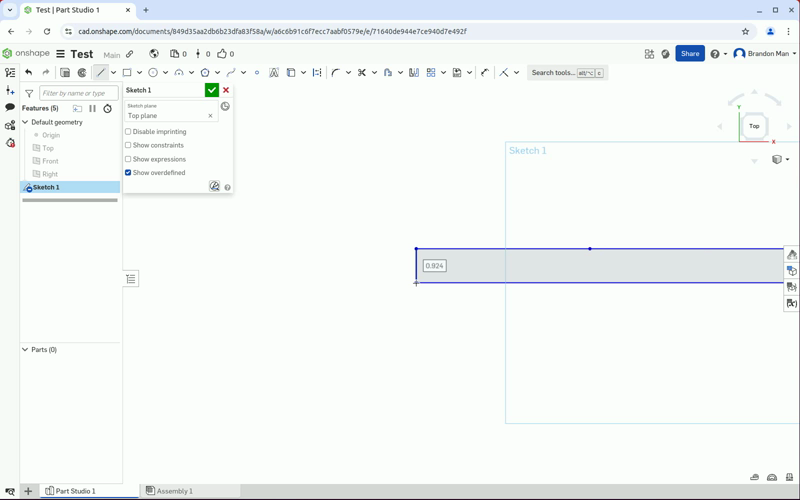
scroll(-6)
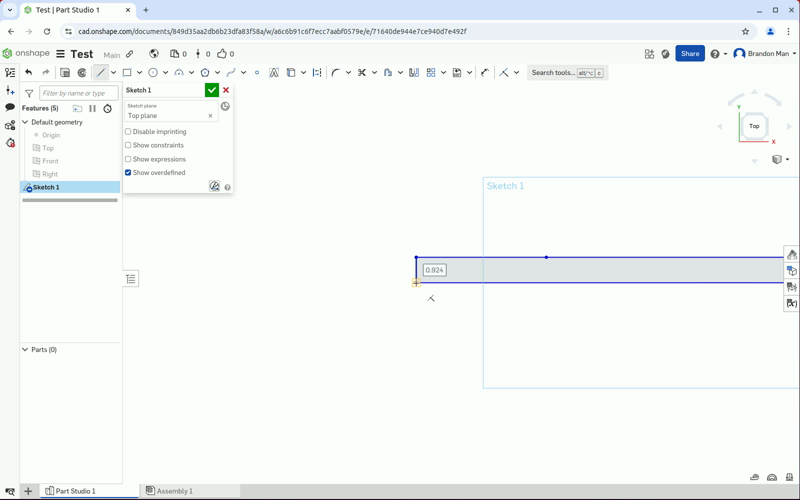
scroll(-6)
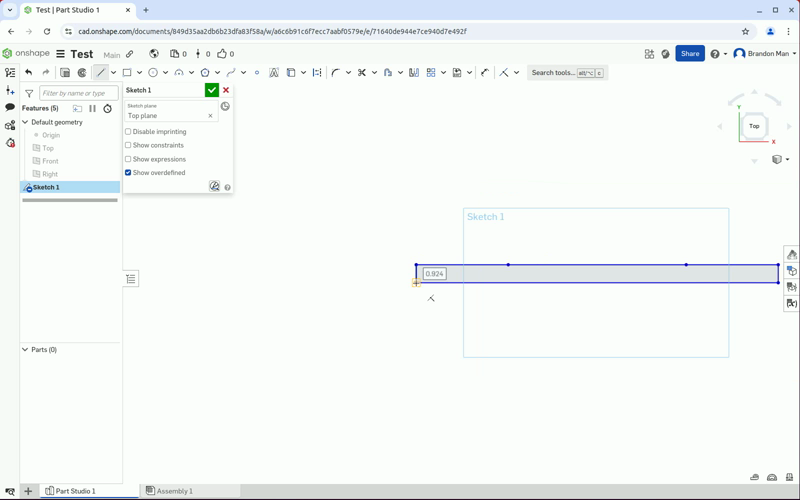
scroll(-6)
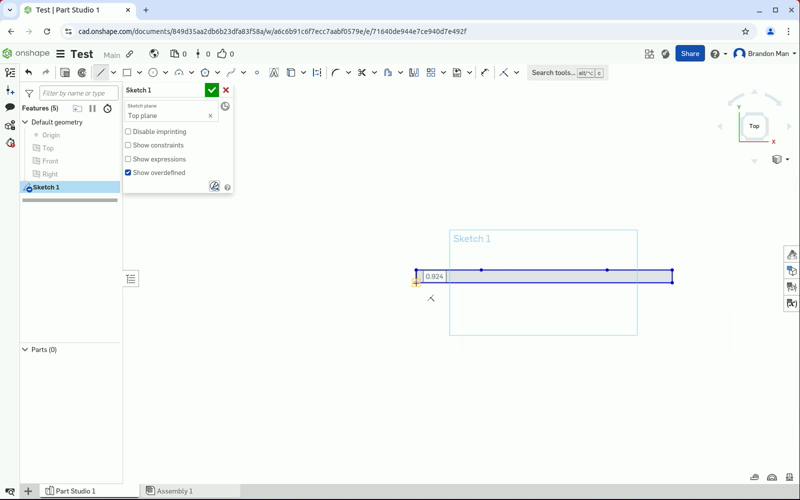
scroll(-6)
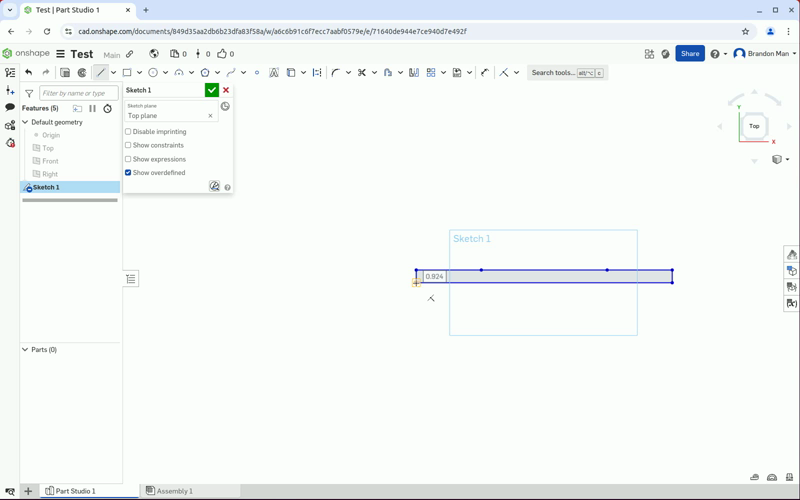
scroll(-6)
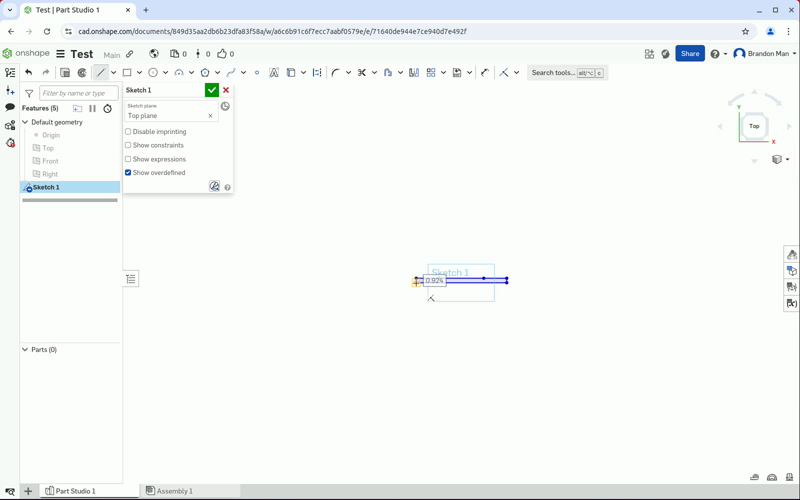
key(esc)
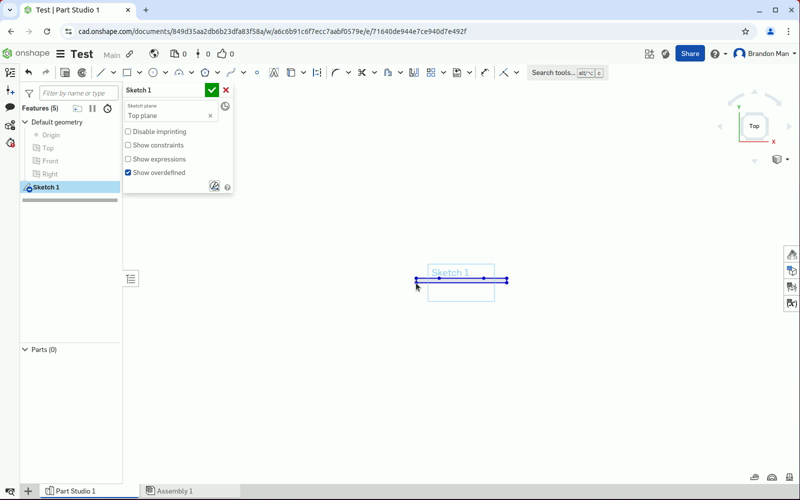
mouse_move(421, 279)
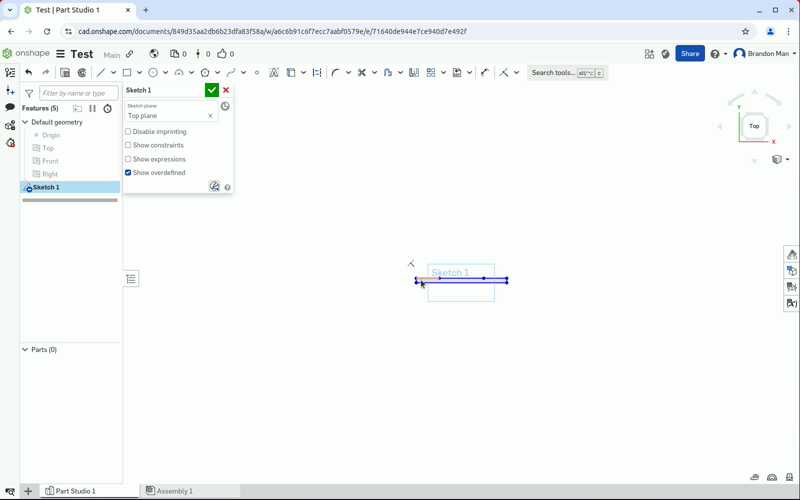
scroll(6)
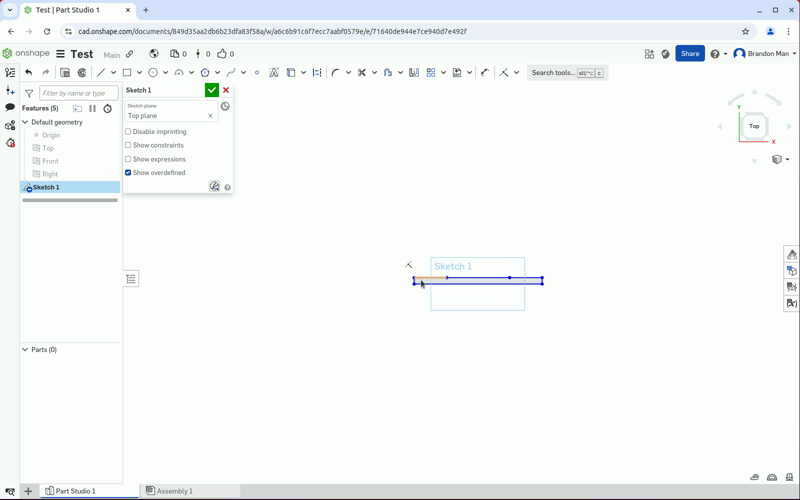
scroll(6)
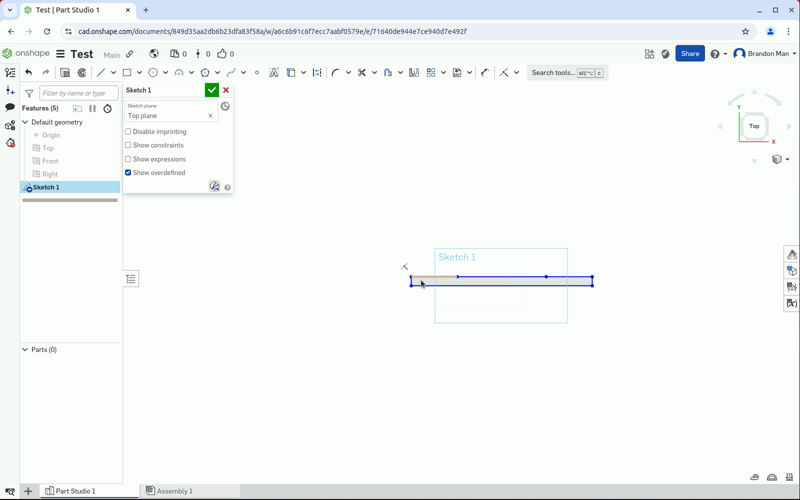
scroll(6)
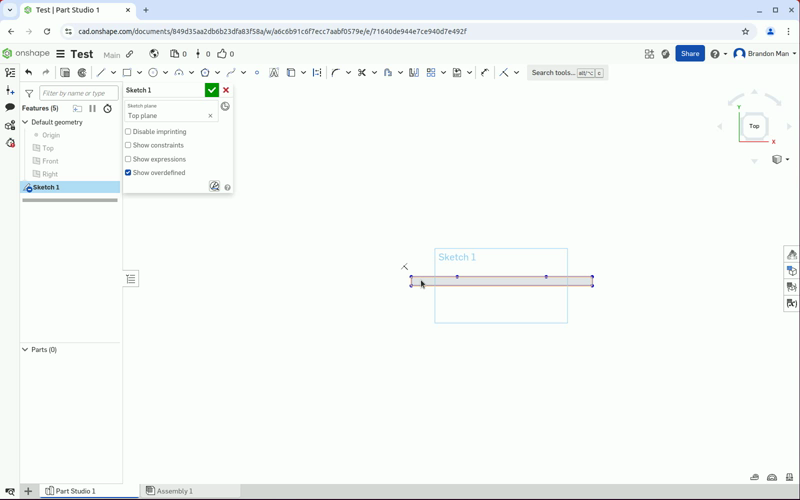
scroll(6)
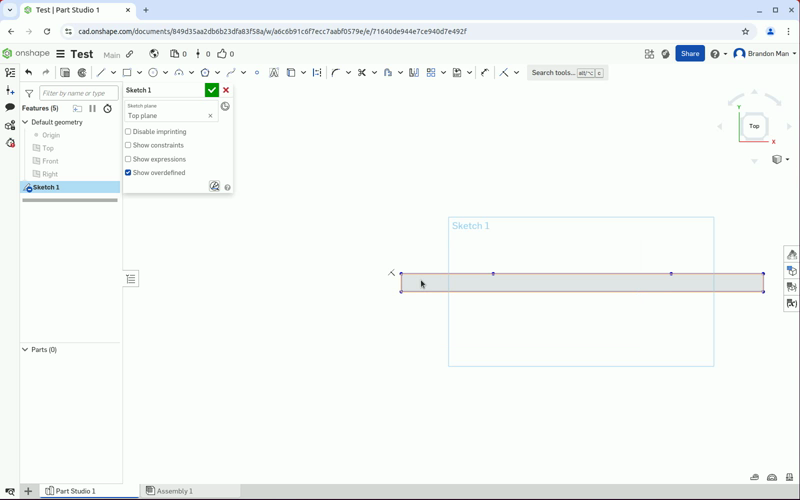
scroll(6)
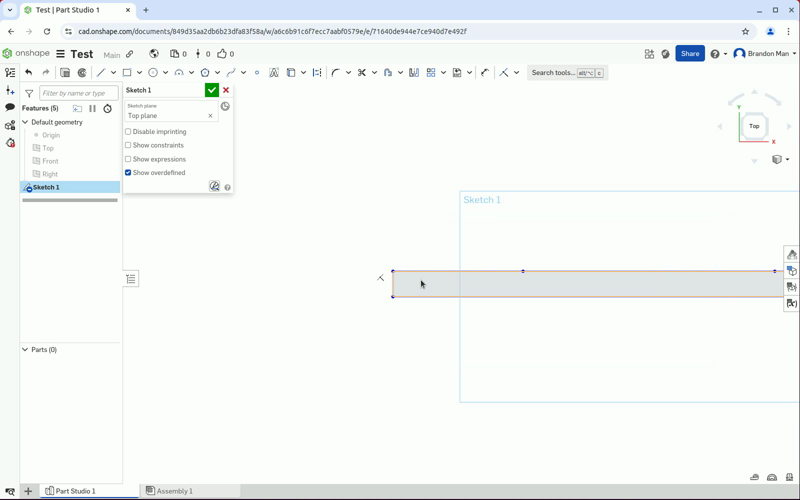
scroll(6)
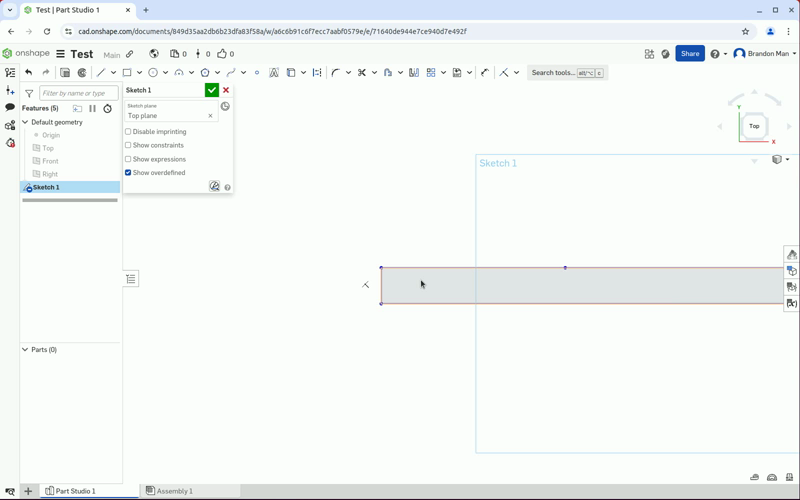
scroll(6)
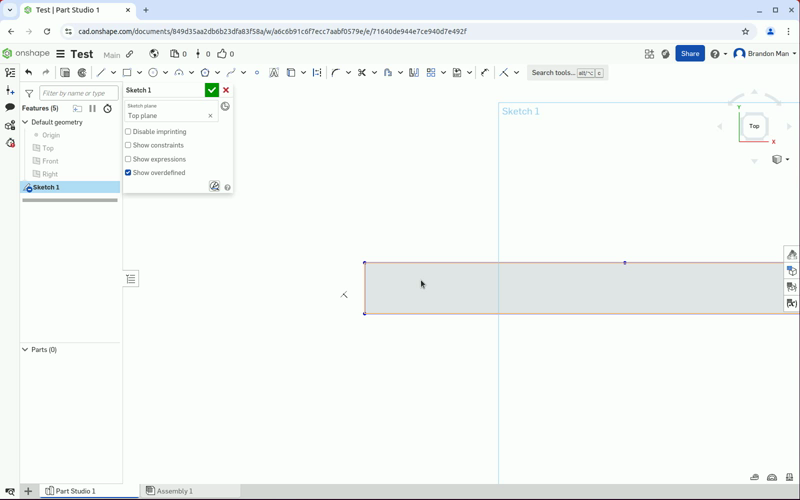
click(421, 279)
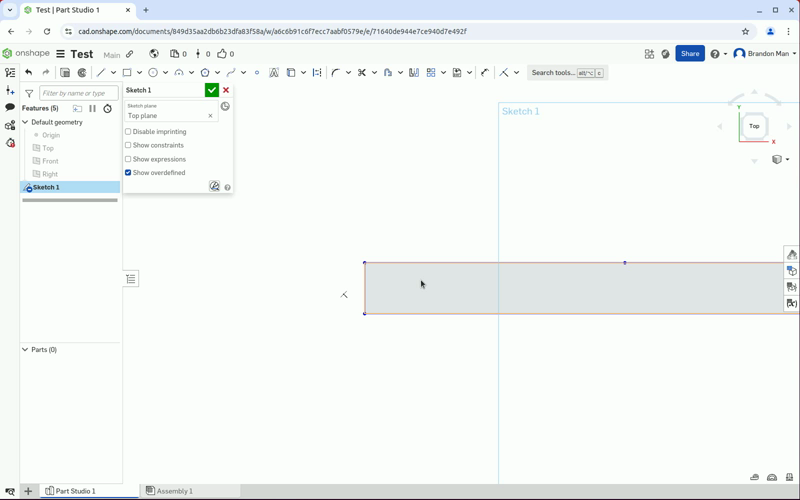
scroll(-6)
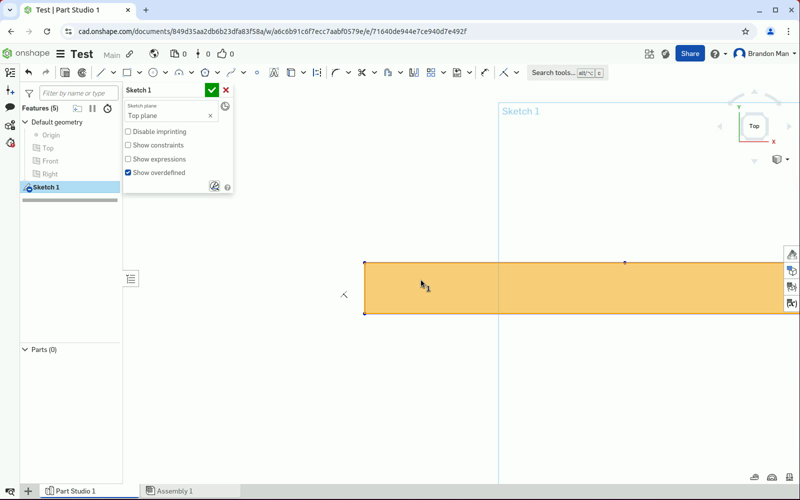
scroll(-6)
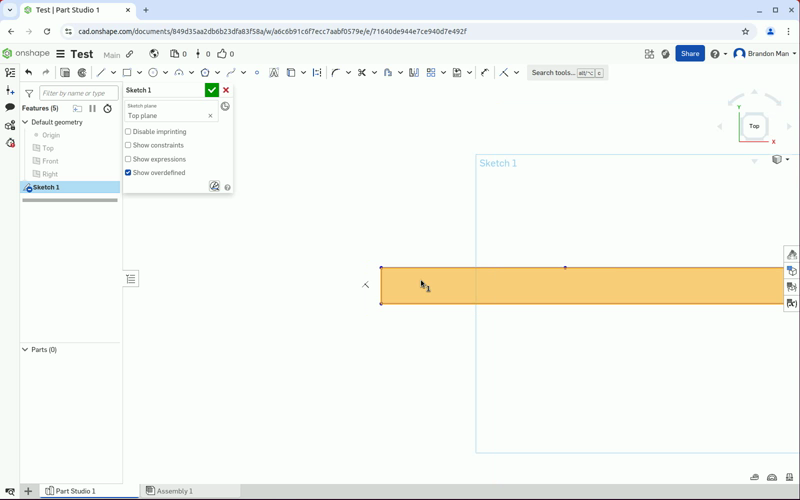
scroll(-6)
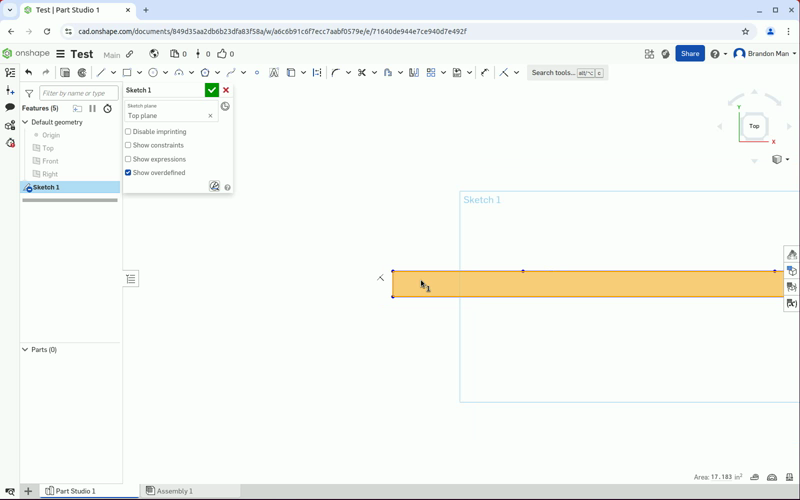
scroll(-6)
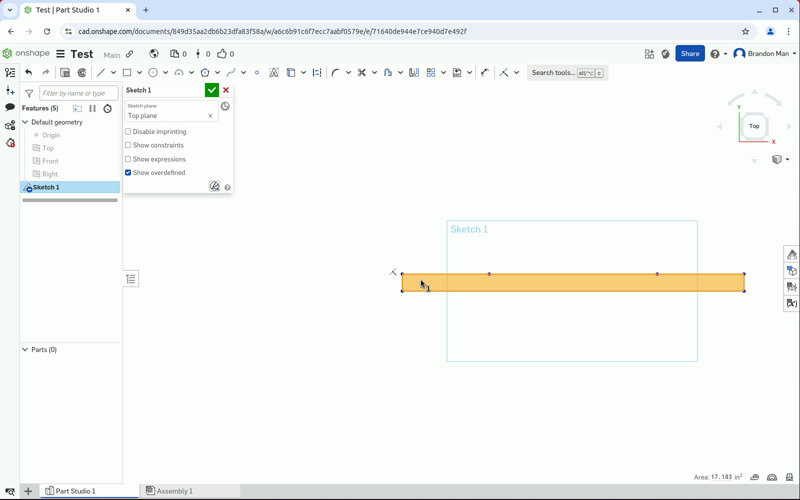
scroll(-6)
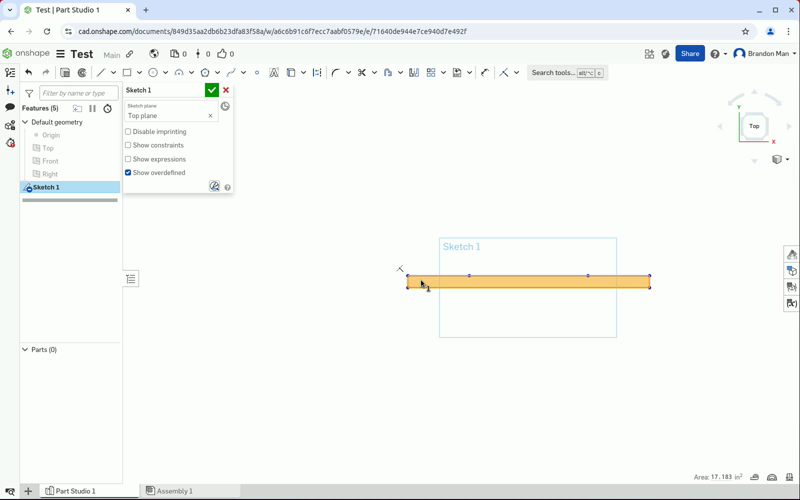
scroll(-6)
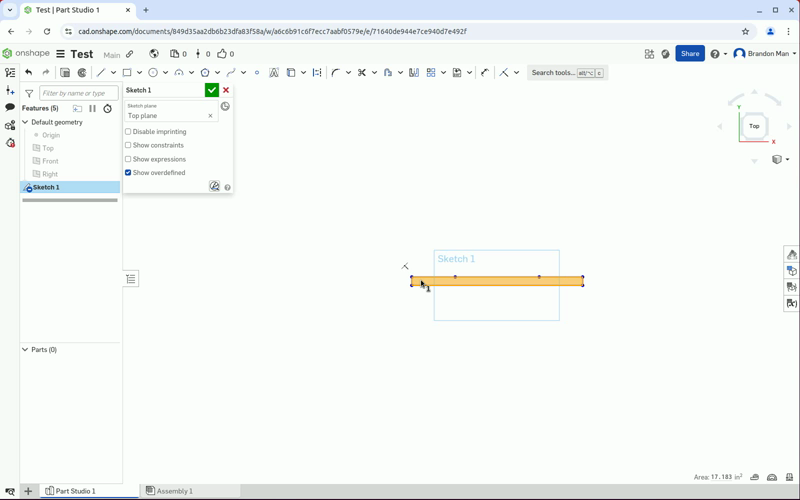
scroll(-6)
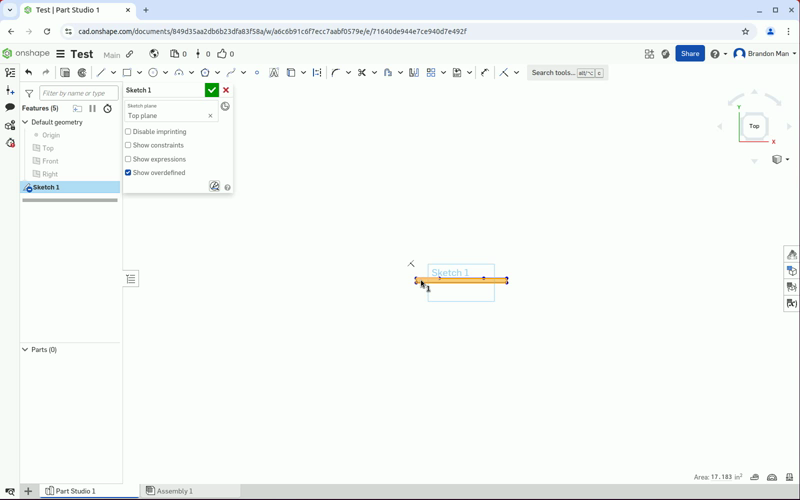
mouse_move(73, 352)
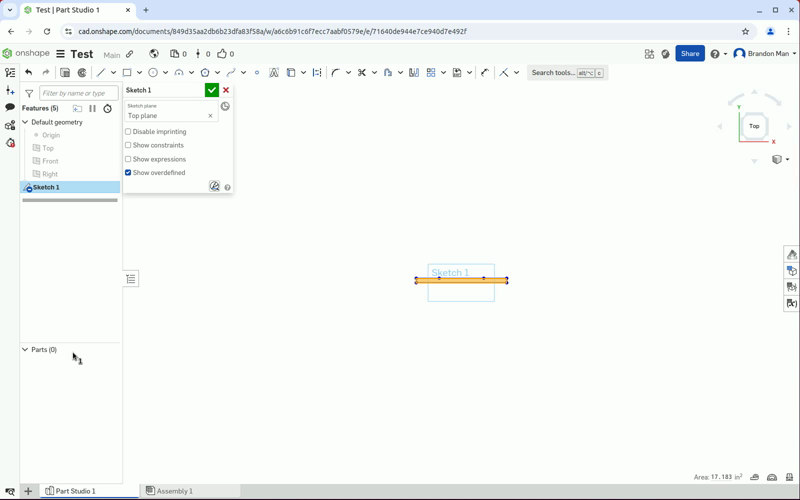
key(shift+y)
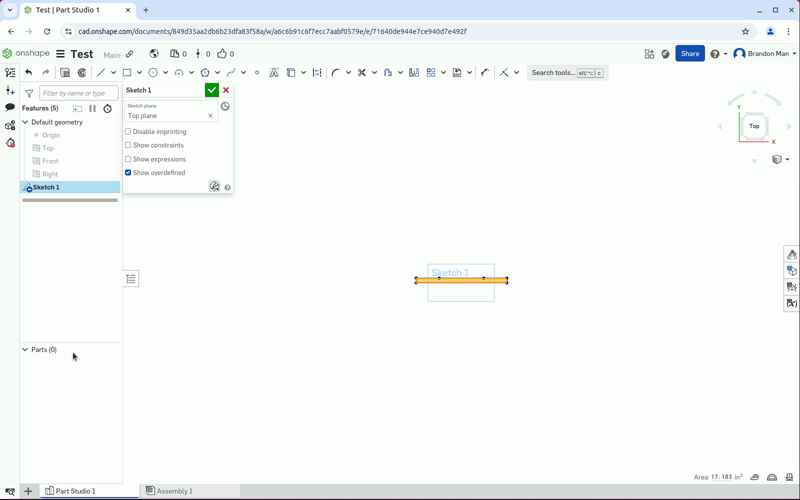
key(shift+e)
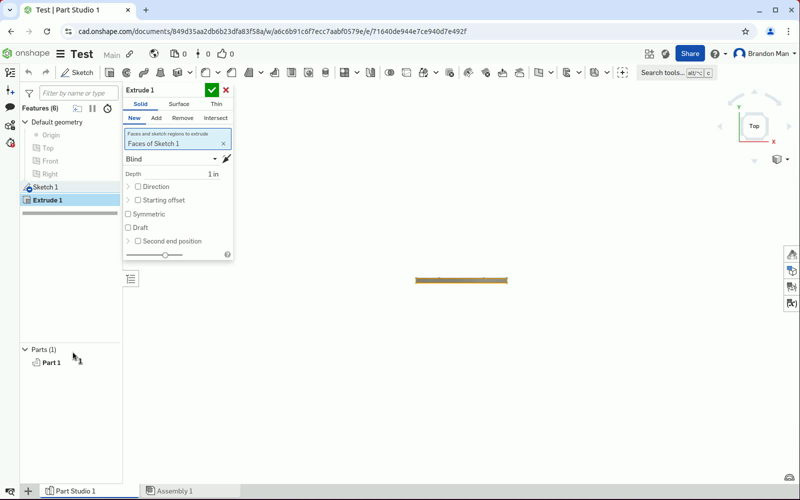
mouse_move(143, 106)
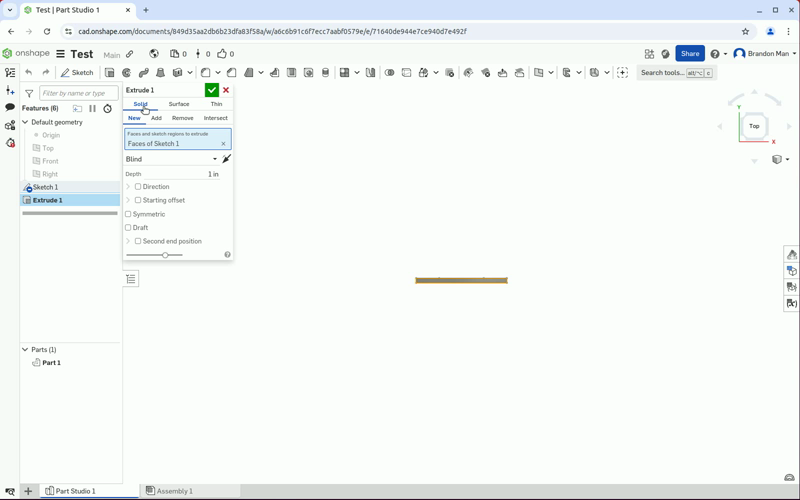
click(143, 106)
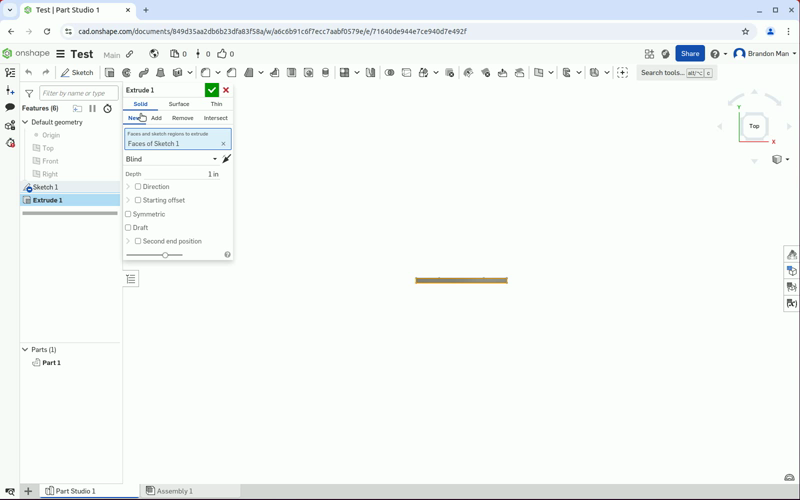
mouse_move(137, 120)
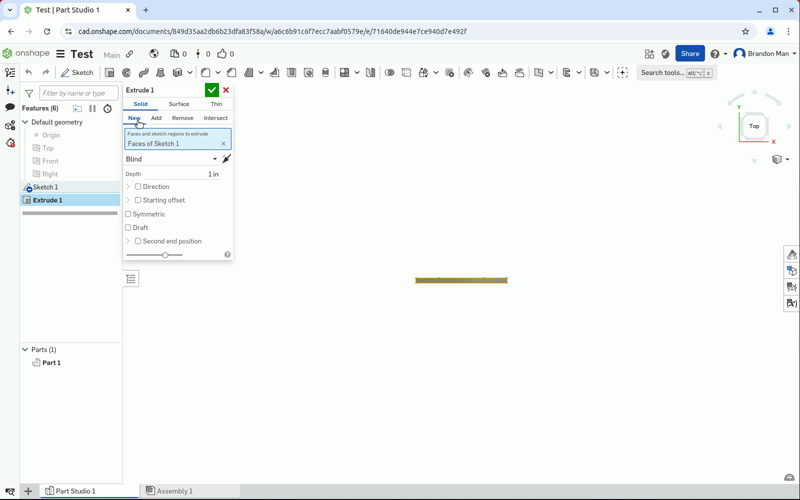
click(137, 120)
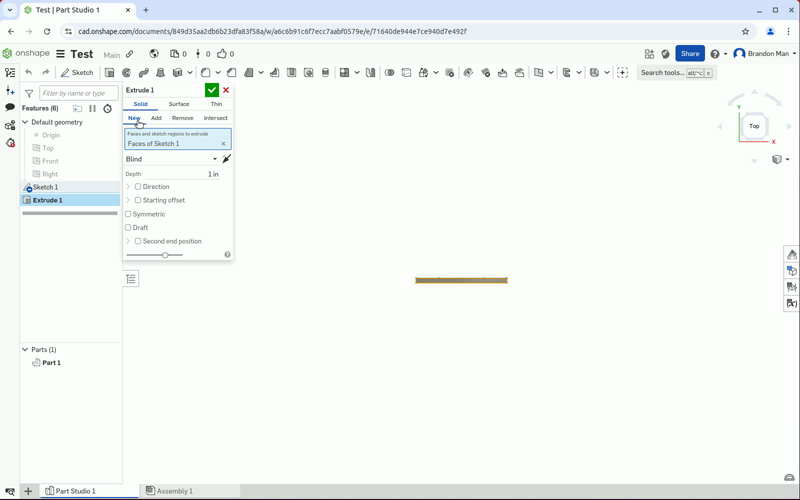
key(tab, 4)
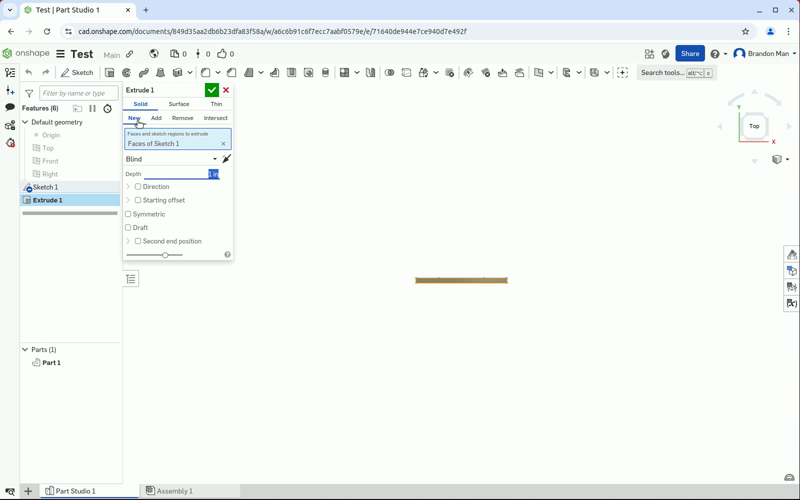
text(46.216)
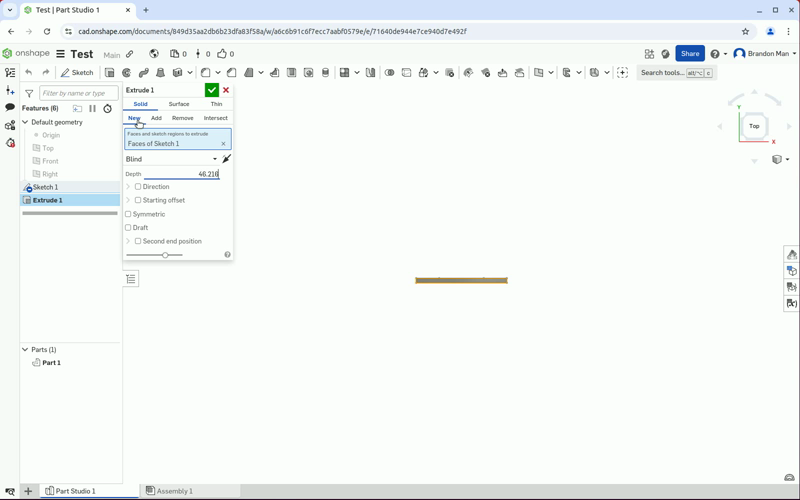
key(tab, 3)
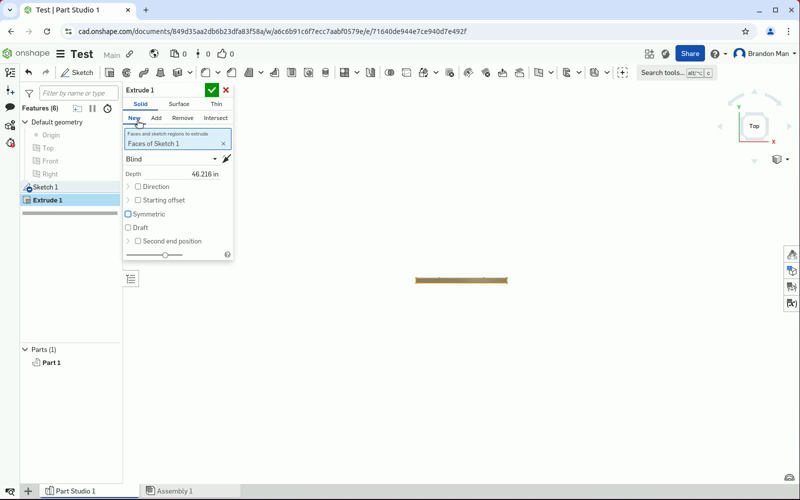
key(space)
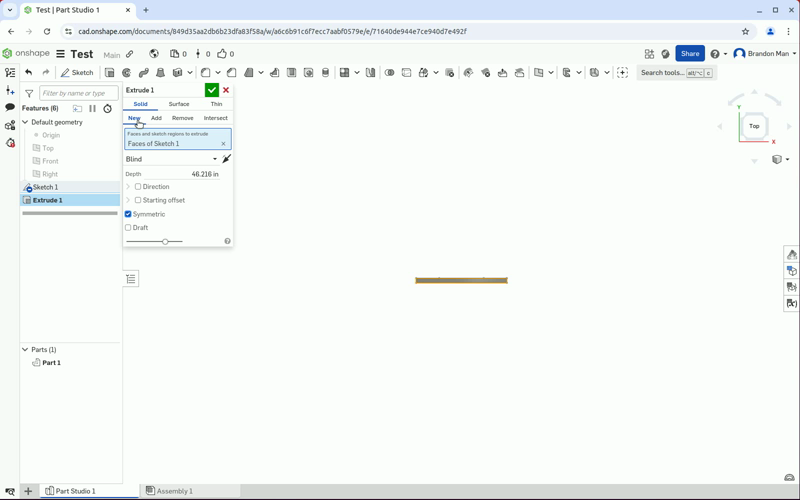
key(enter)
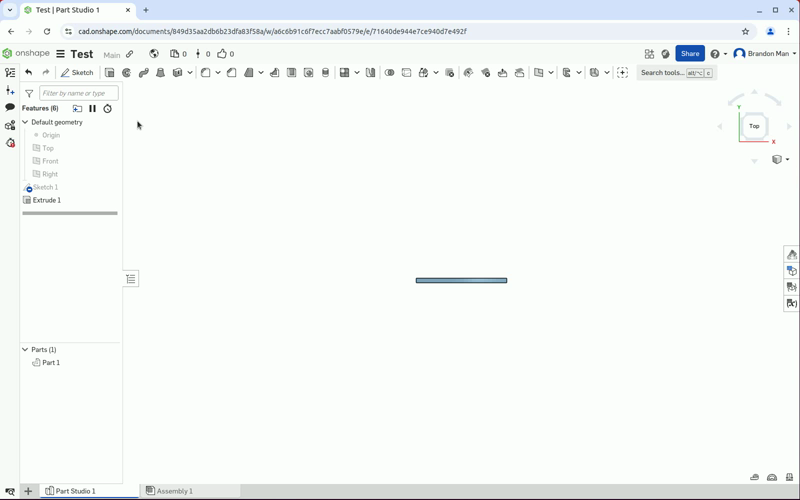
key(shift+h)
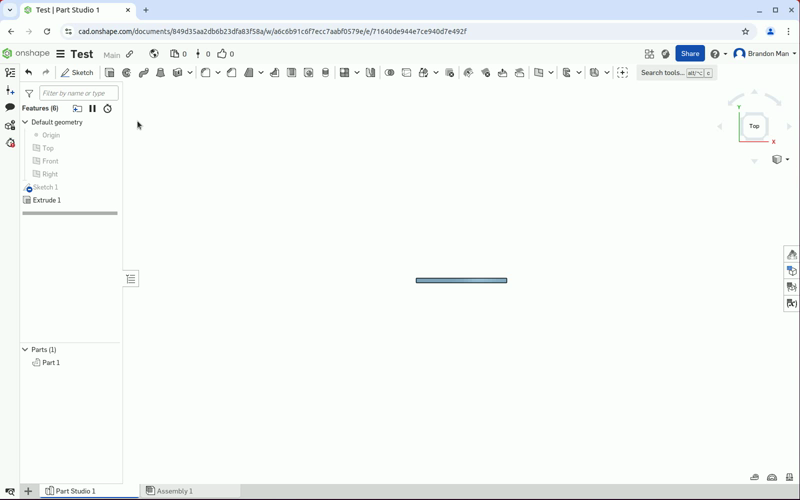
key(shift+h)
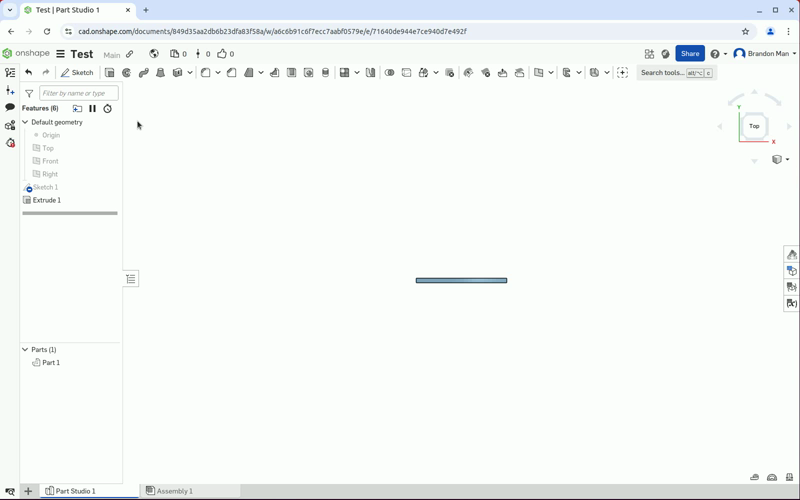
mouse_move(73, 189)
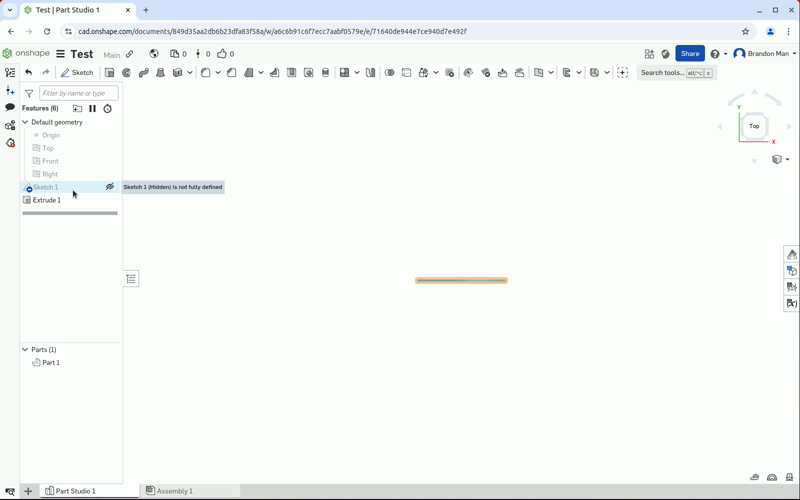
click(73, 189)
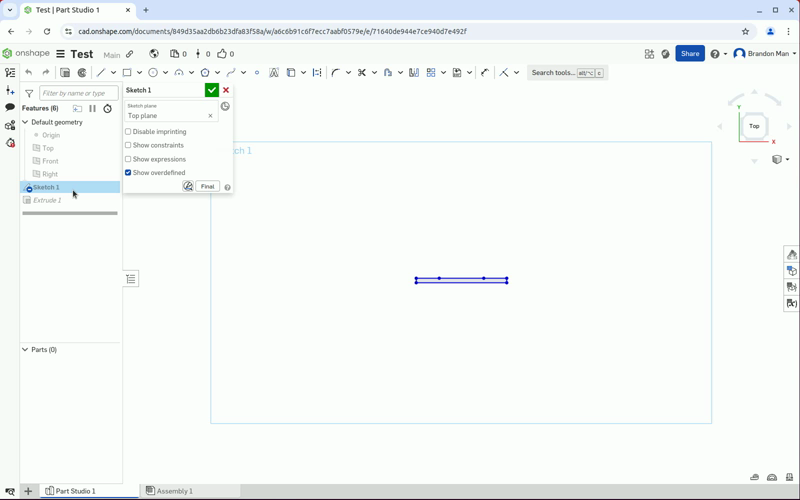
mouse_move(229, 92)
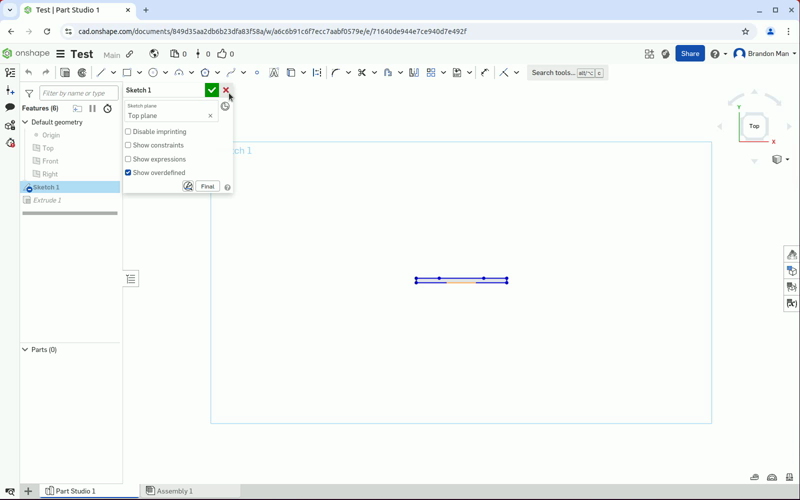
click(229, 92)
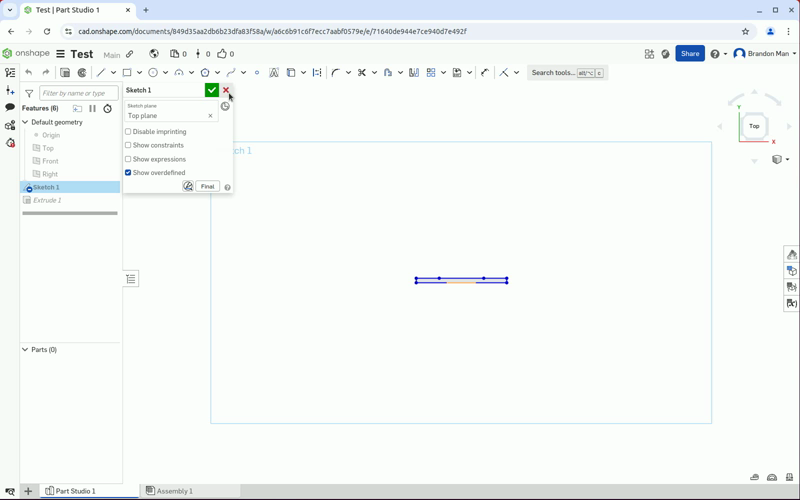
key(shift+s)
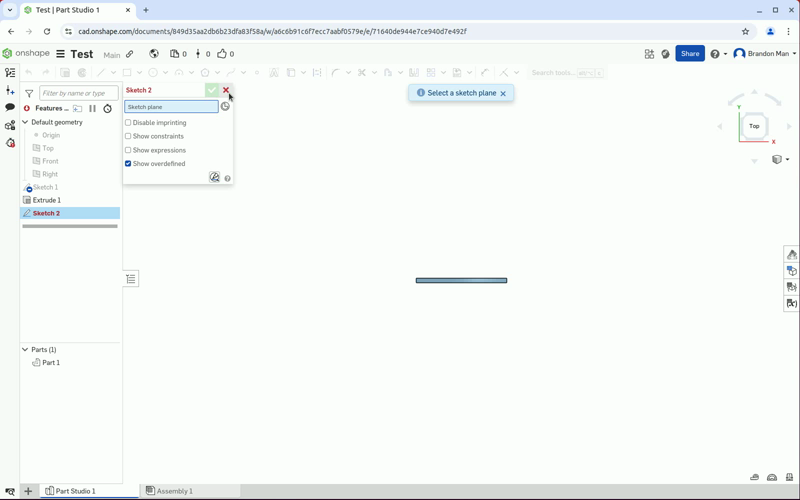
mouse_move(73, 150)
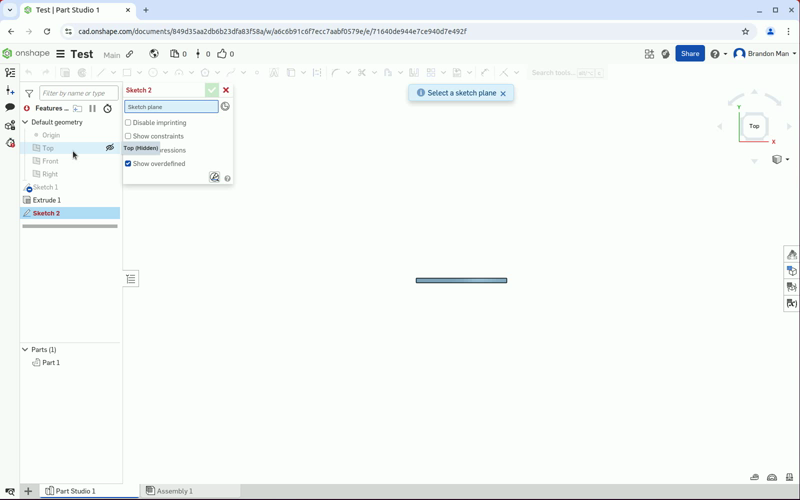
click(73, 150)
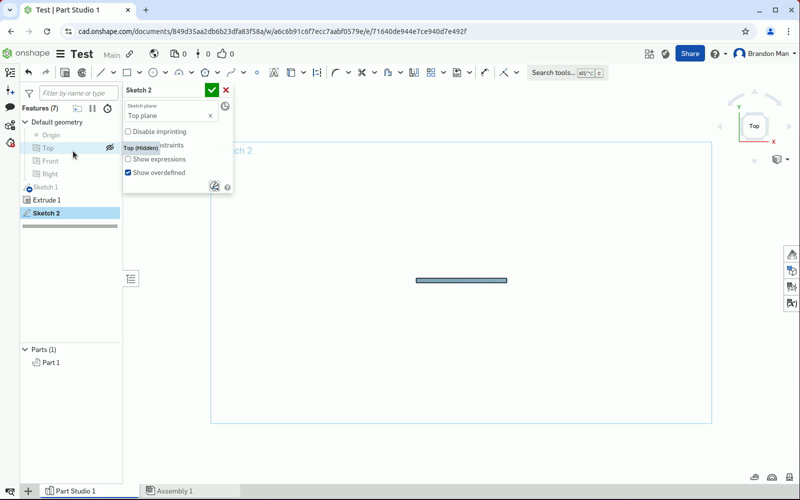
mouse_move(73, 352)
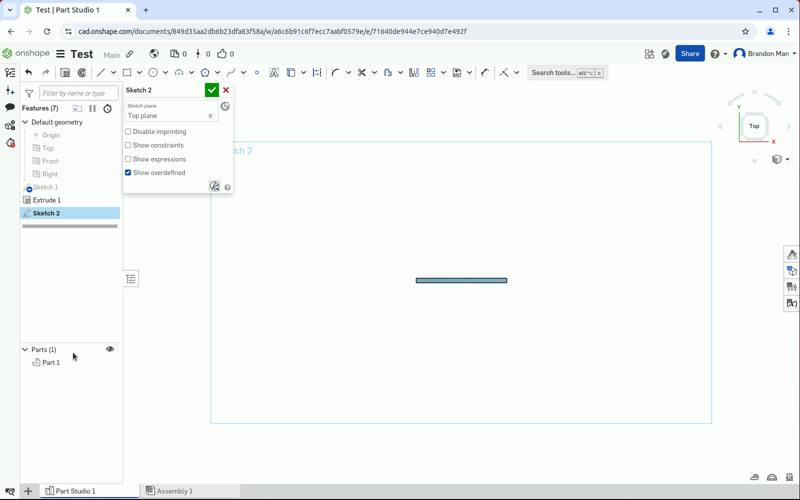
key(y)
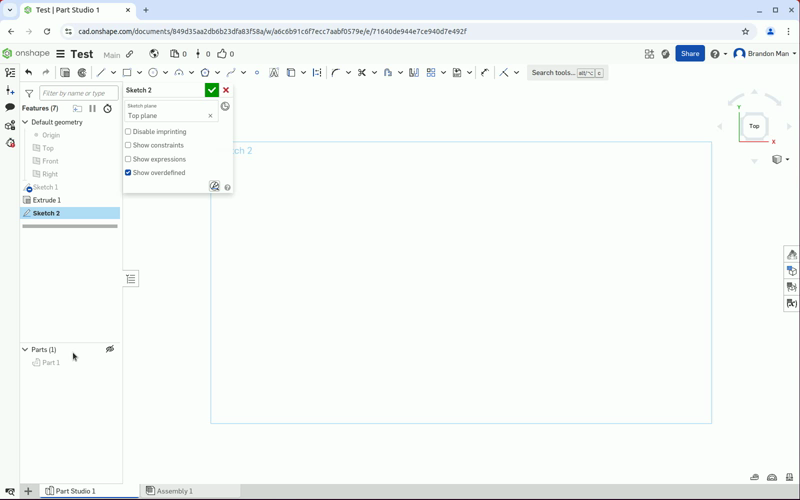
key(l)
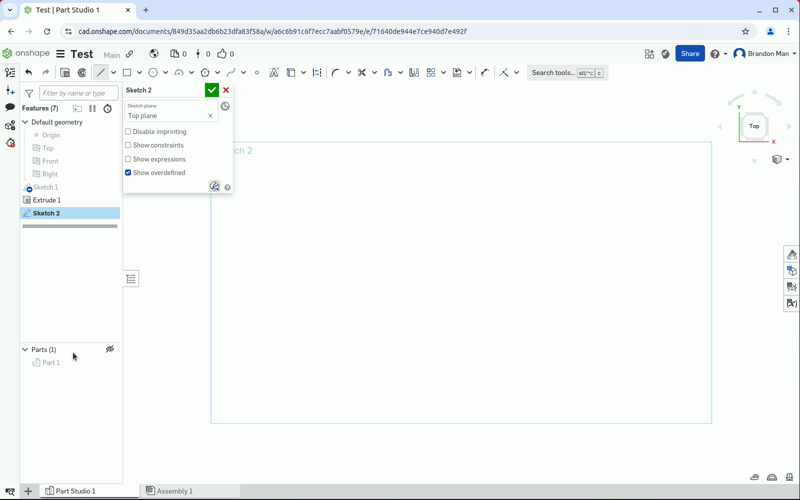
key_down(shift)
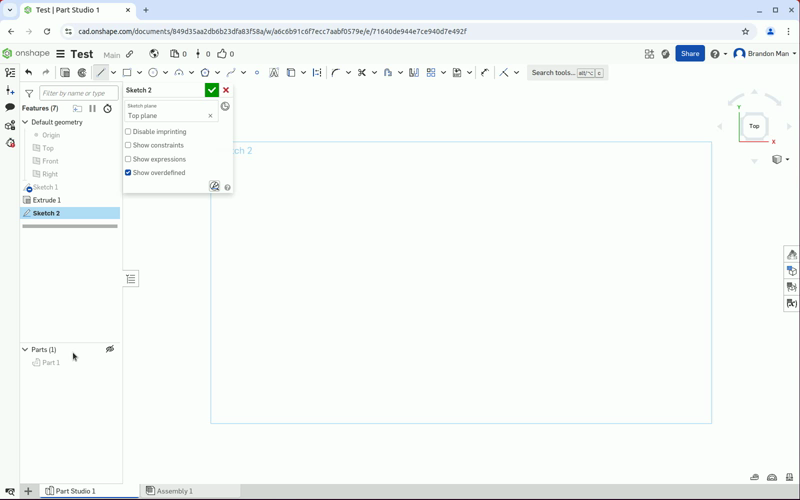
mouse_move(438, 278)
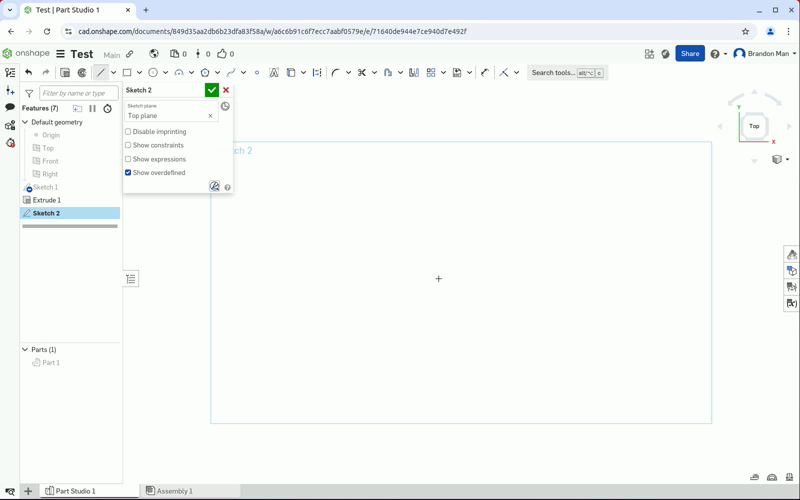
click(438, 278)
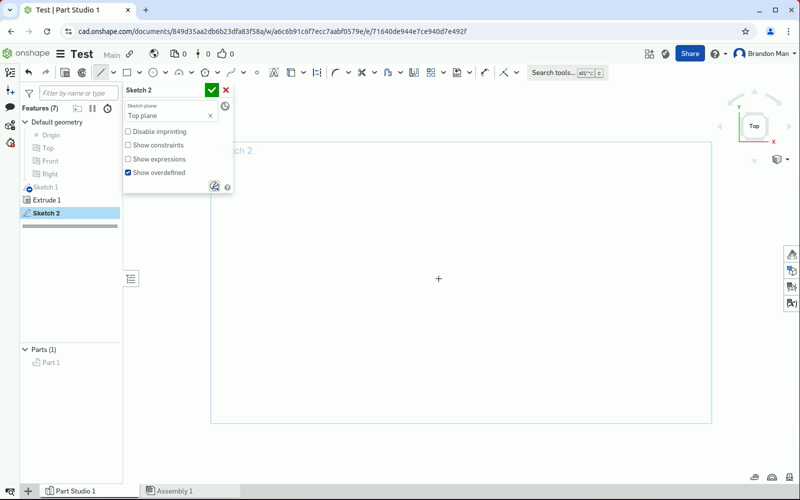
key_up(shift)
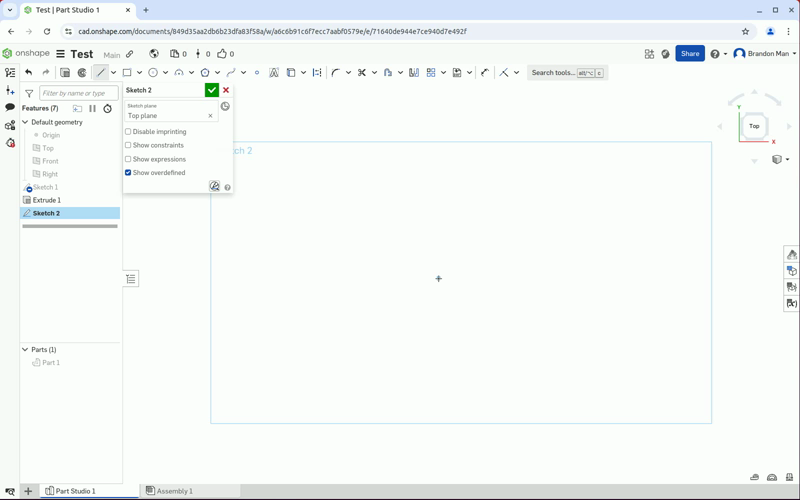
key_down(shift)
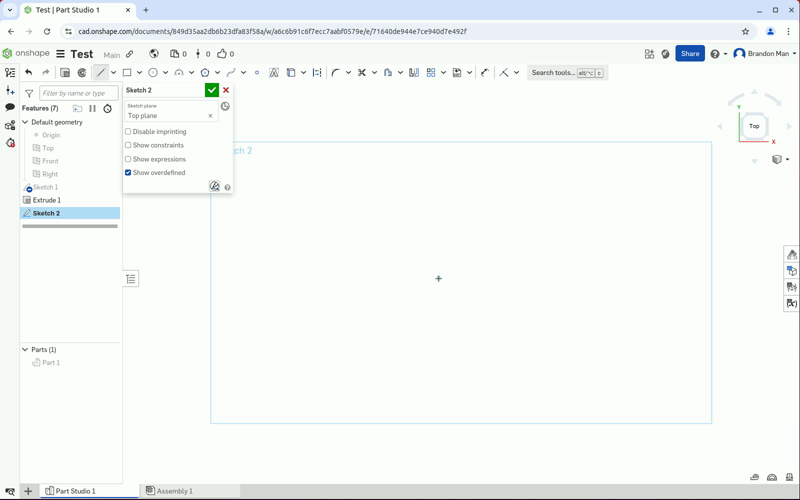
mouse_move(468, 278)
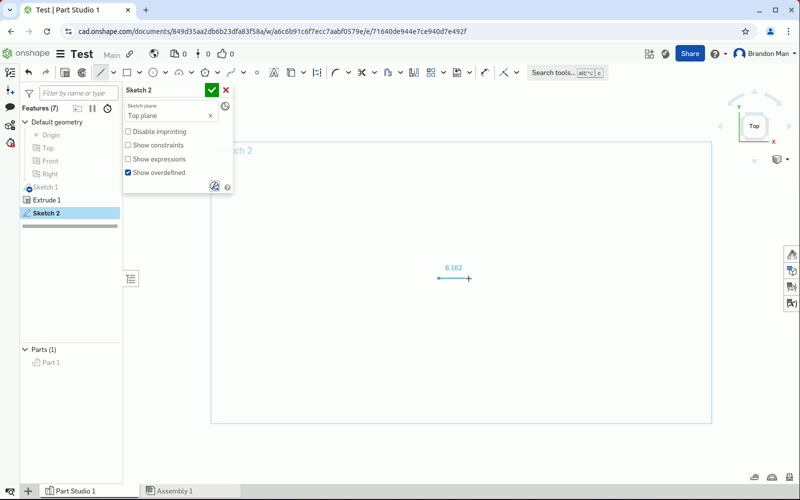
mouse_move(483, 278)
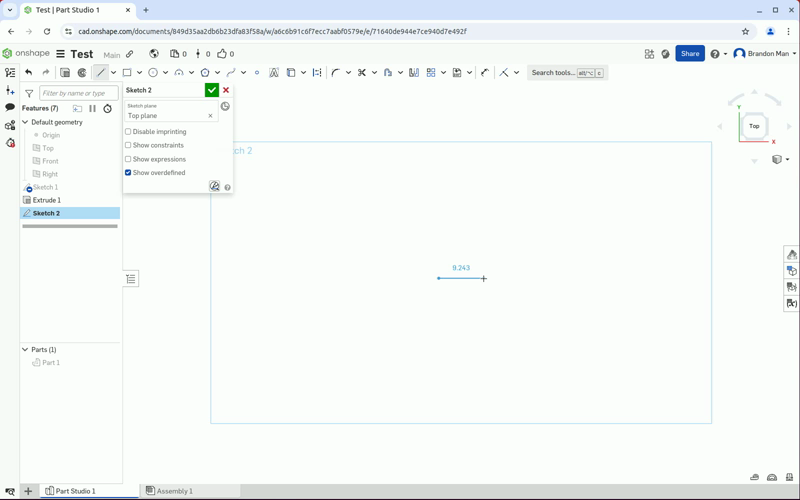
click(483, 278)
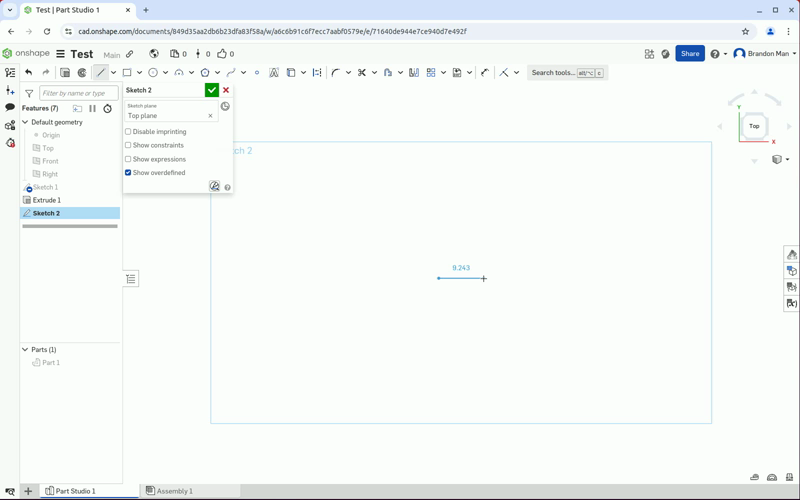
key_up(shift)
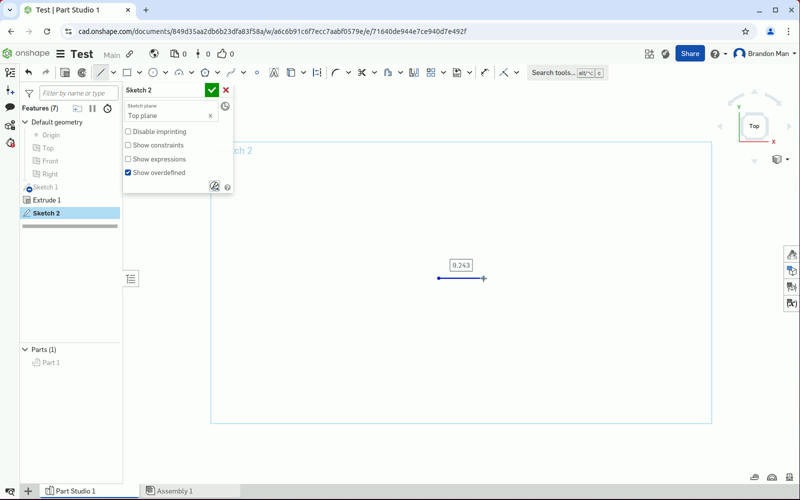
key_down(shift)
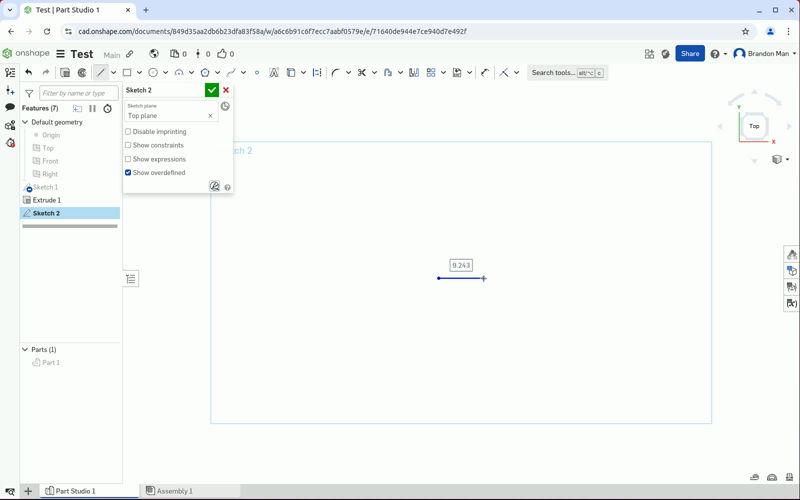
mouse_move(513, 278)
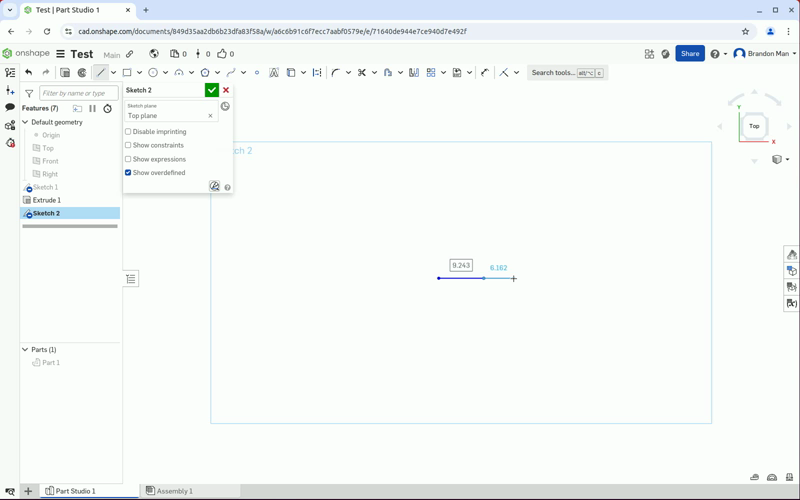
mouse_move(483, 264)
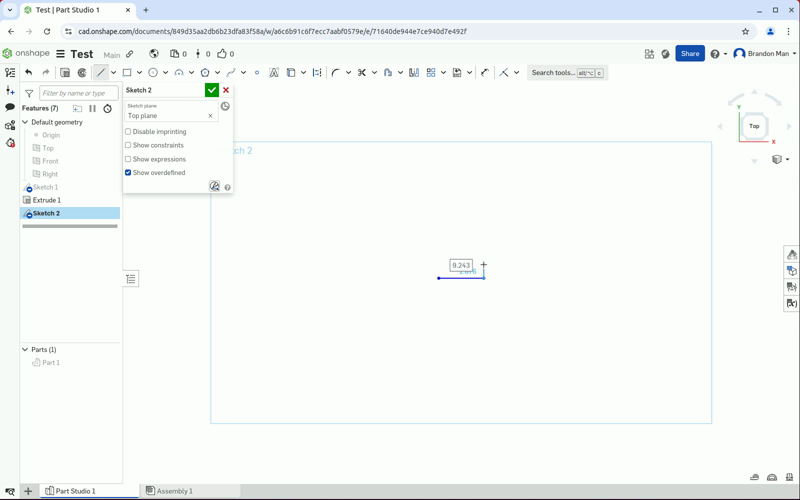
click(483, 264)
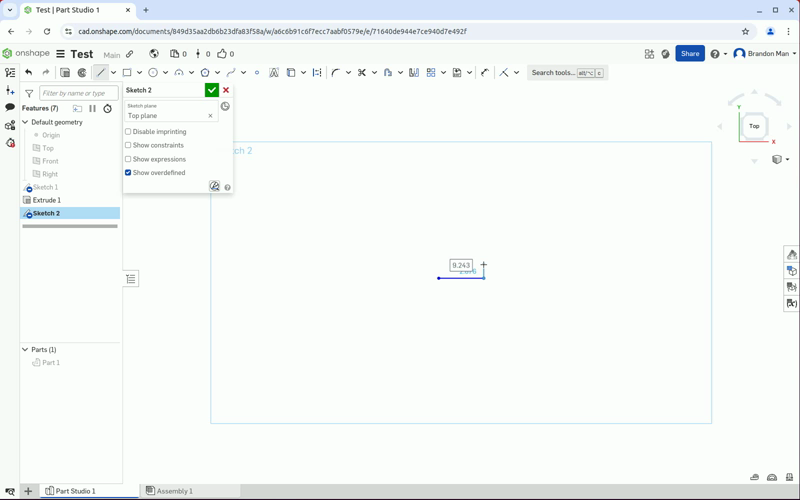
key_up(shift)
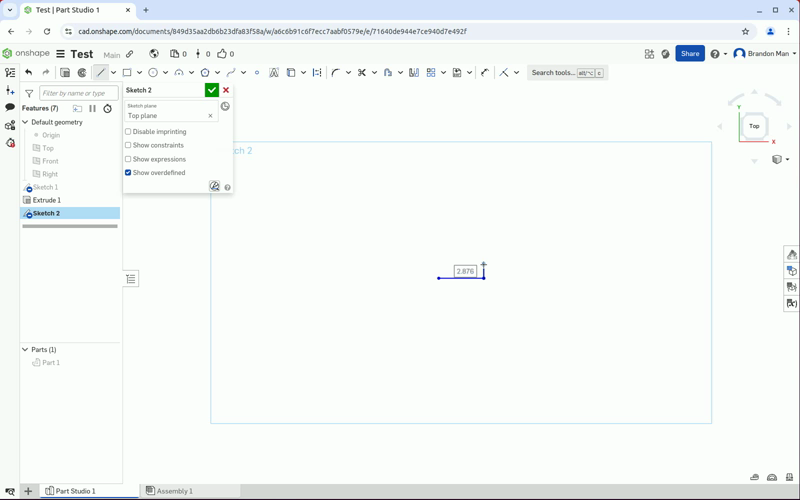
key_down(shift)
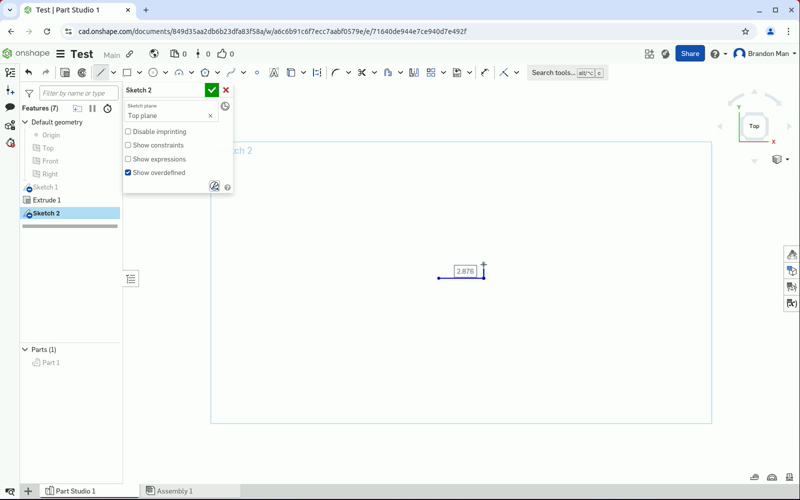
mouse_move(513, 264)
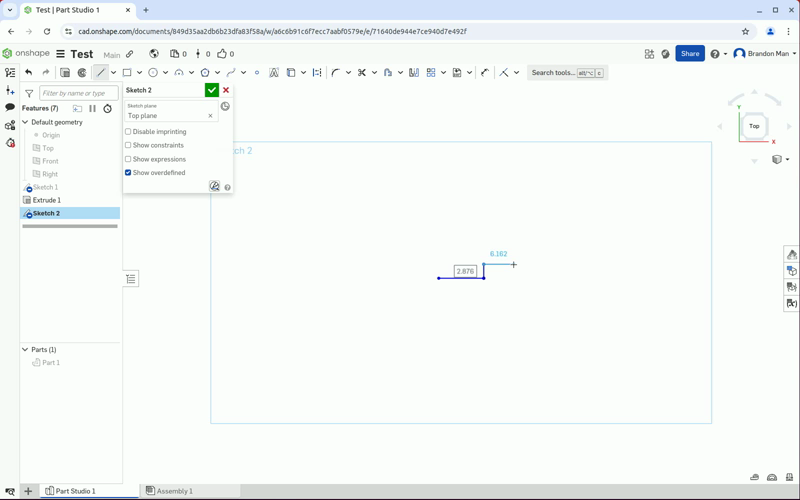
mouse_move(438, 264)
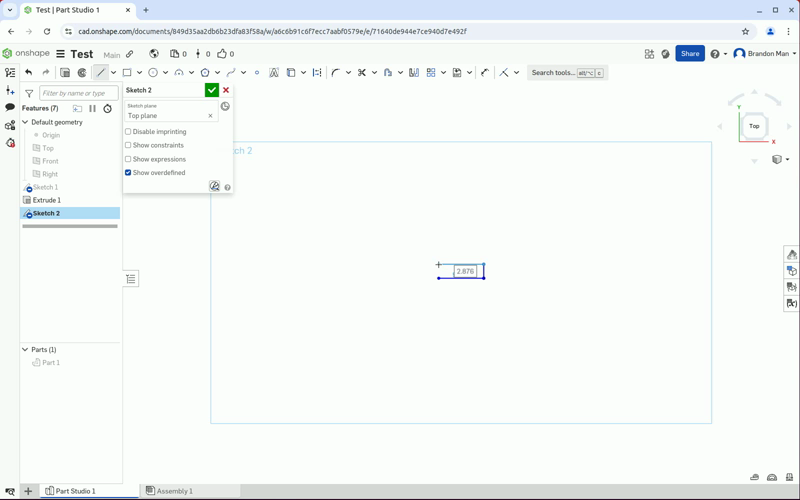
click(438, 264)
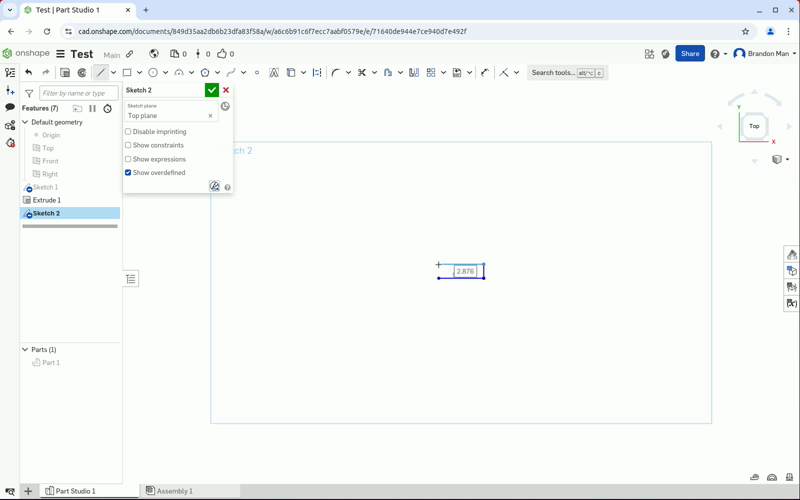
key_up(shift)
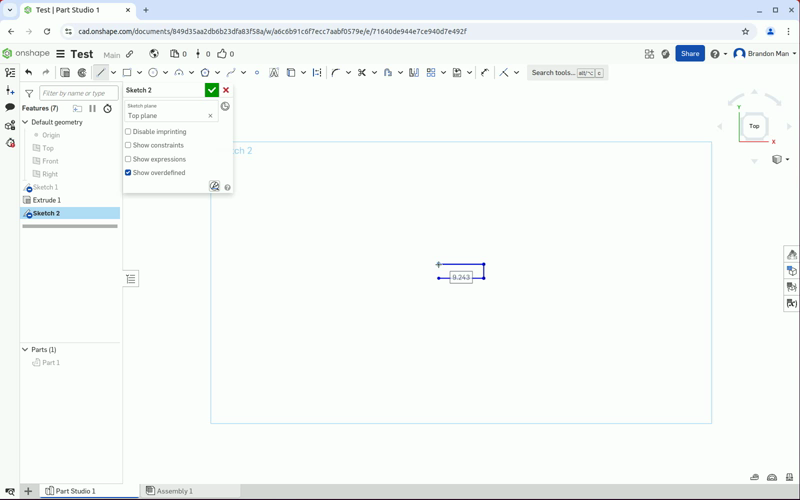
mouse_move(468, 264)
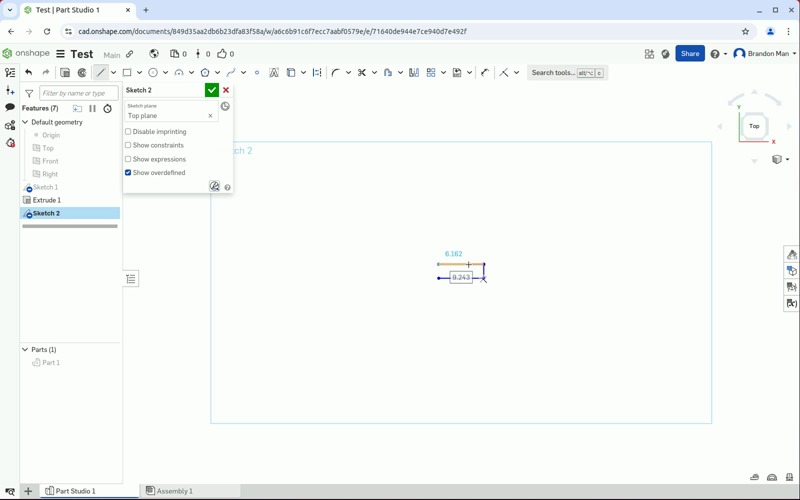
key_down(shift)
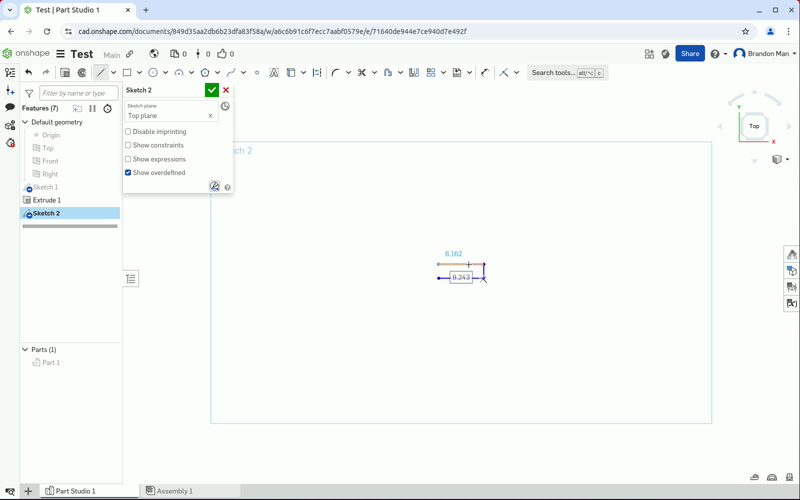
mouse_move(438, 278)
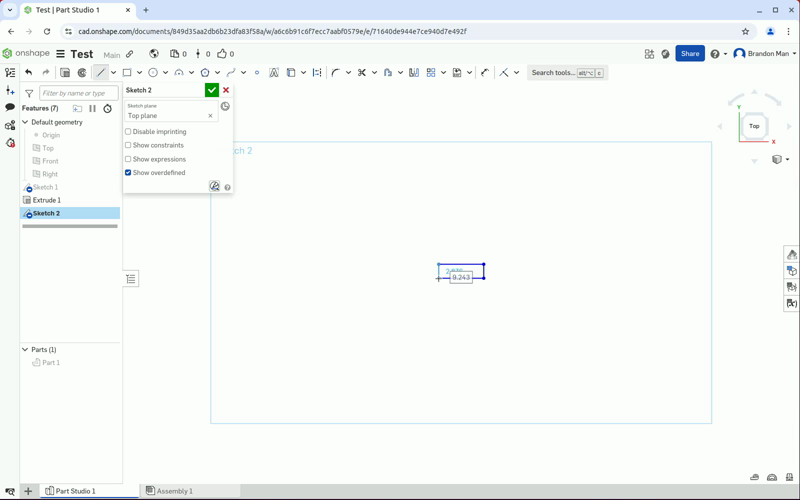
key_up(shift)
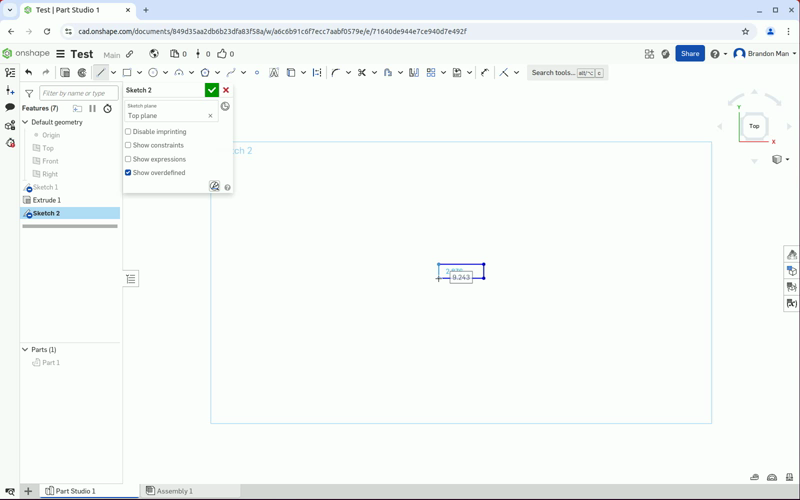
click(438, 278)
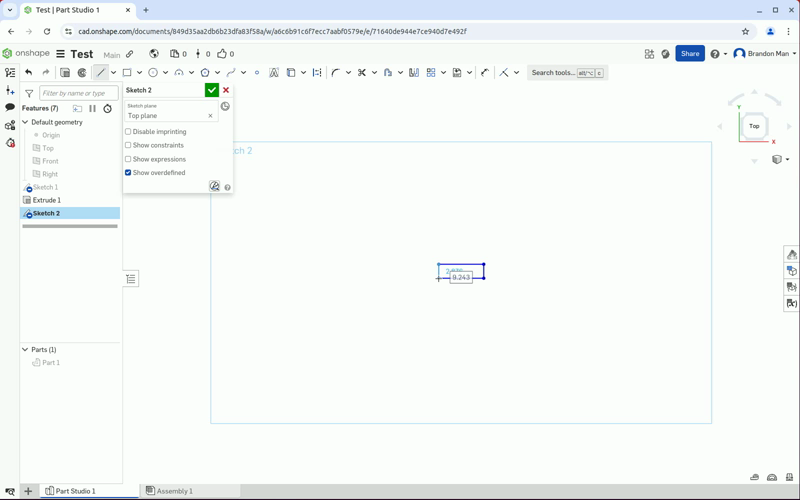
key(esc)
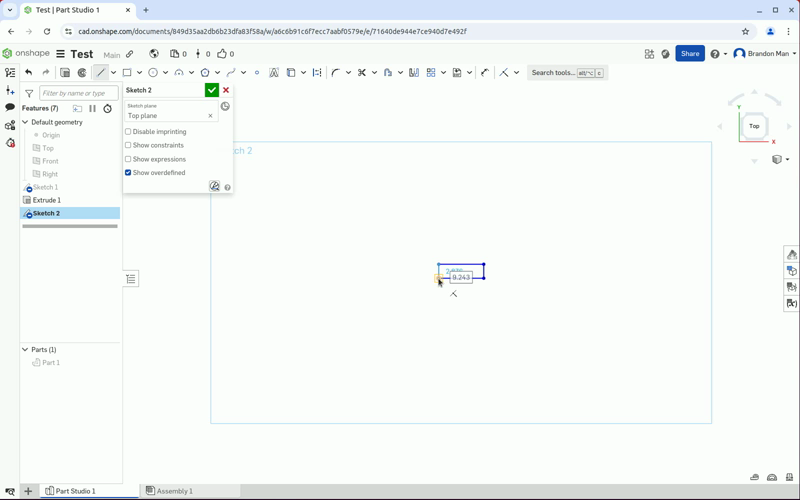
mouse_move(482, 274)
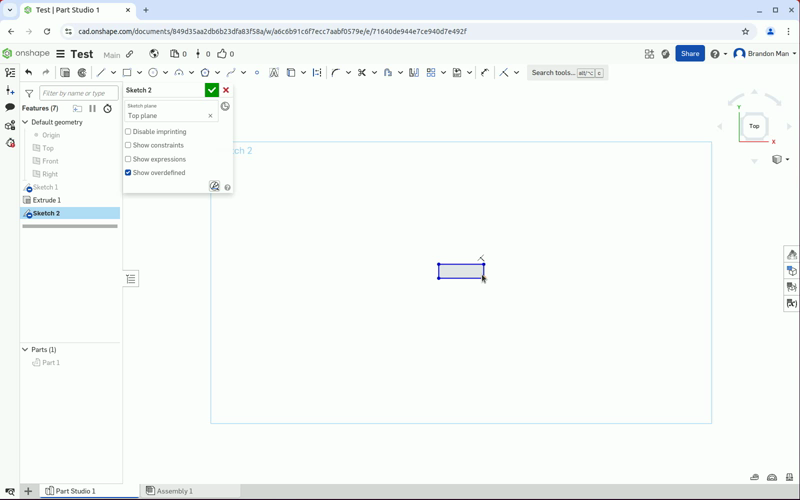
scroll(6)
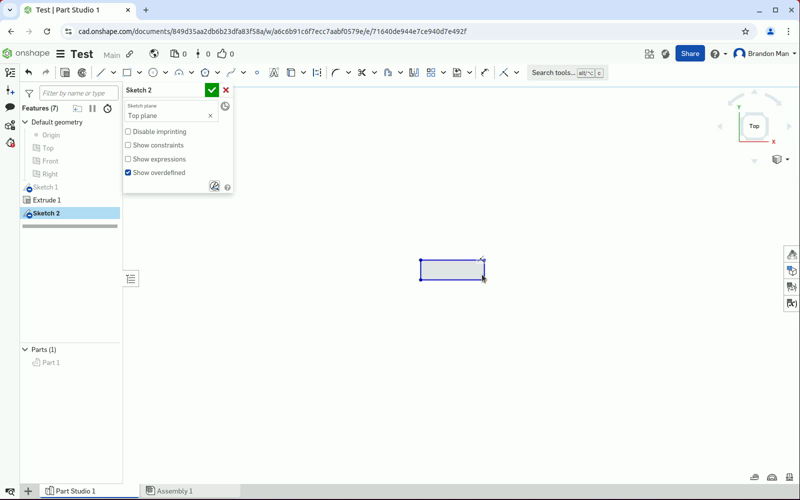
scroll(6)
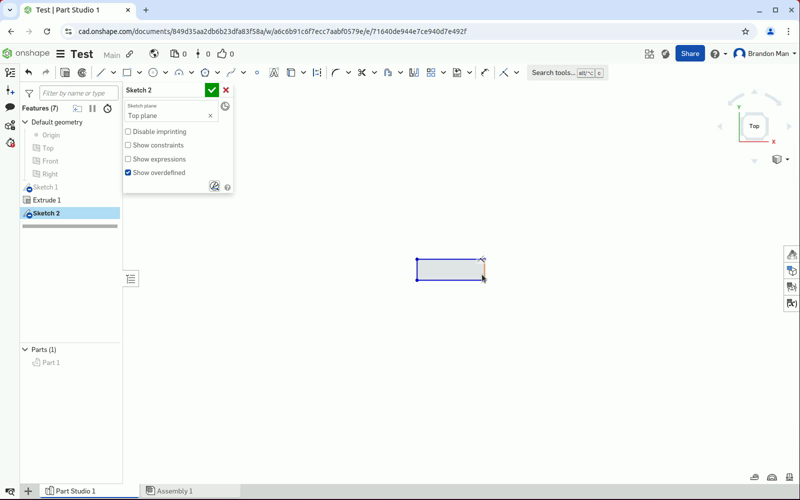
scroll(6)
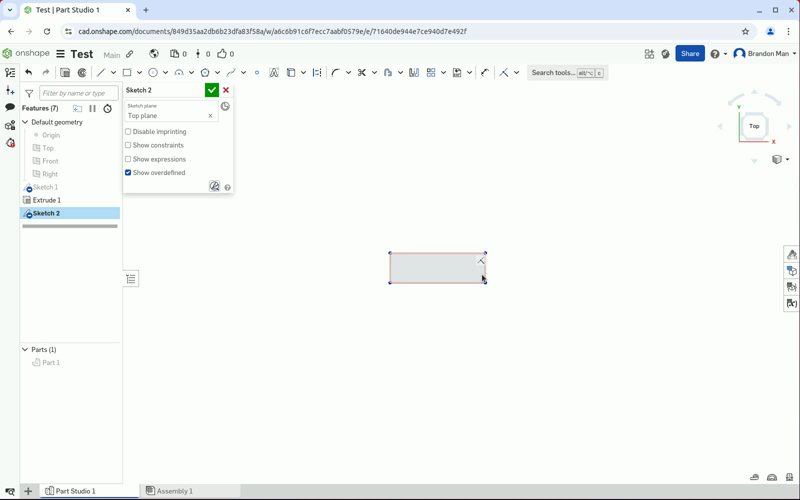
scroll(6)
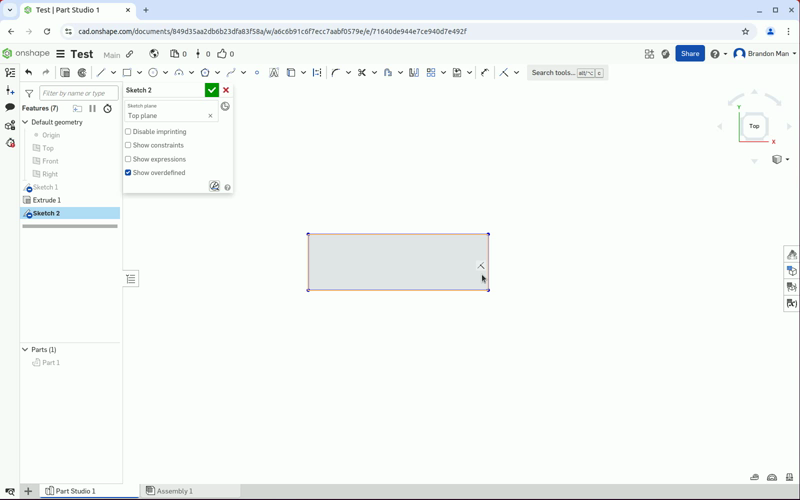
scroll(6)
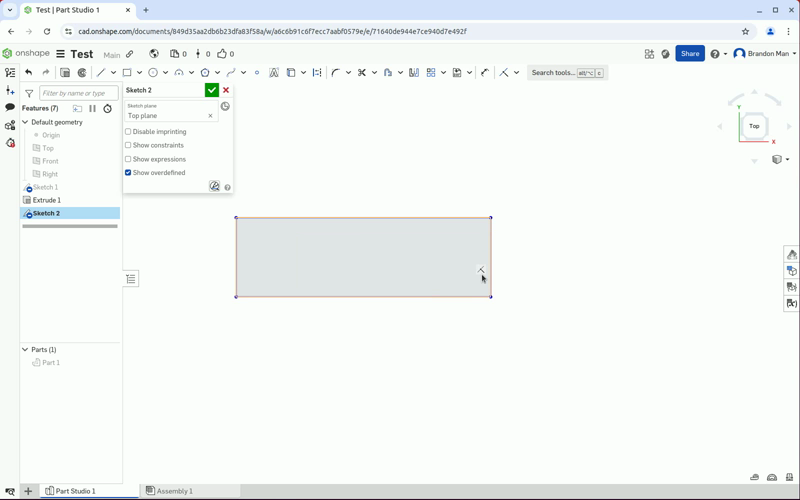
scroll(6)
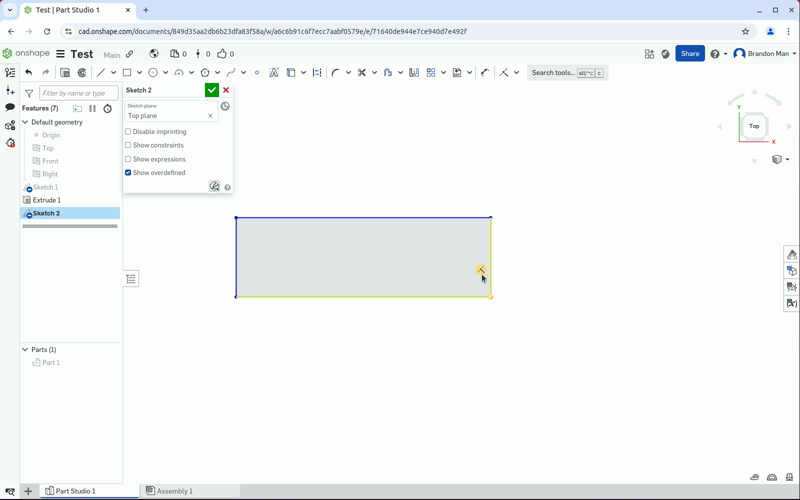
scroll(6)
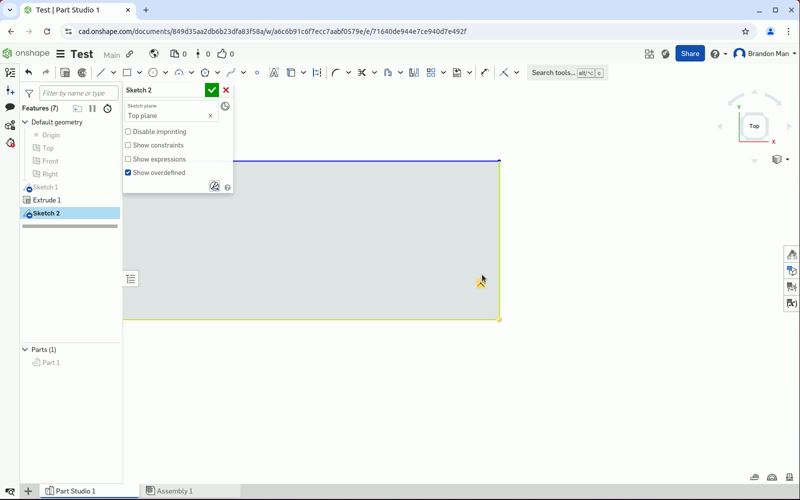
click(482, 274)
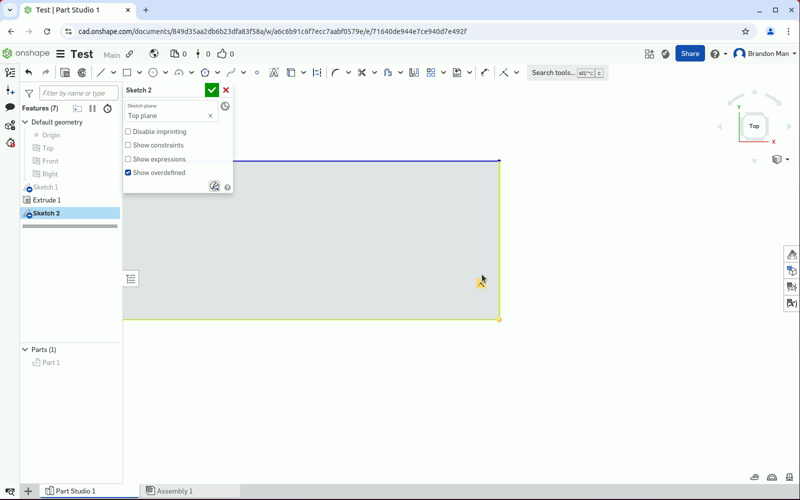
scroll(-6)
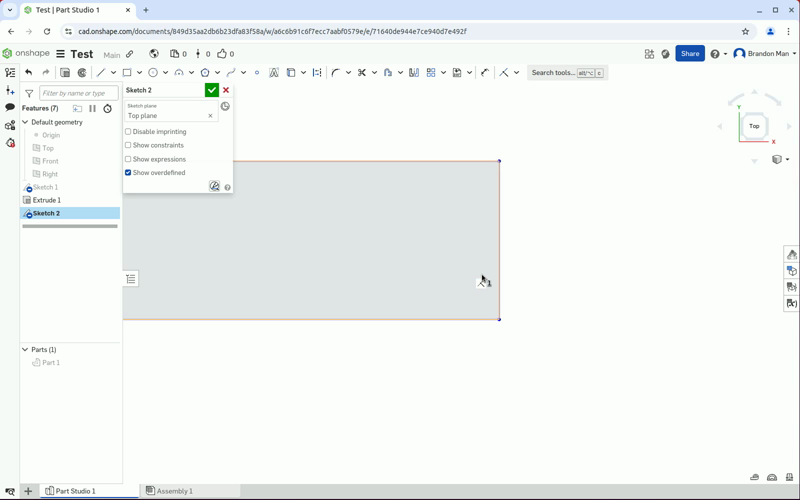
scroll(-6)
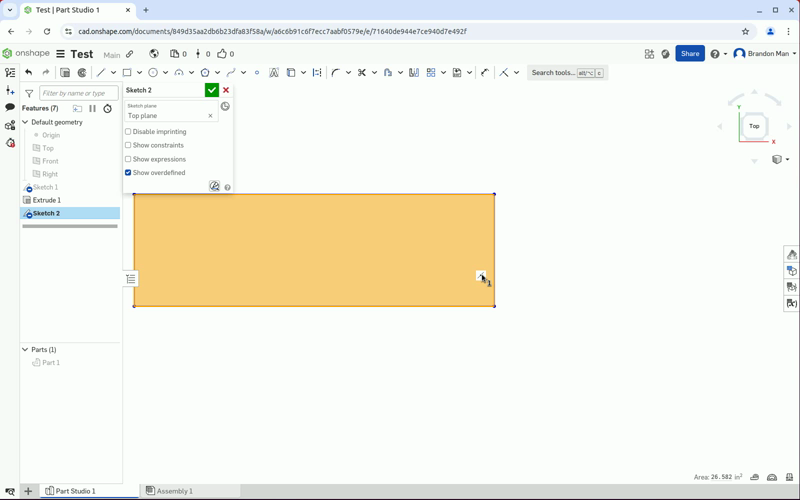
scroll(-6)
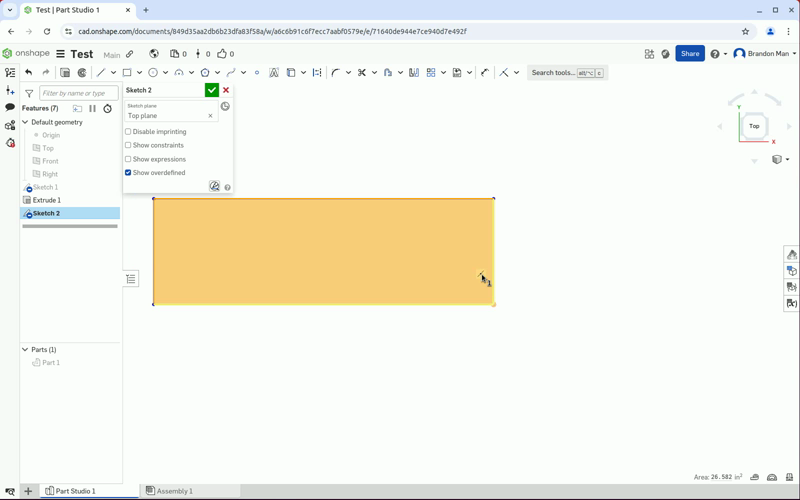
scroll(-6)
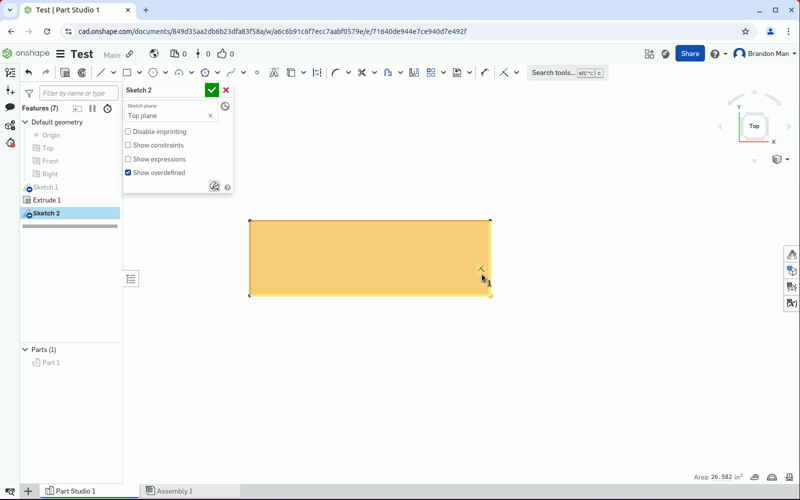
scroll(-6)
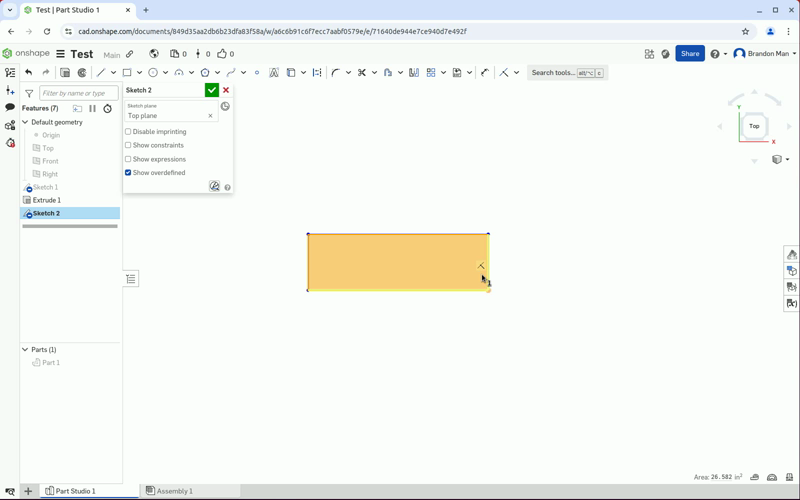
scroll(-6)
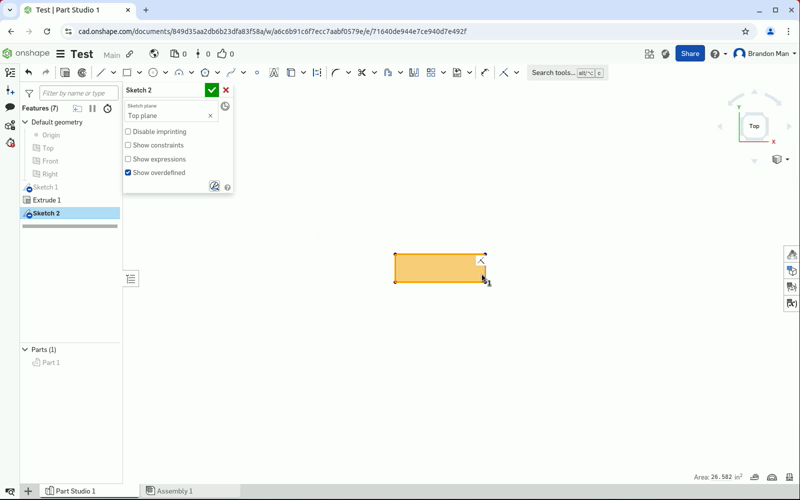
scroll(-6)
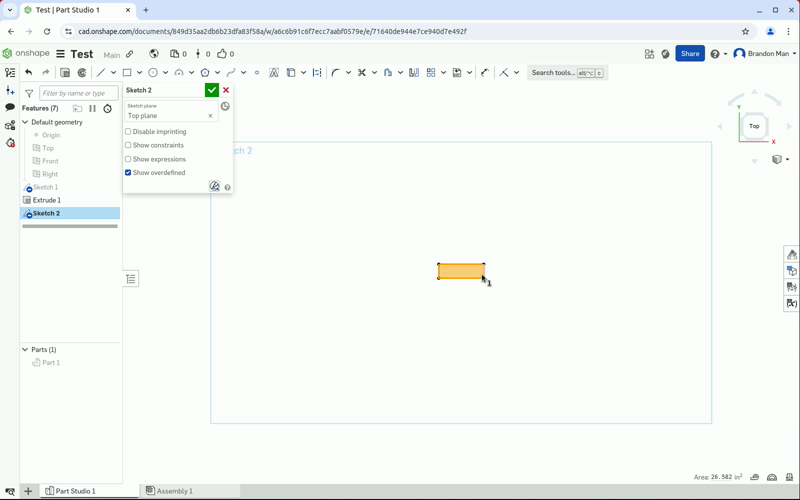
mouse_move(73, 352)
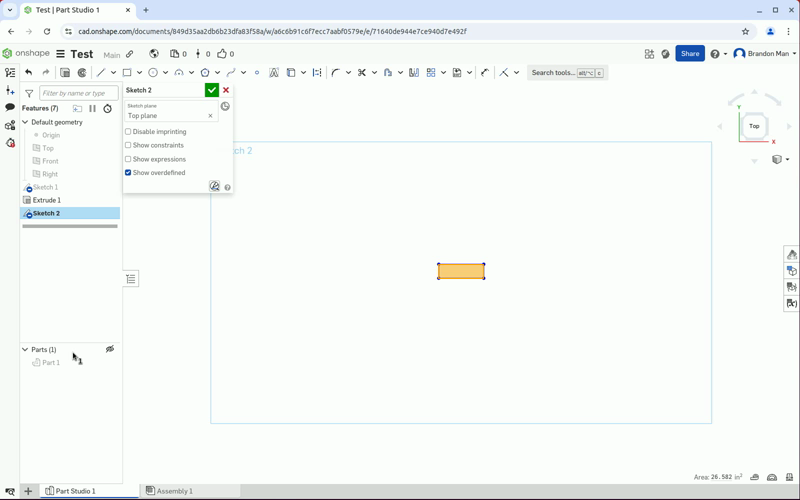
key(shift+y)
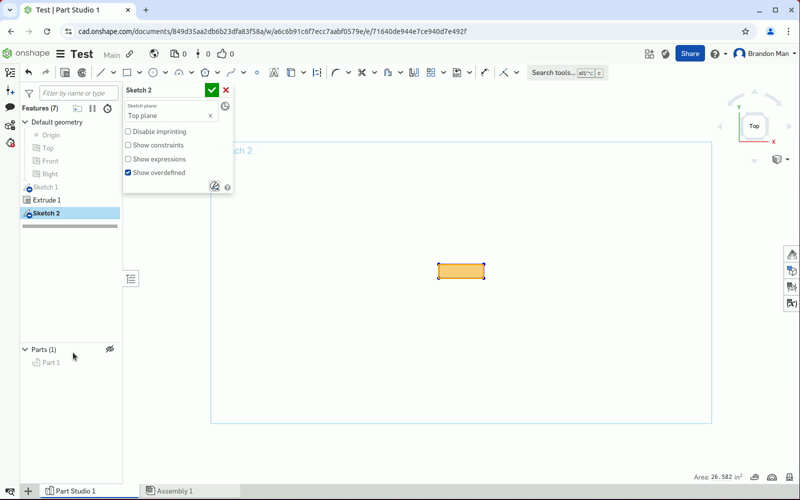
key(shift+e)
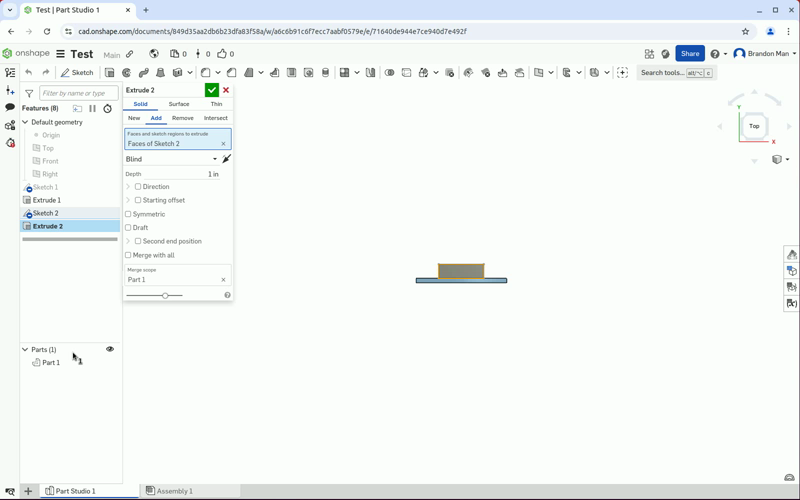
mouse_move(143, 106)
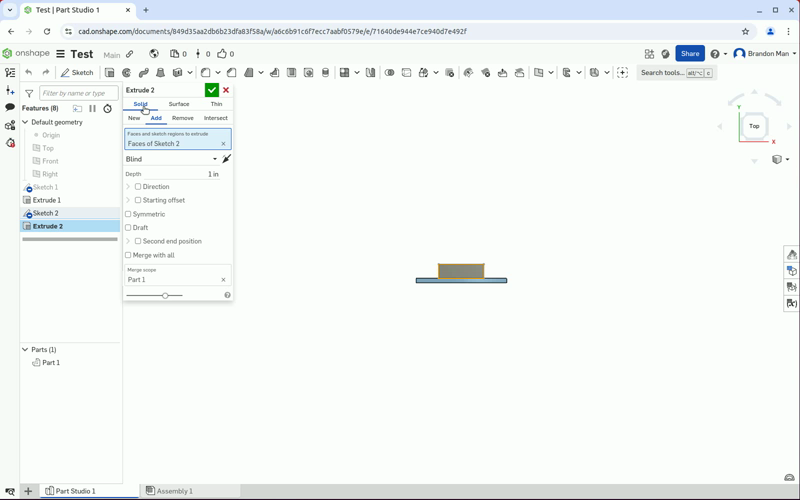
click(143, 106)
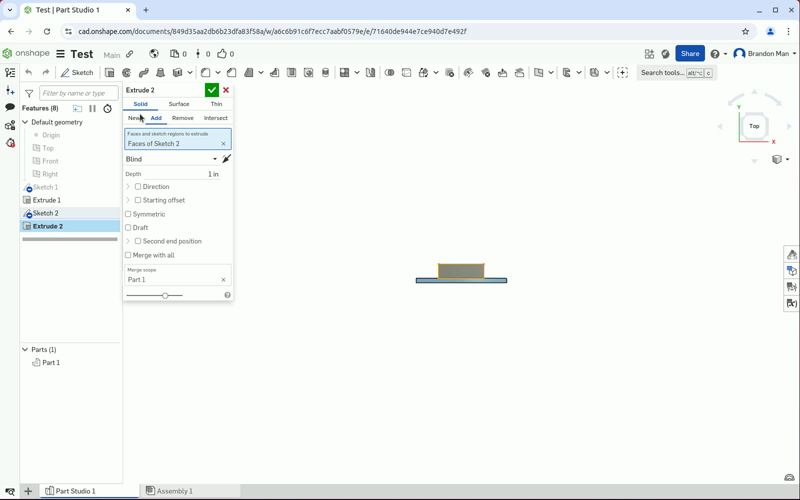
mouse_move(137, 120)
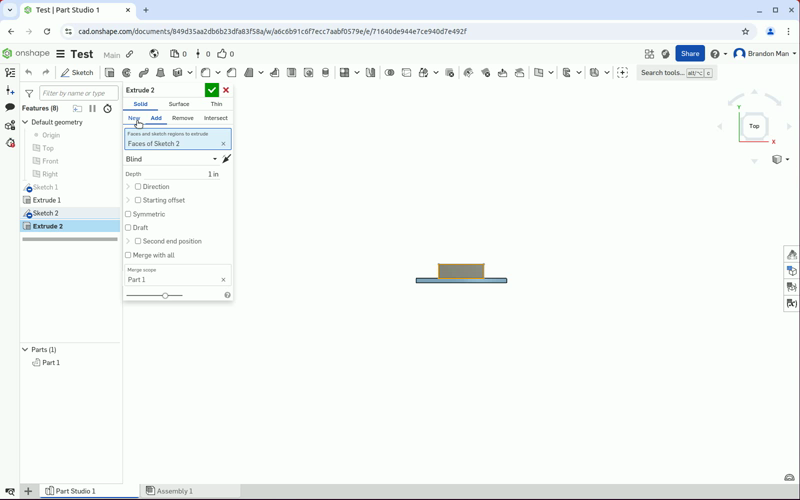
click(137, 120)
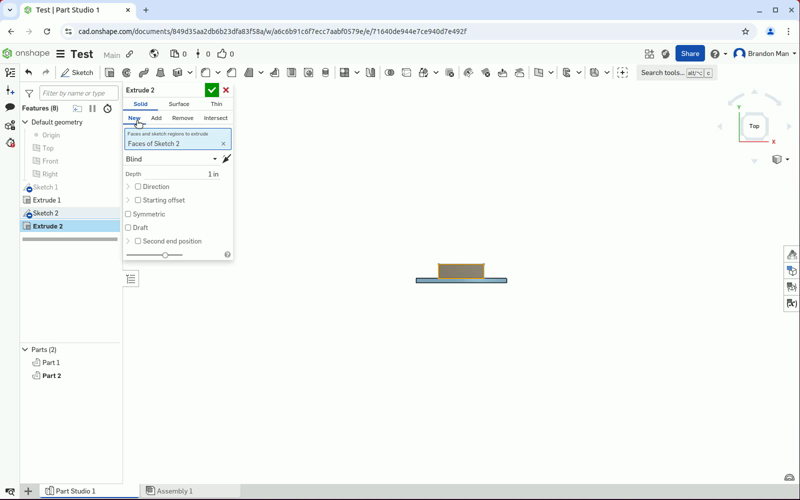
key(tab, 4)
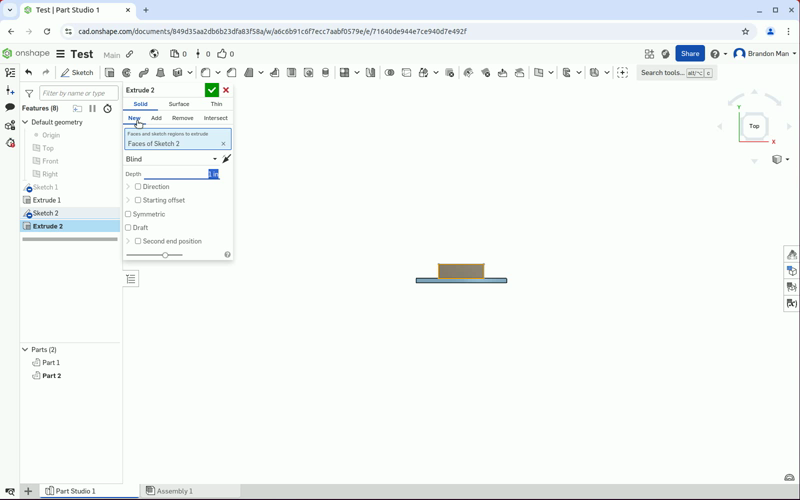
text(9.148)
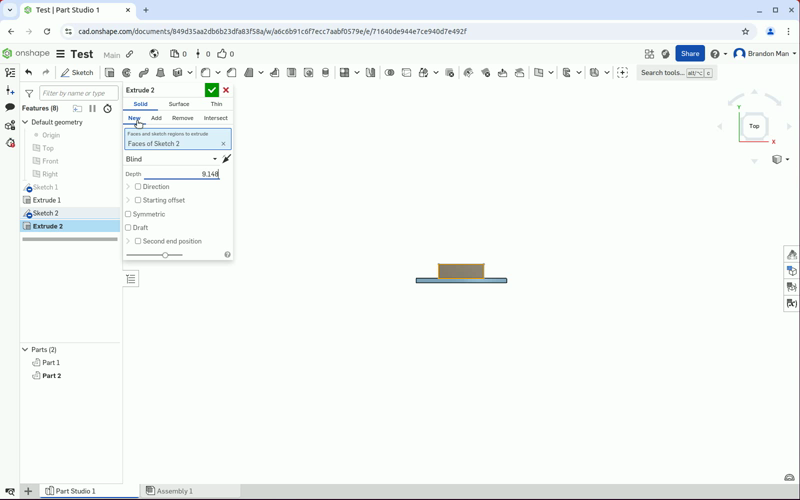
key(tab, 3)
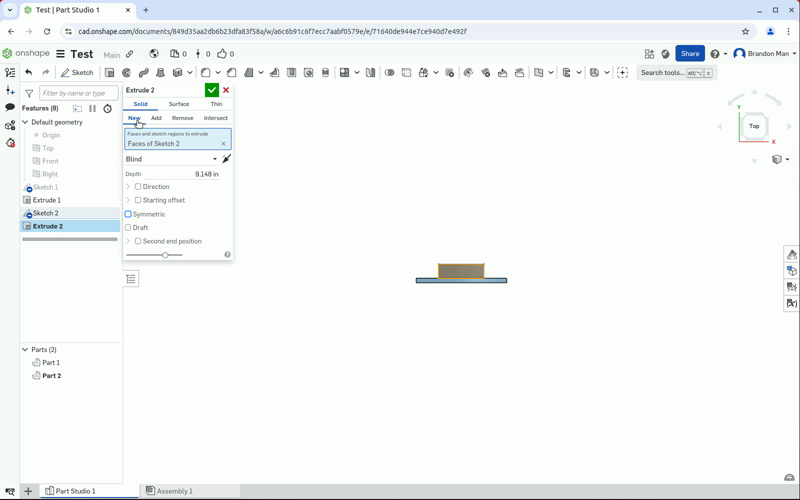
key(space)
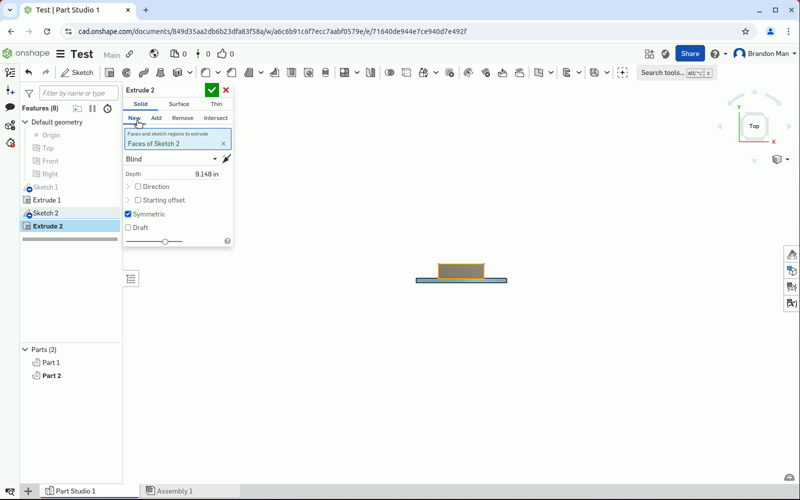
key(enter)
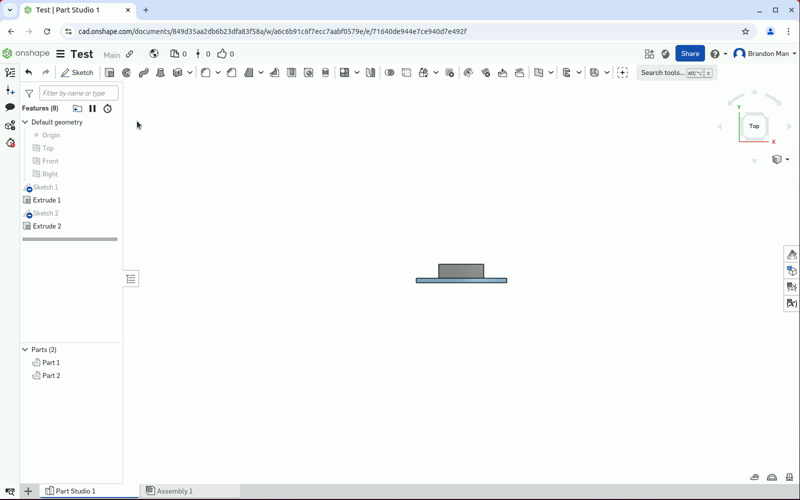
key(shift+h)
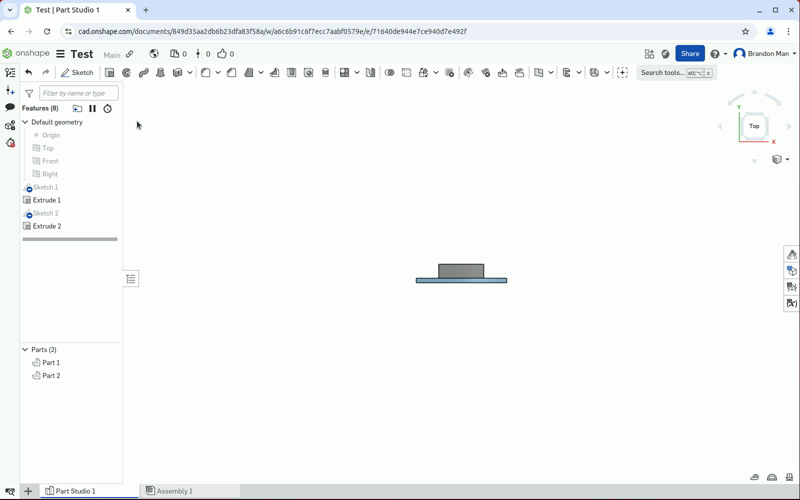
key(shift+h)
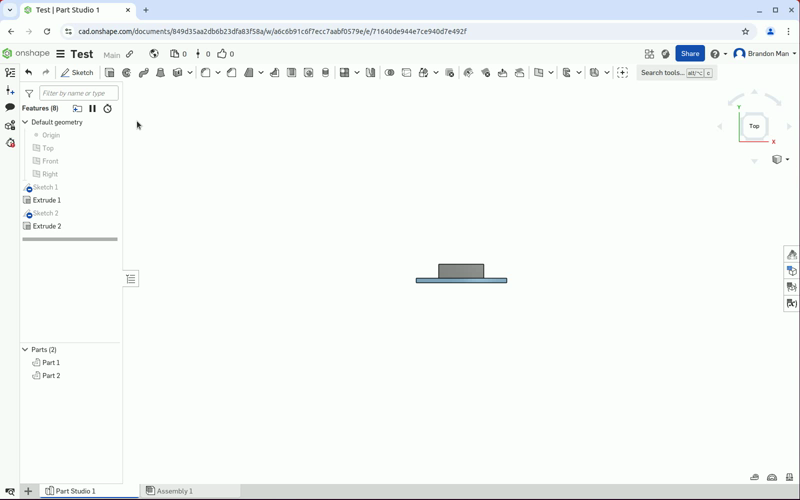
mouse_move(73, 189)
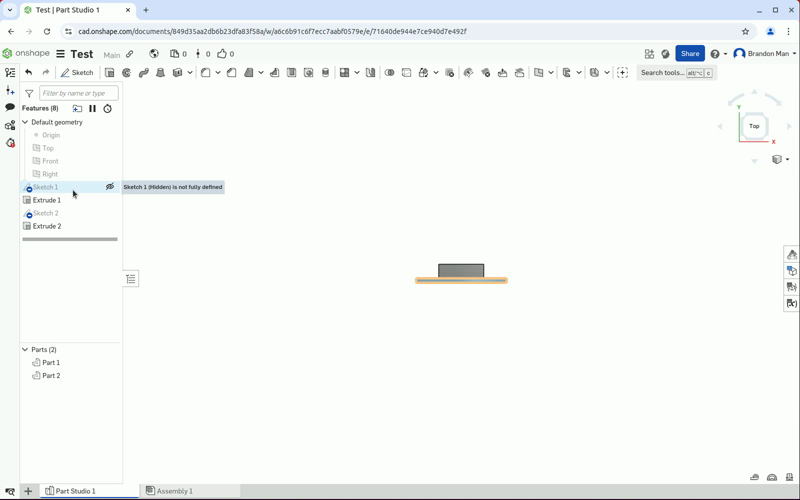
click(73, 189)
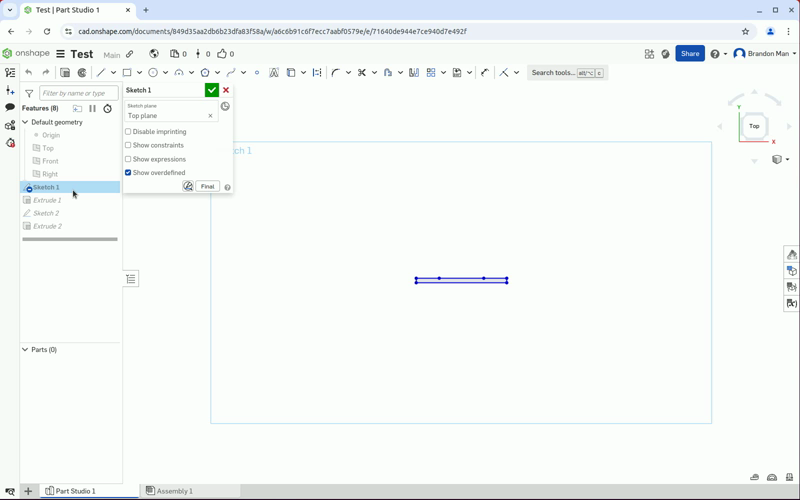
mouse_move(229, 92)
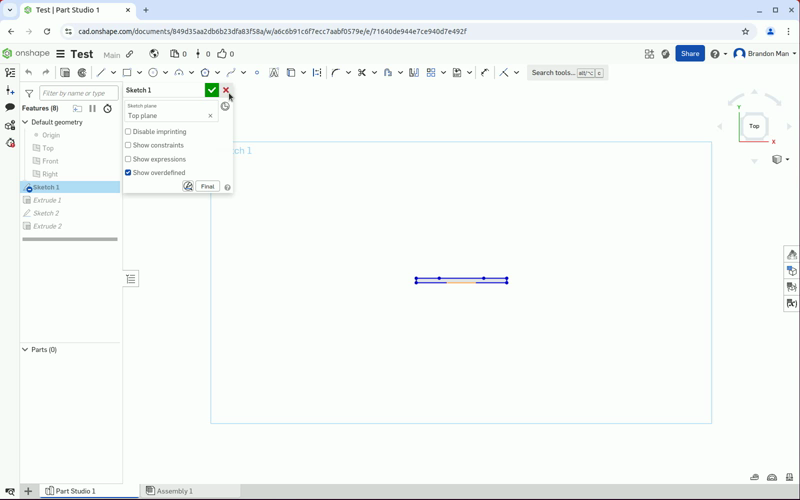
click(229, 92)
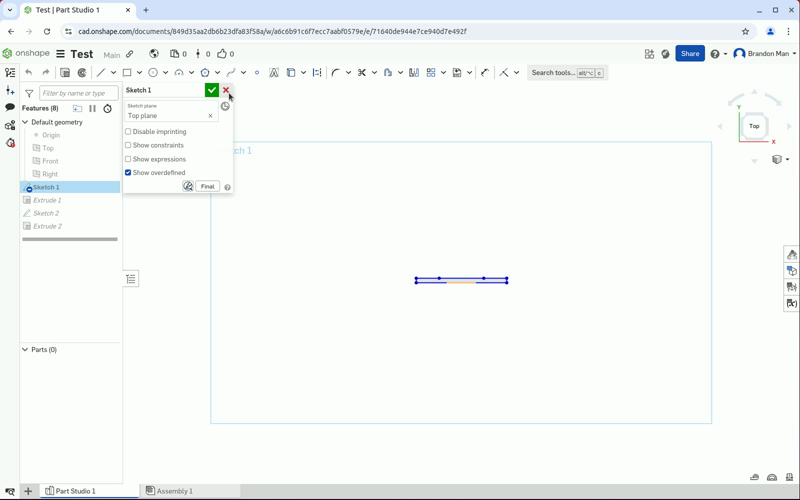
key(shift+s)
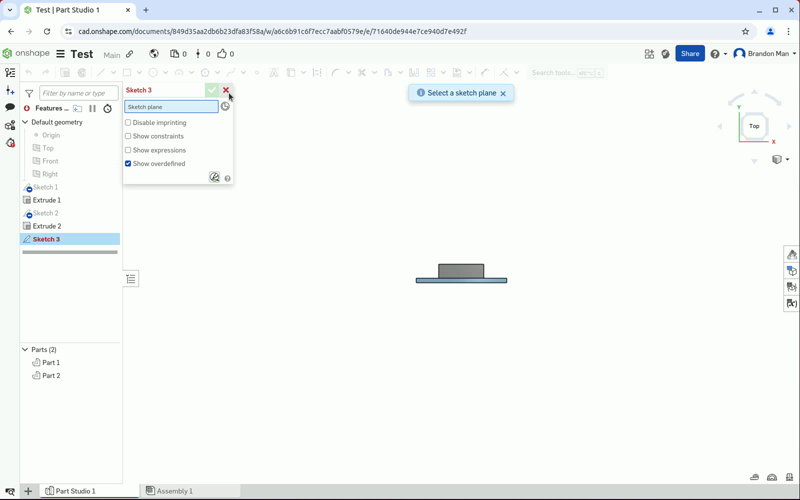
mouse_move(73, 150)
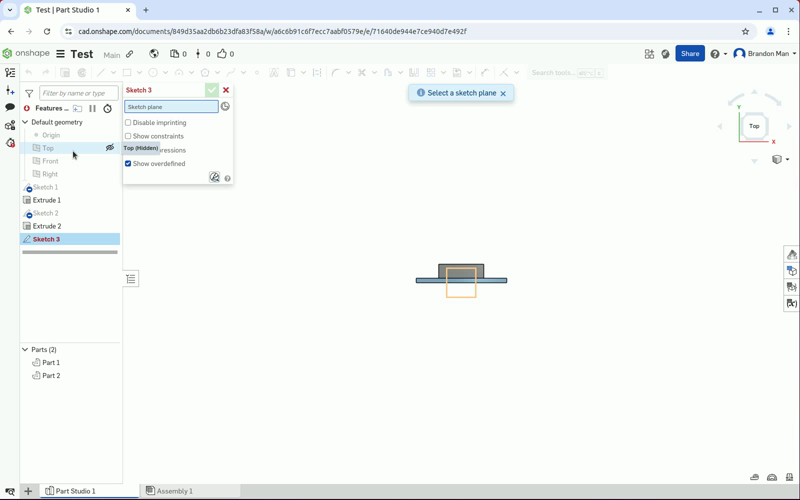
click(73, 150)
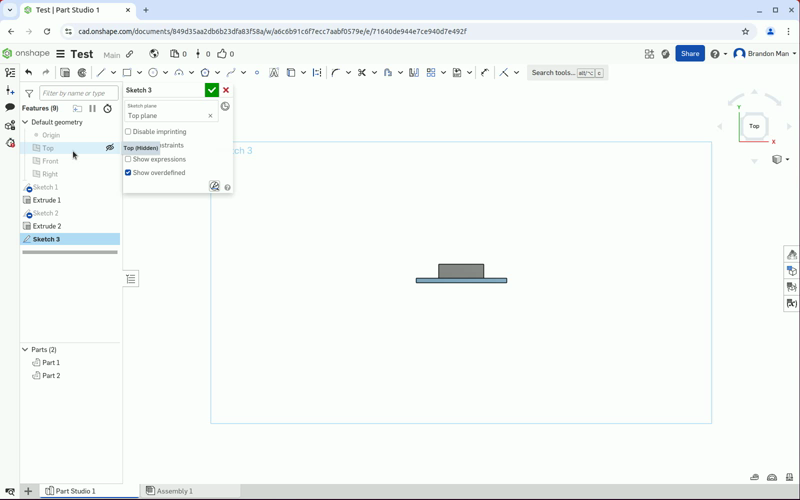
mouse_move(73, 352)
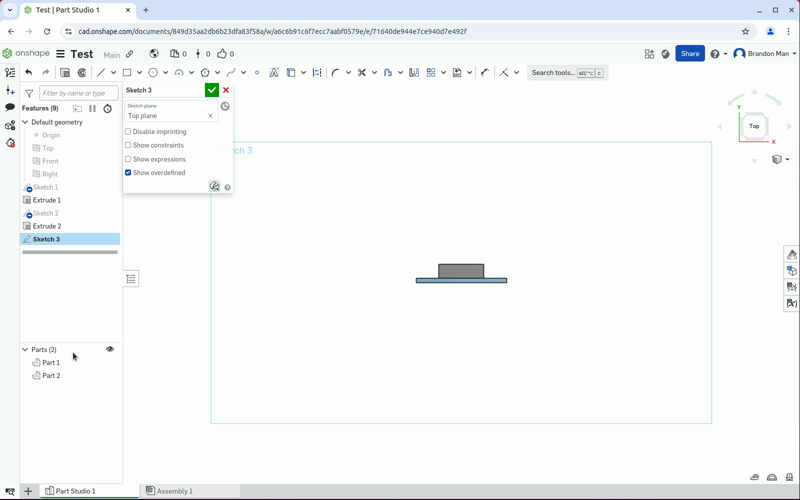
key(y)
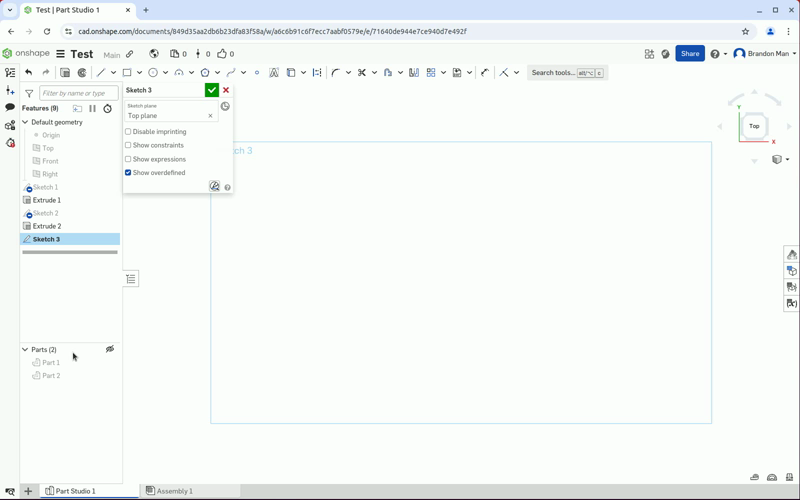
key(l)
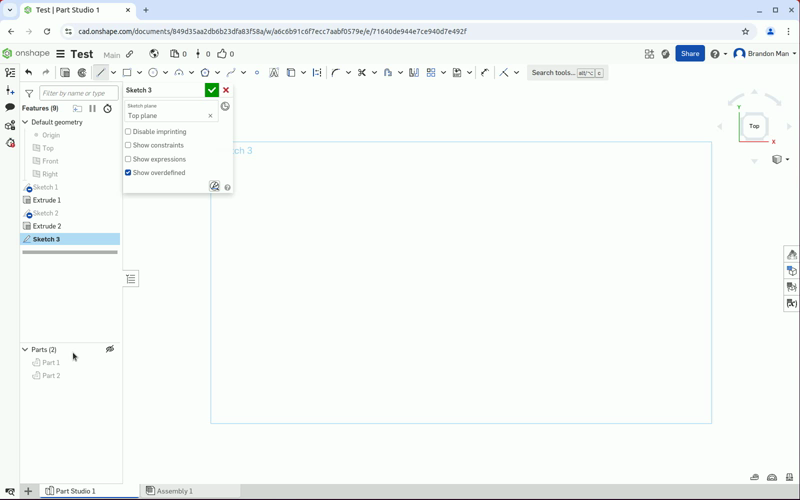
key_down(shift)
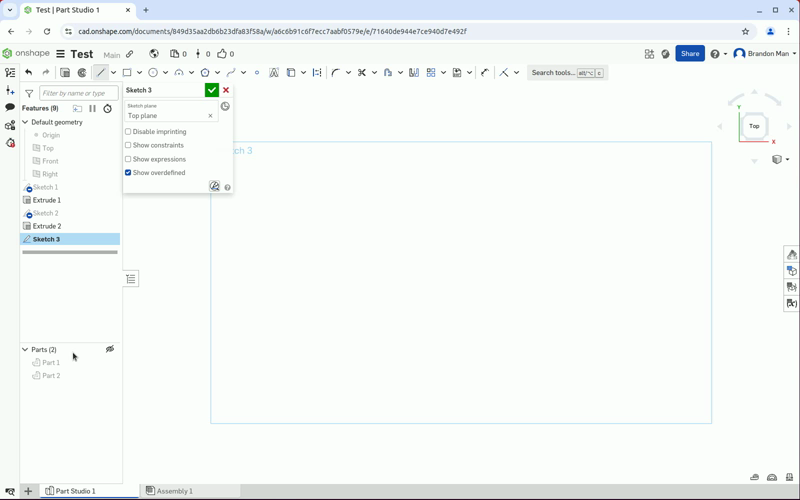
mouse_move(403, 291)
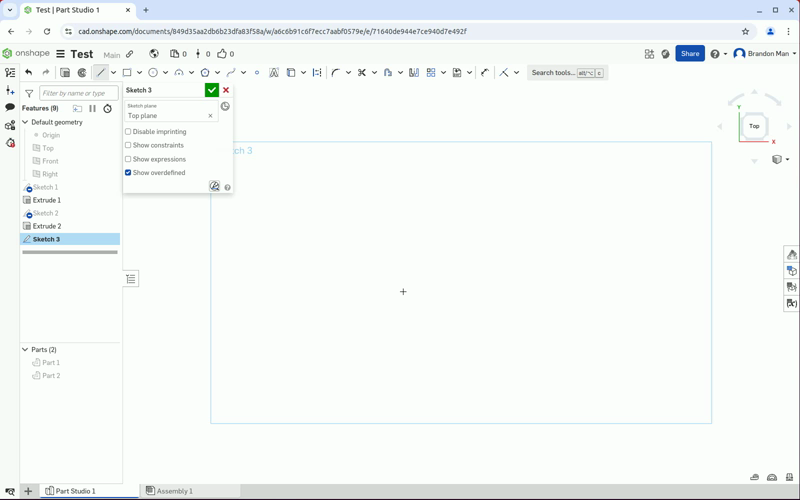
click(403, 291)
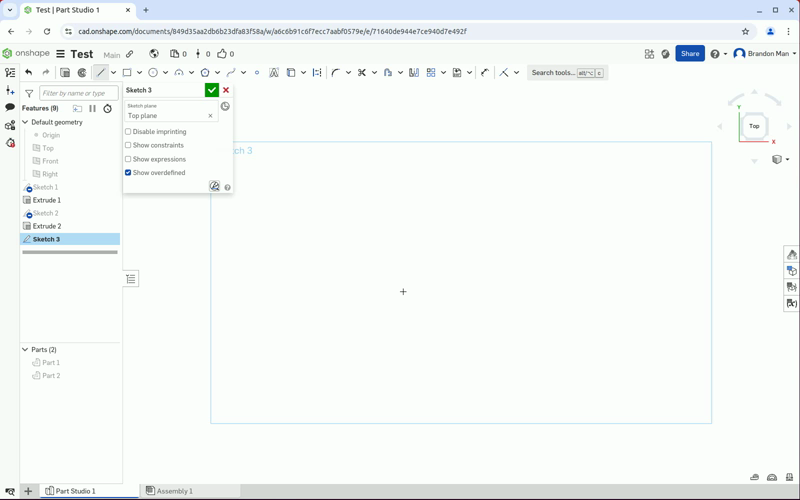
key_up(shift)
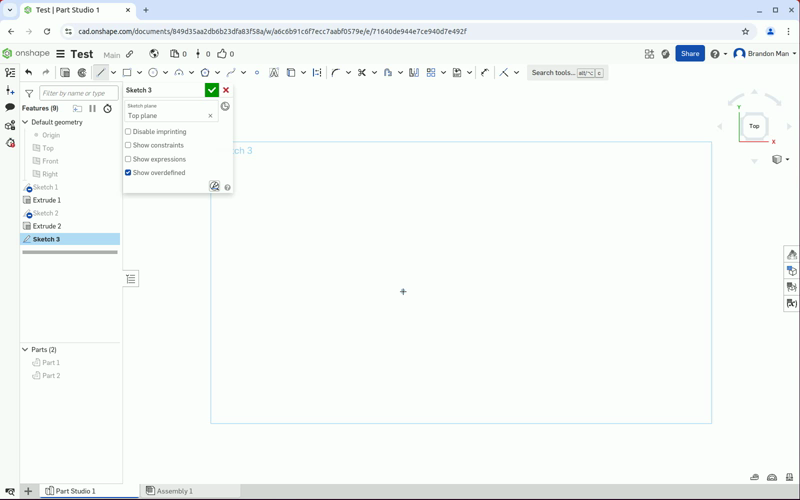
key_down(shift)
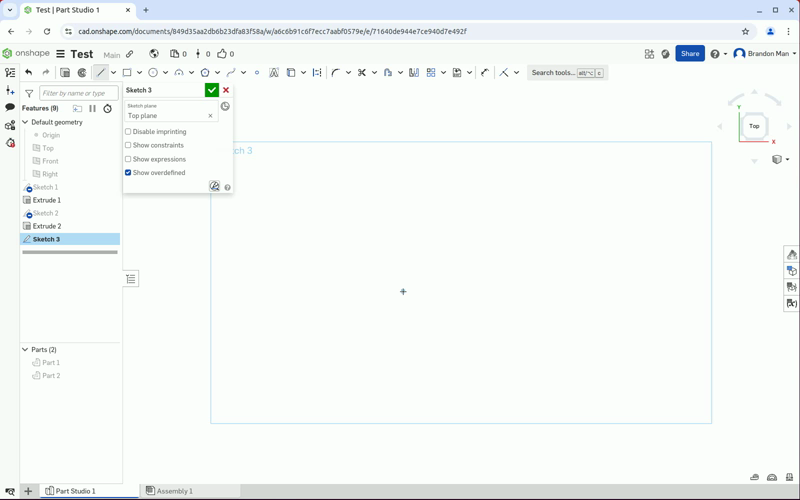
mouse_move(518, 291)
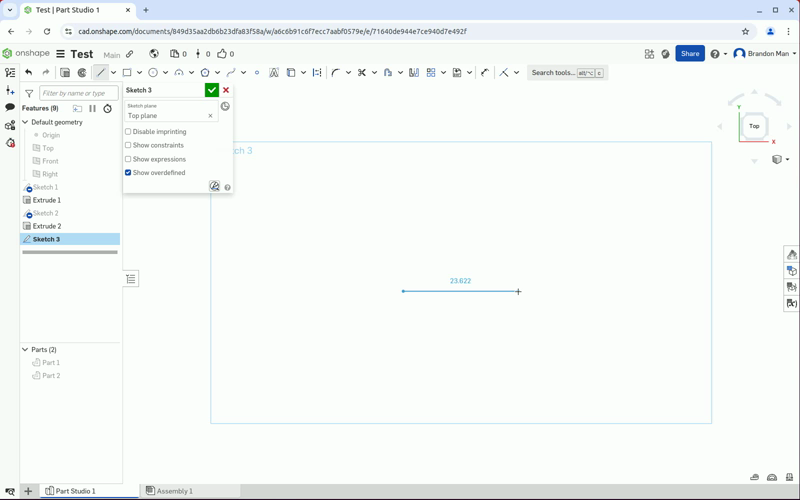
click(518, 291)
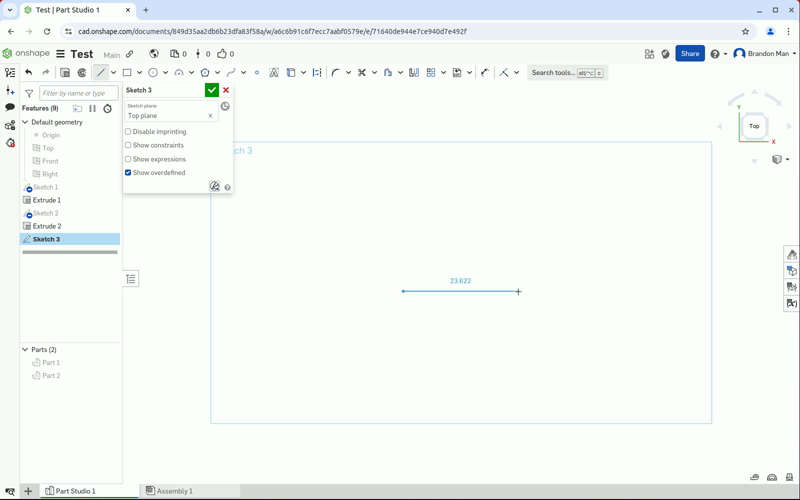
key_up(shift)
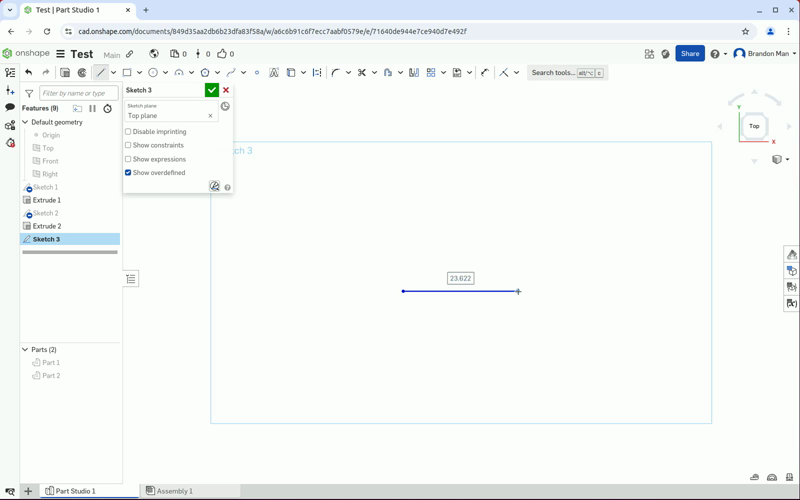
key_down(shift)
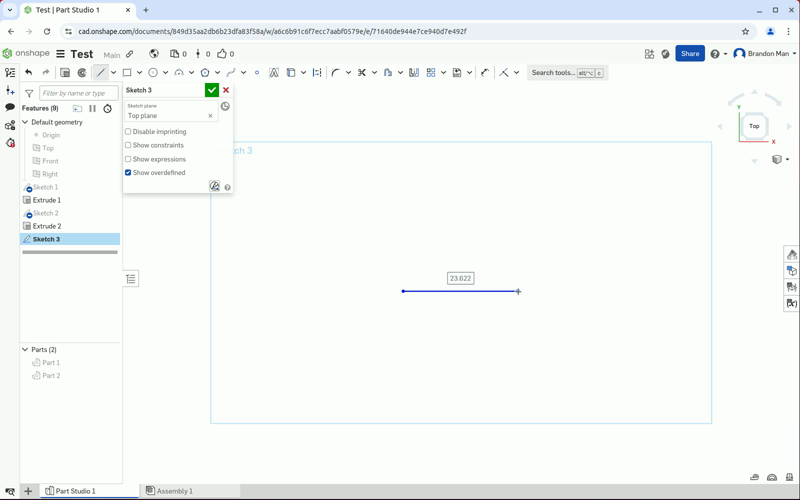
mouse_move(548, 291)
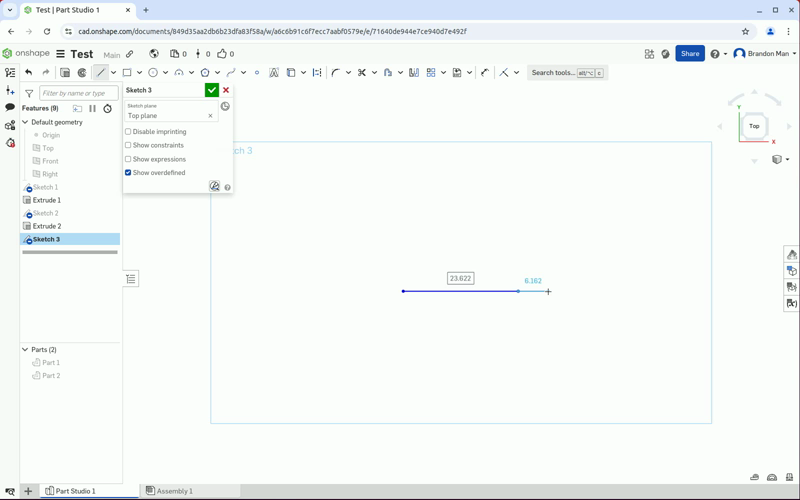
mouse_move(518, 255)
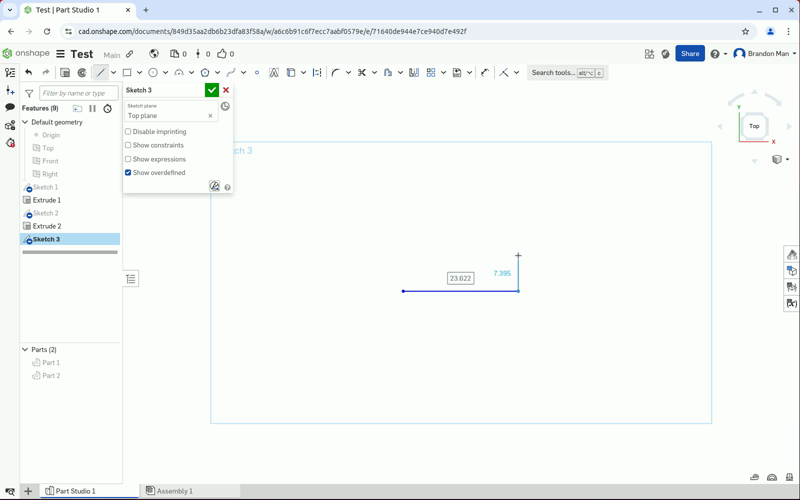
click(518, 255)
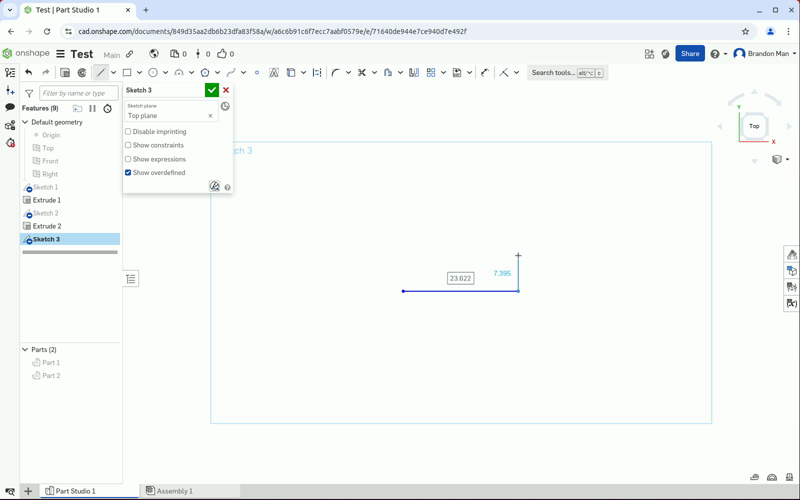
key_up(shift)
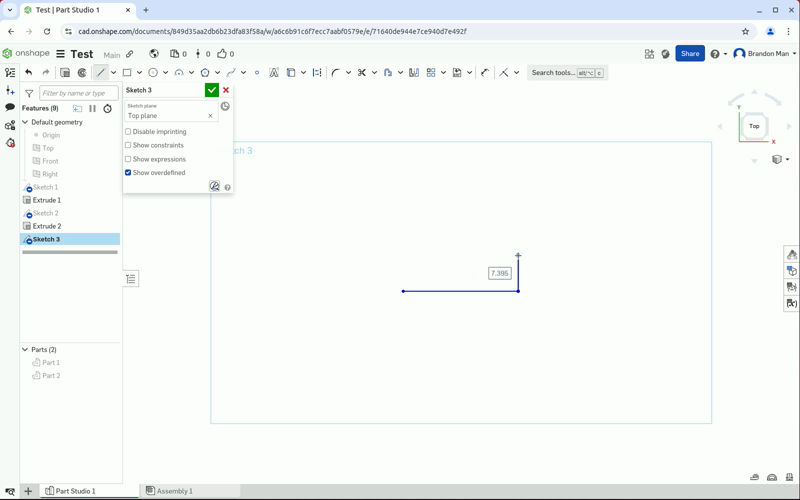
key_down(shift)
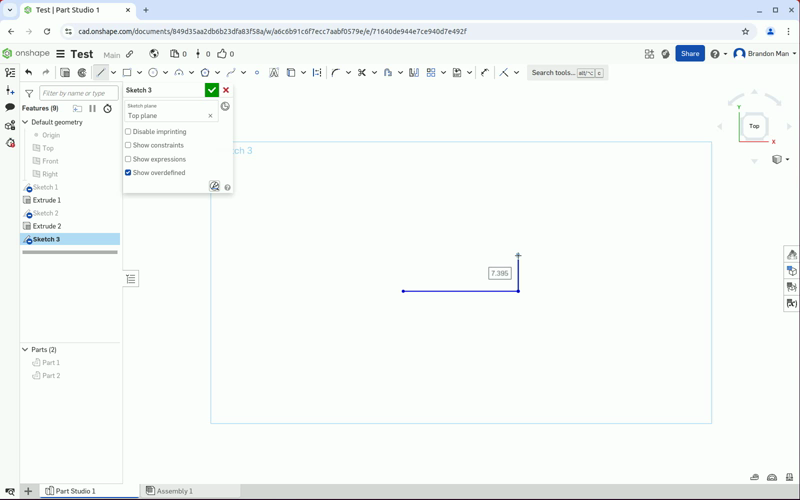
mouse_move(403, 255)
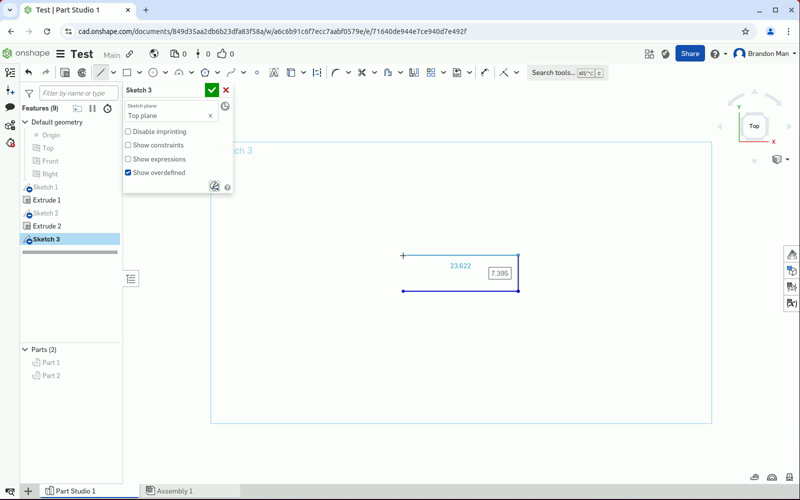
click(403, 255)
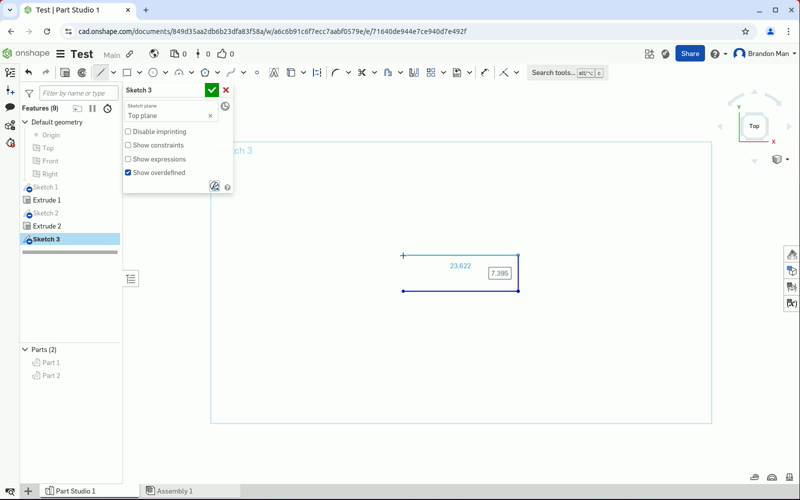
key_up(shift)
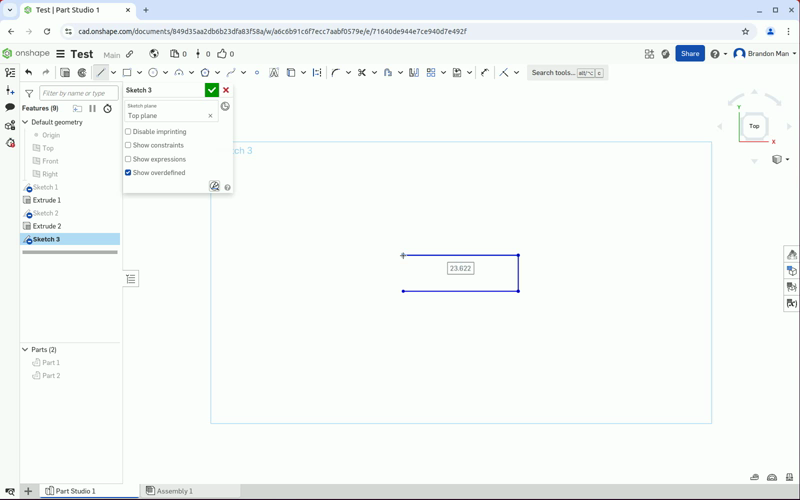
mouse_move(433, 255)
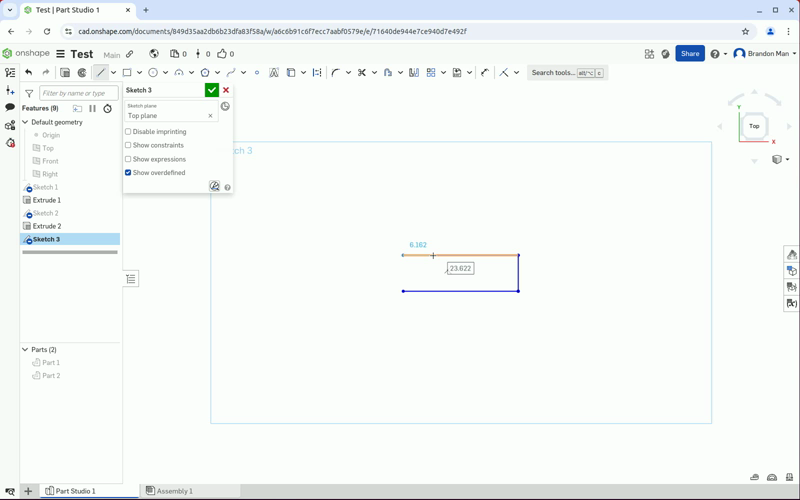
key_down(shift)
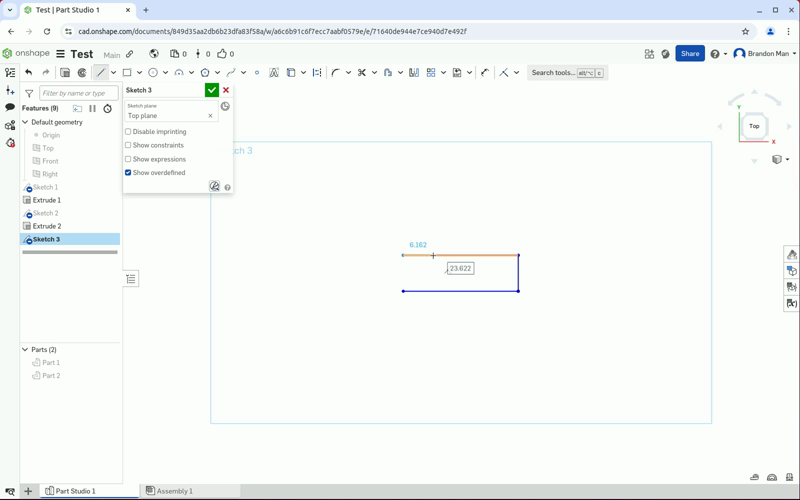
mouse_move(403, 291)
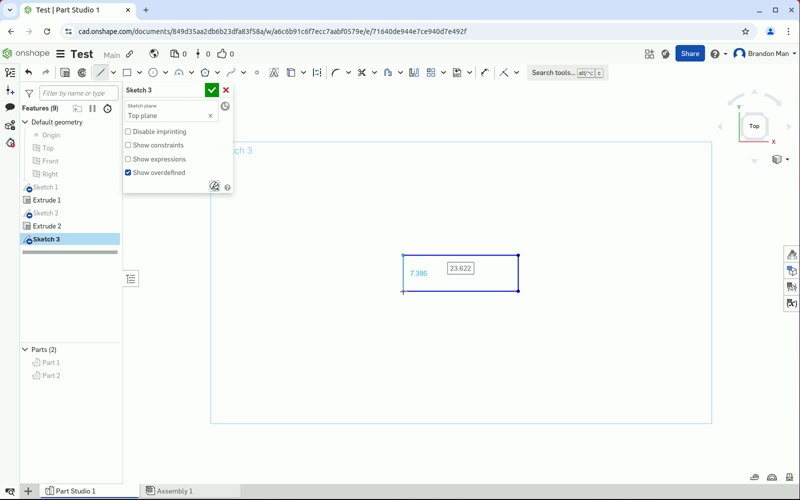
key_up(shift)
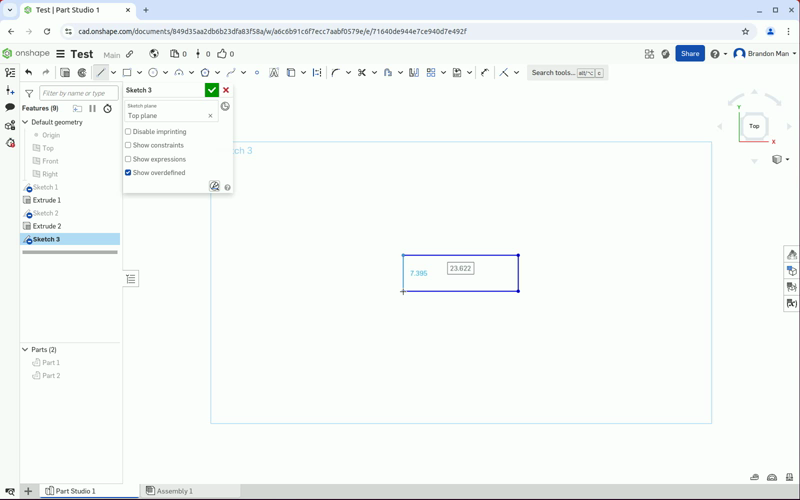
click(403, 291)
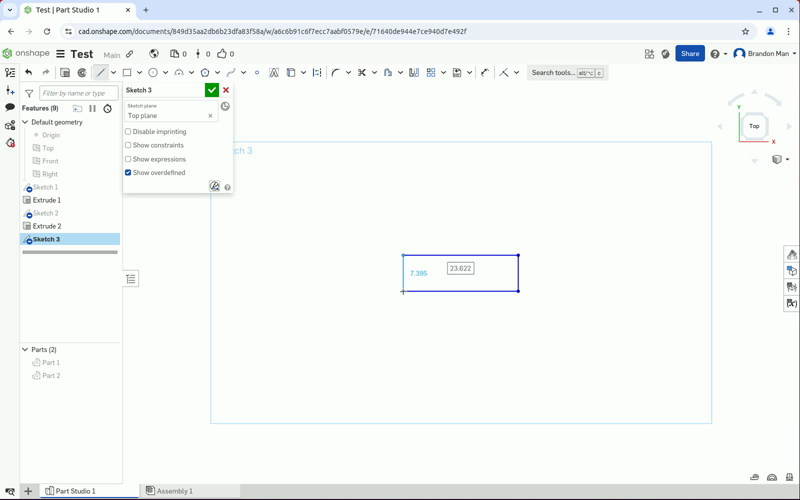
key(esc)
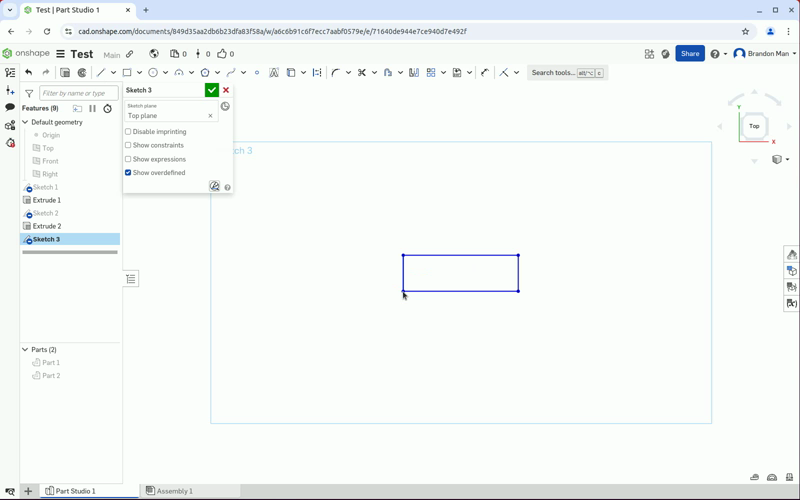
key(l)
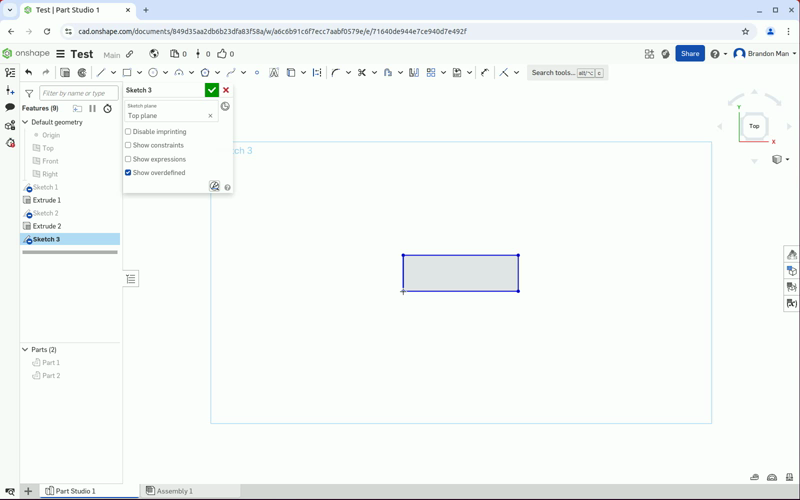
key_down(shift)
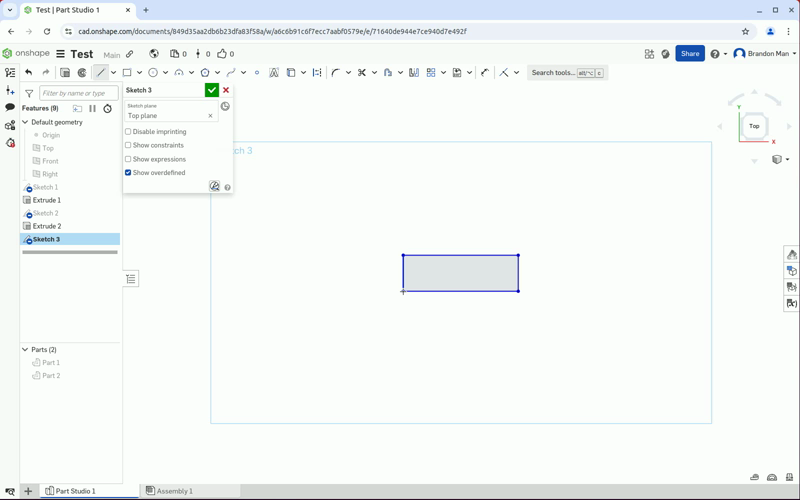
mouse_move(415, 282)
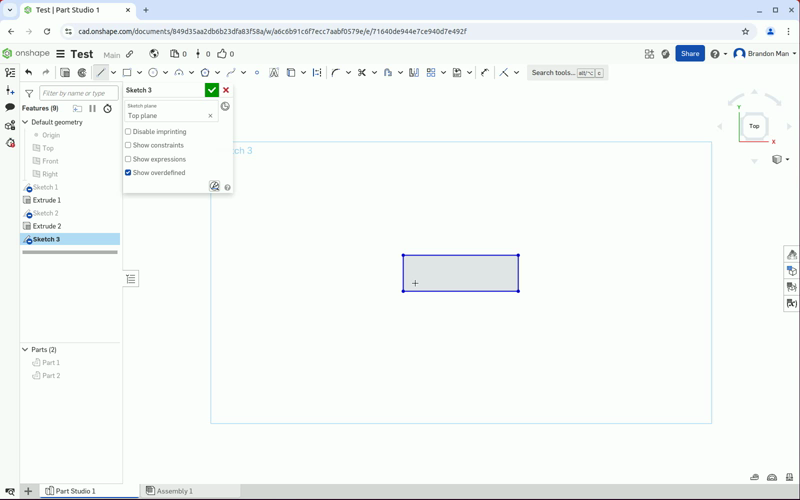
click(415, 282)
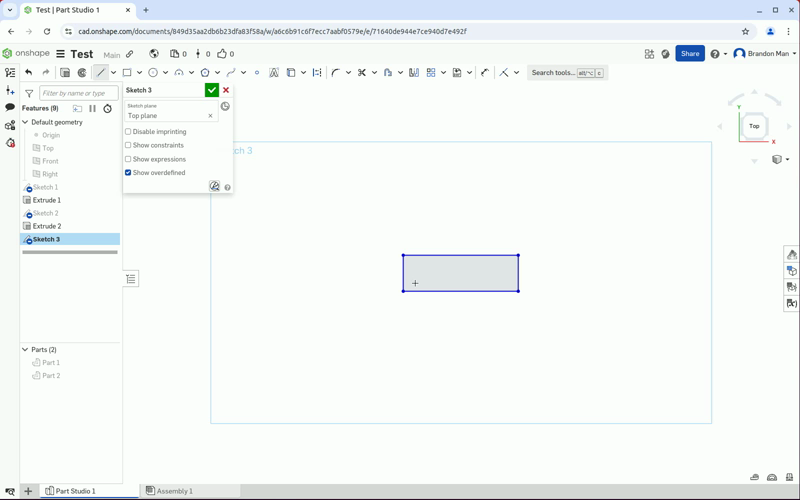
key_up(shift)
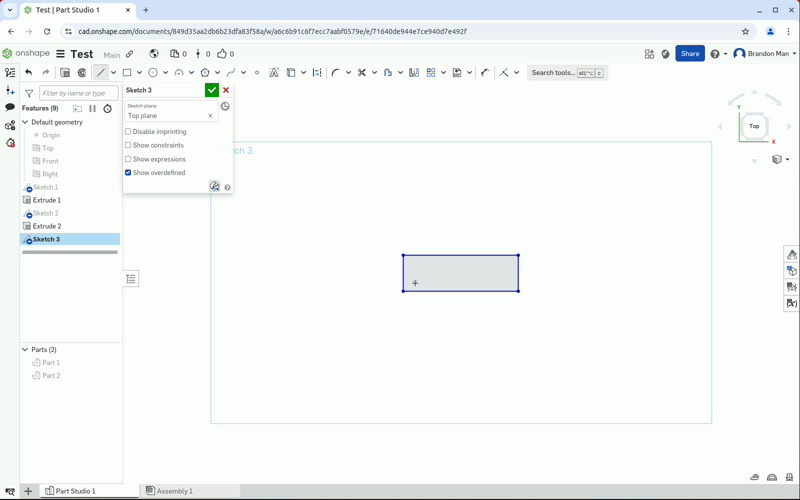
key_down(shift)
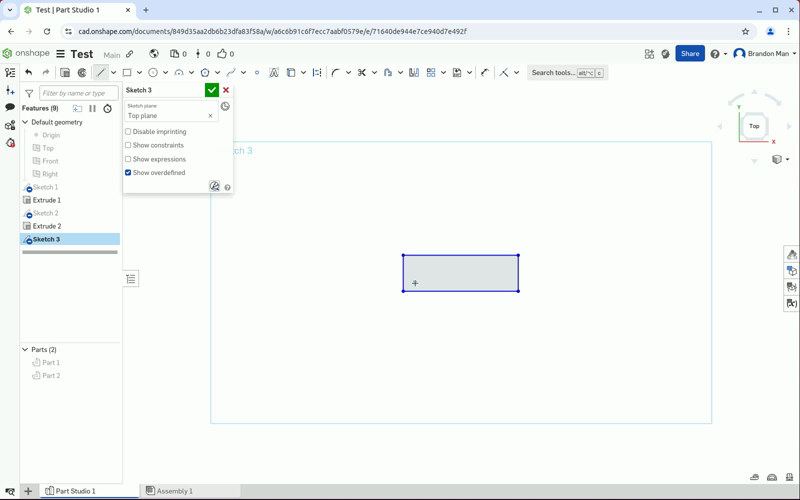
mouse_move(506, 282)
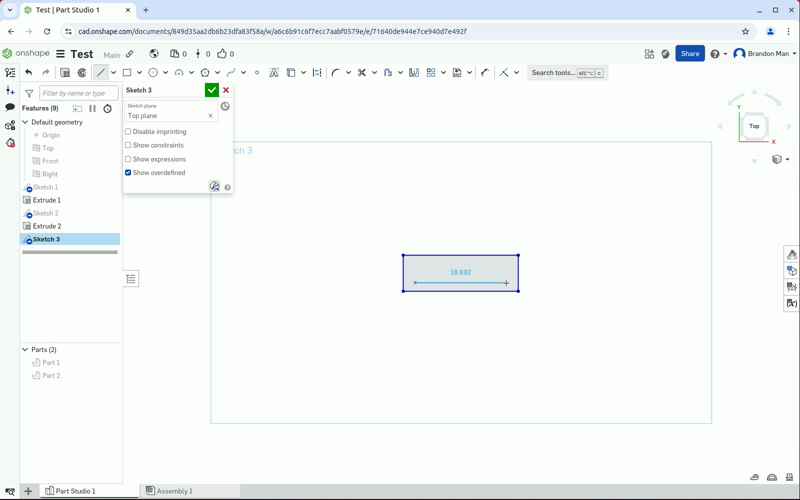
click(506, 282)
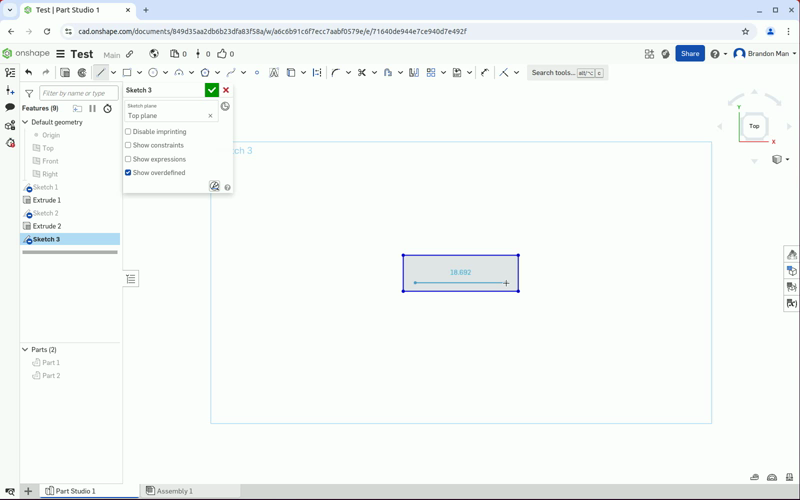
key_up(shift)
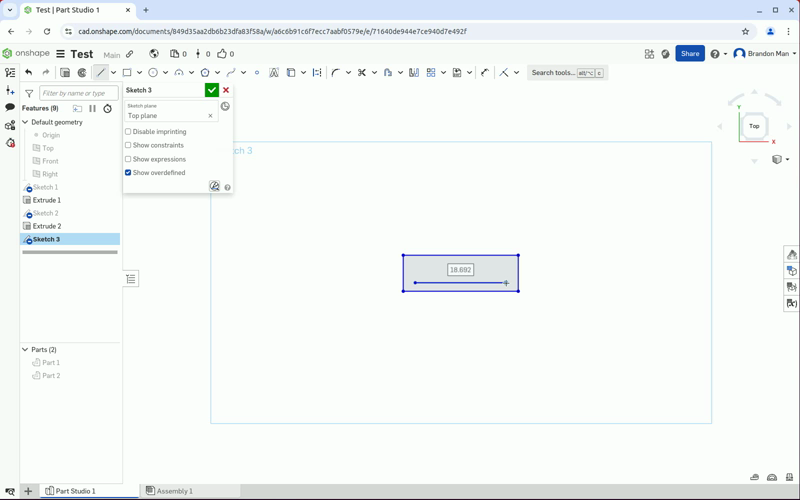
key_down(shift)
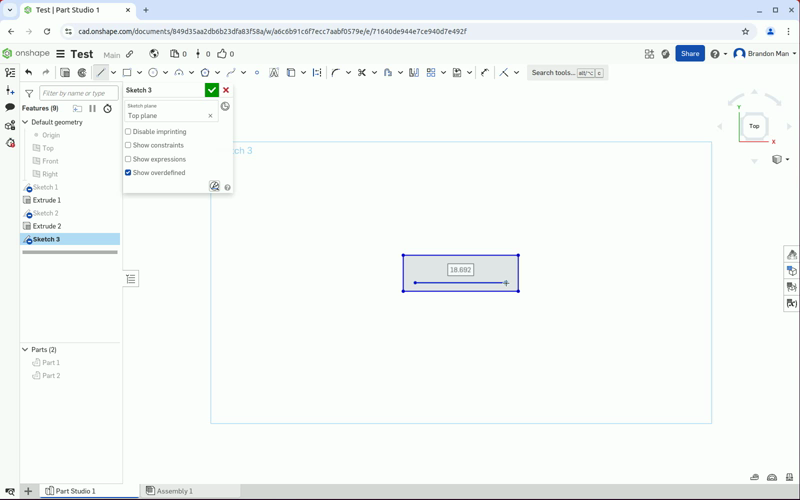
mouse_move(536, 282)
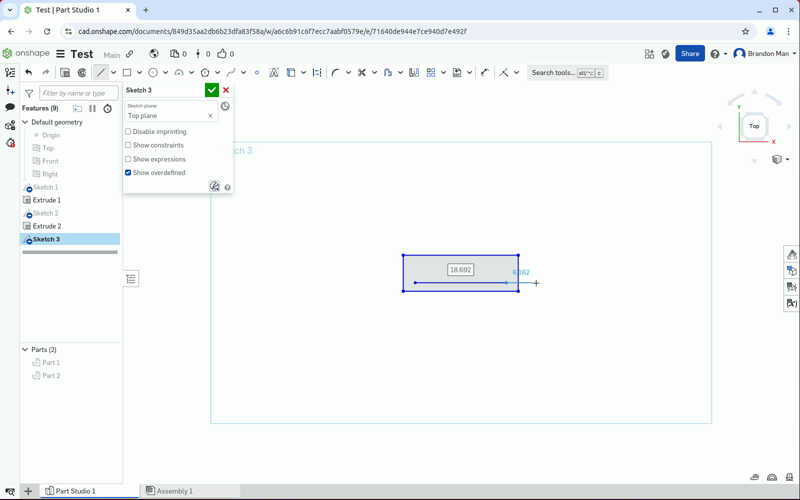
mouse_move(506, 273)
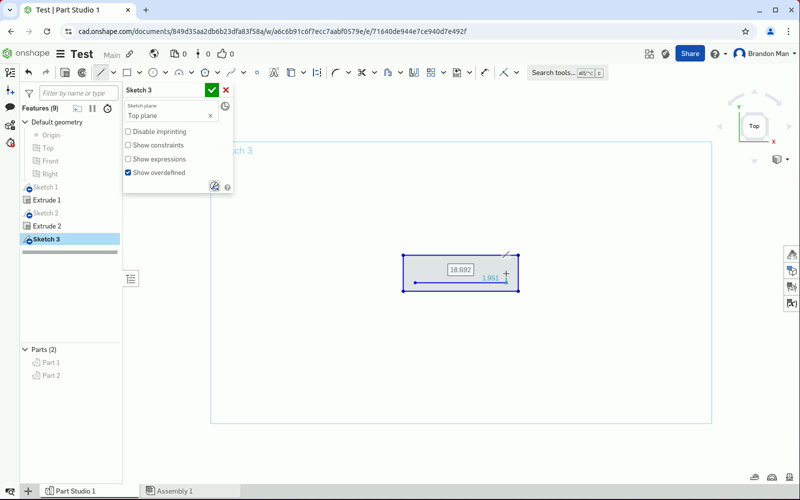
click(506, 273)
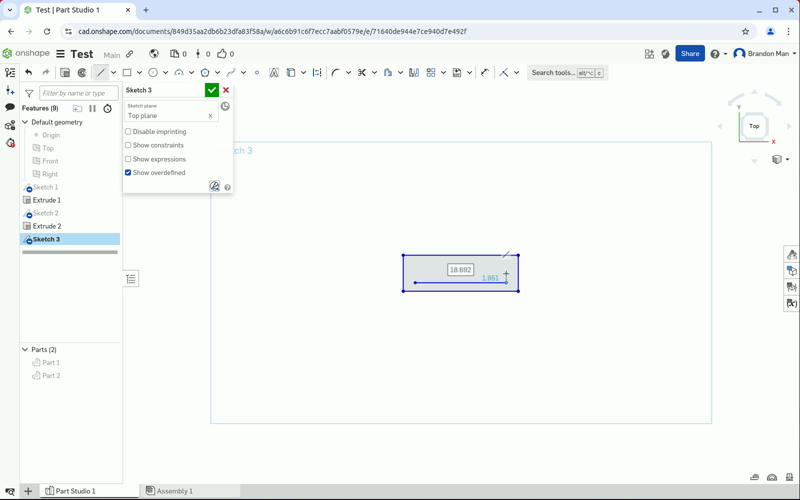
key_up(shift)
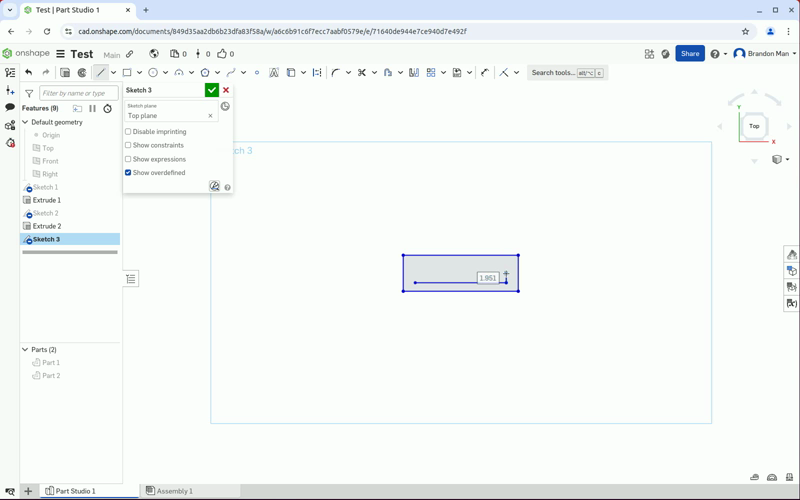
key_down(shift)
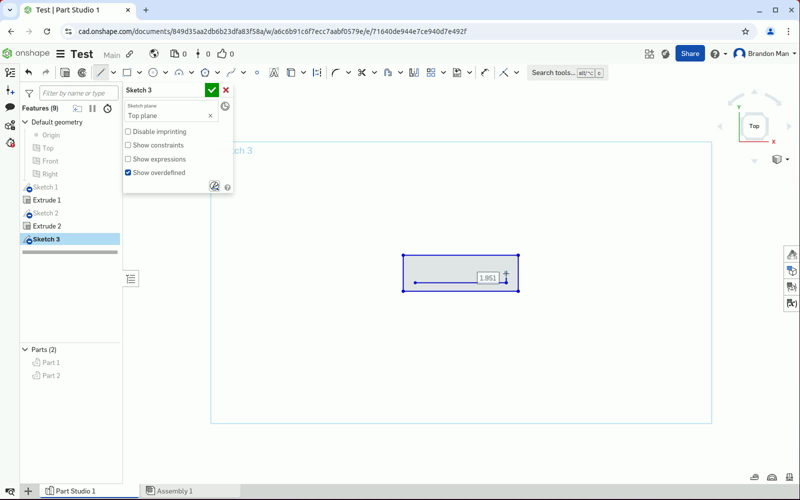
mouse_move(536, 273)
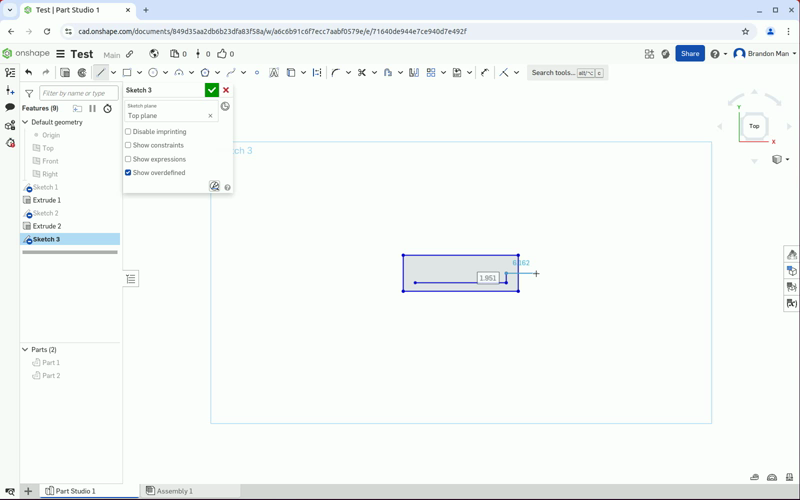
mouse_move(506, 263)
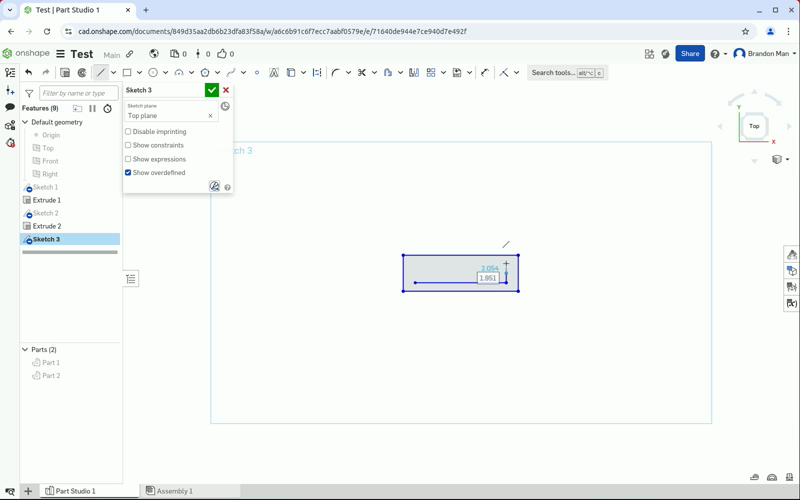
click(506, 263)
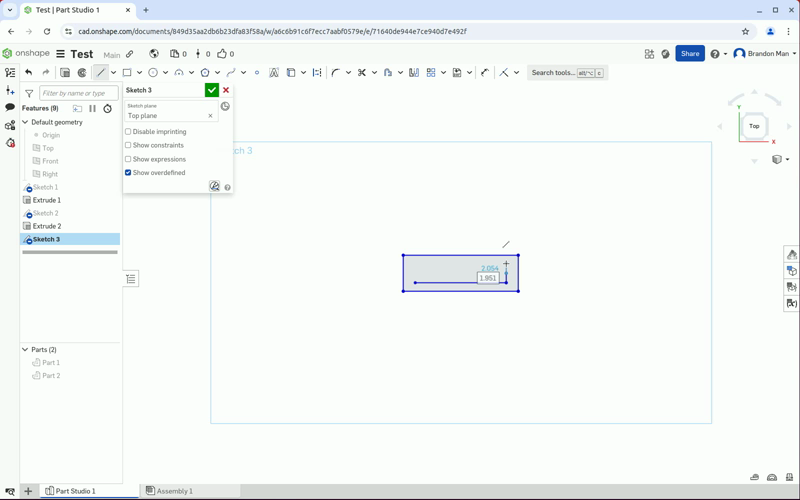
key_up(shift)
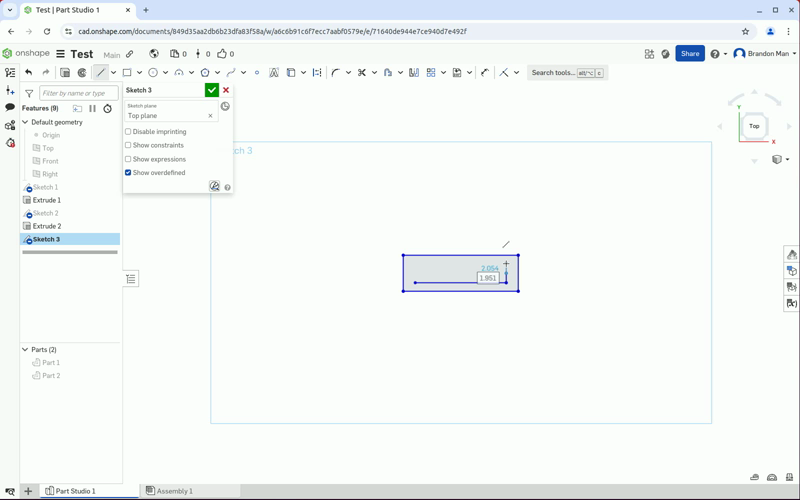
key_down(shift)
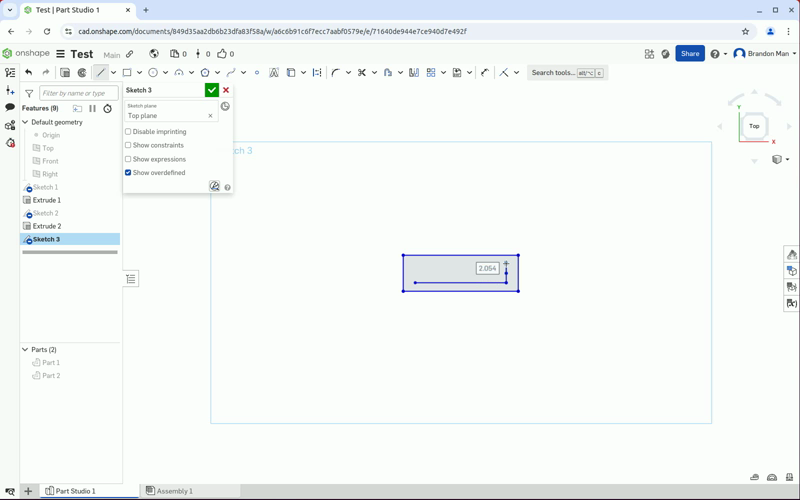
mouse_move(415, 263)
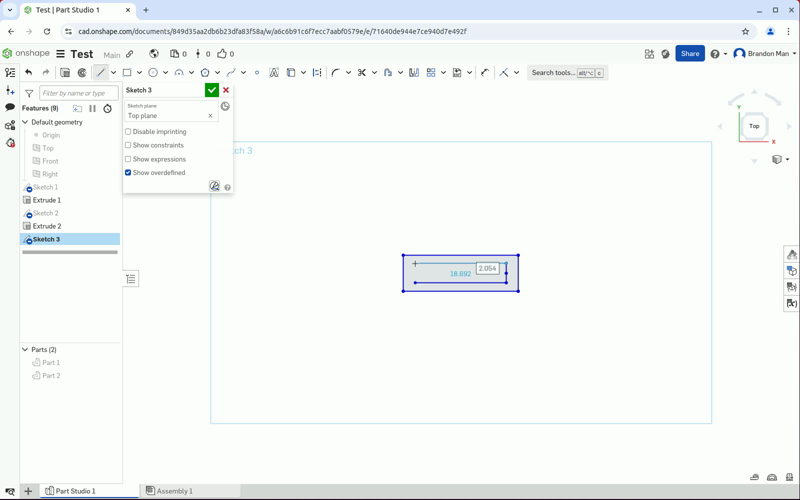
click(415, 263)
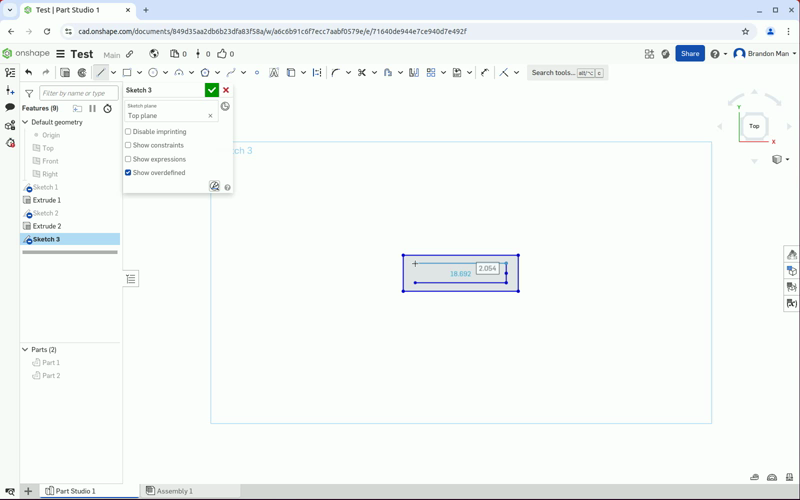
key_up(shift)
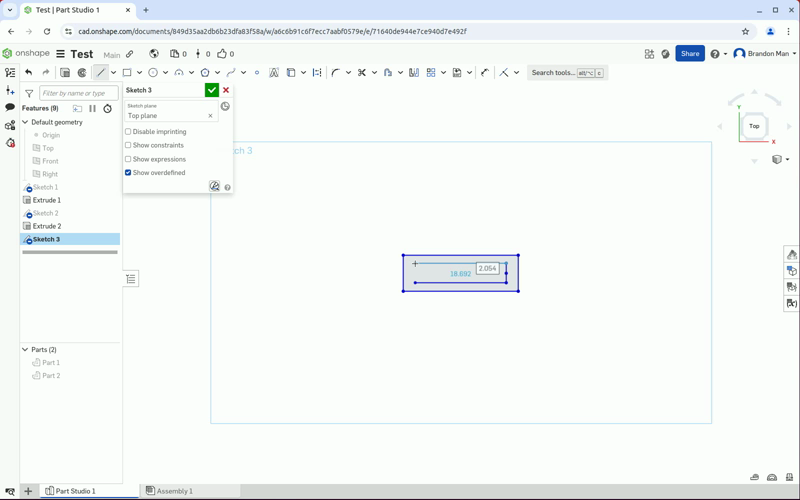
key_down(shift)
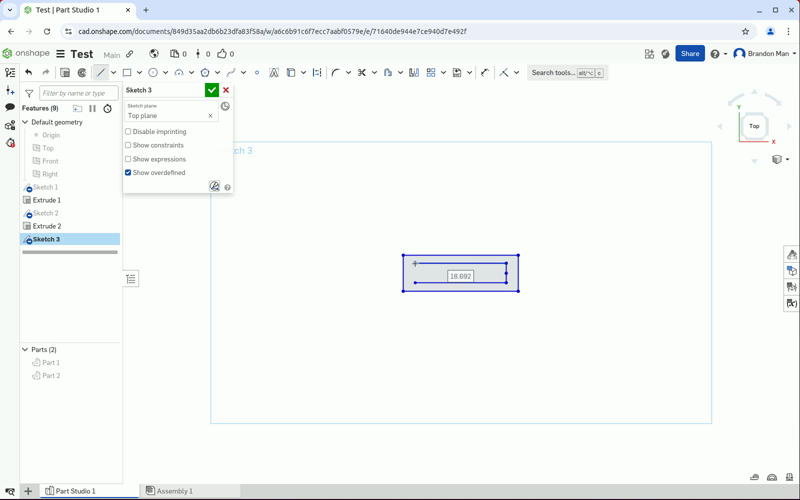
mouse_move(445, 263)
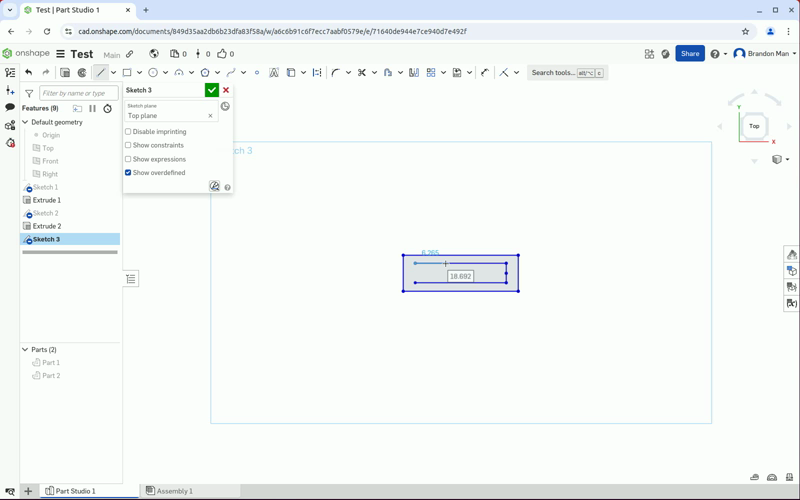
mouse_move(415, 273)
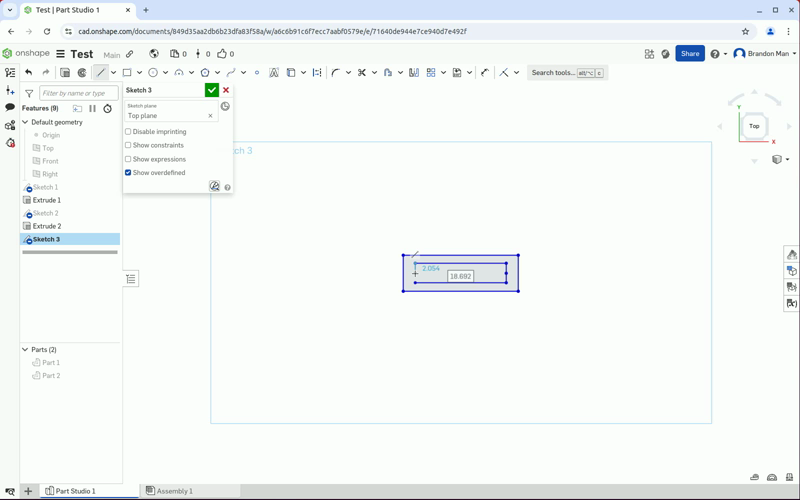
click(415, 273)
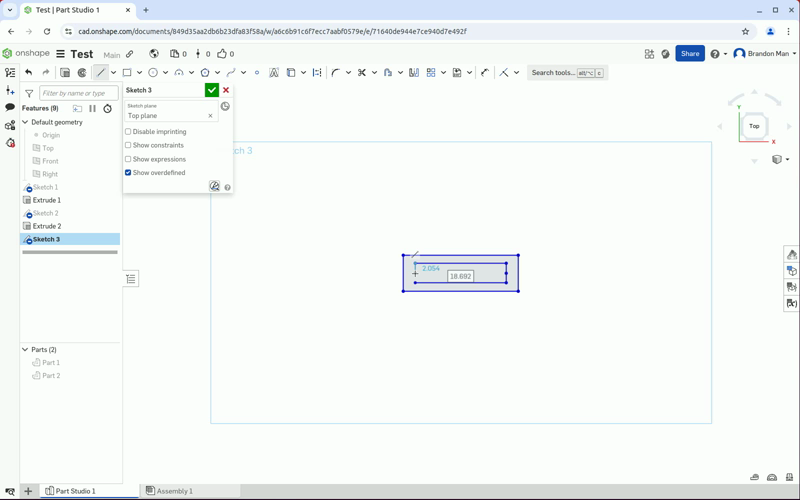
key_up(shift)
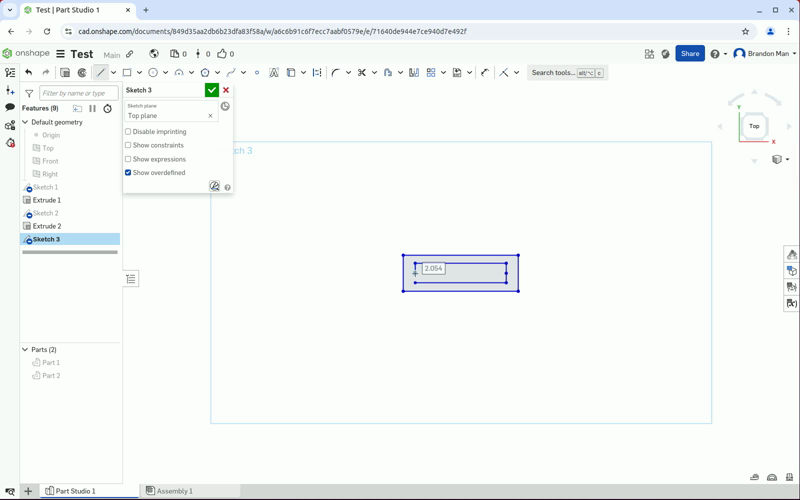
mouse_move(445, 273)
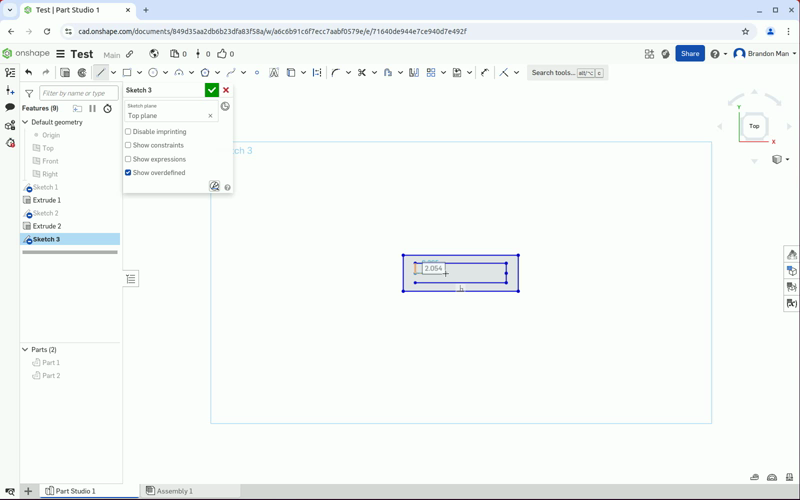
key_down(shift)
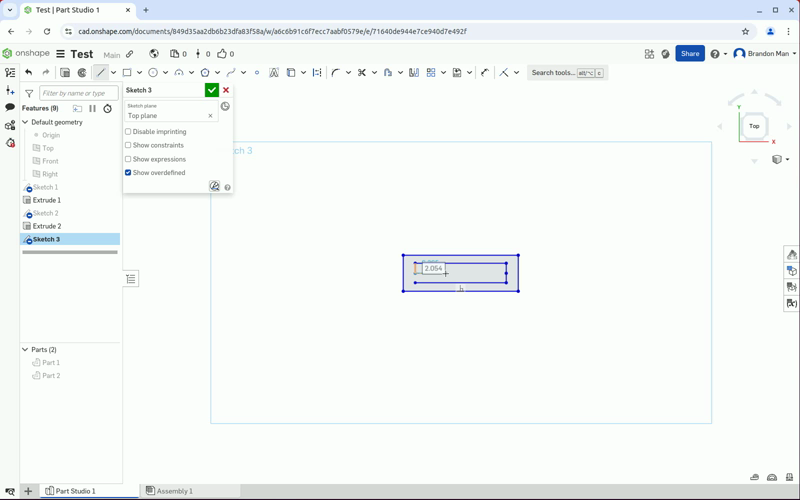
mouse_move(415, 282)
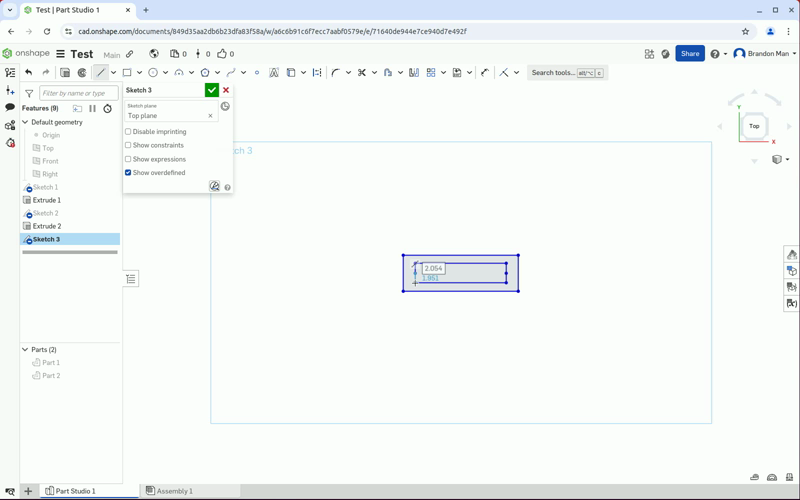
key_up(shift)
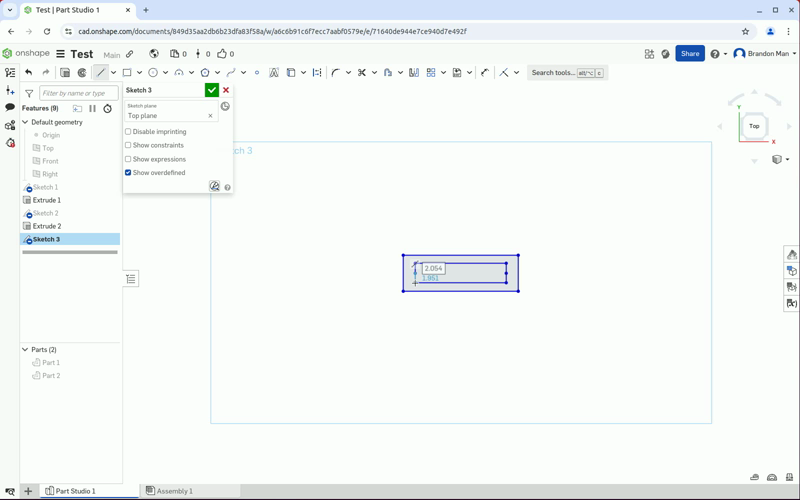
click(415, 282)
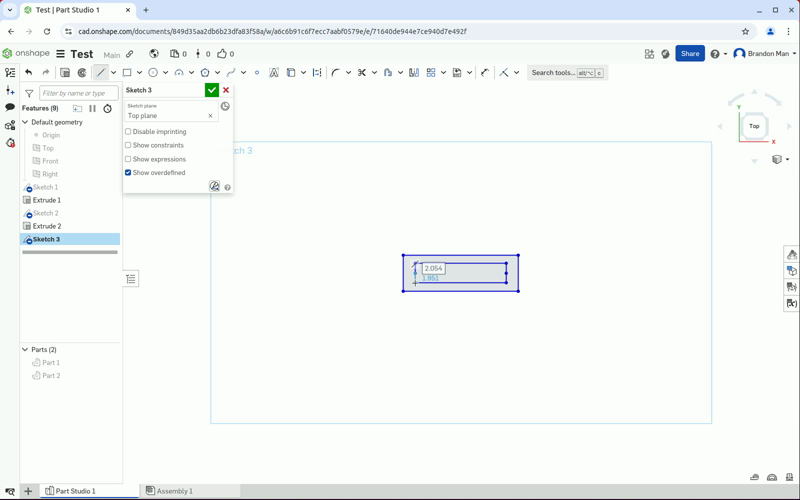
key(esc)
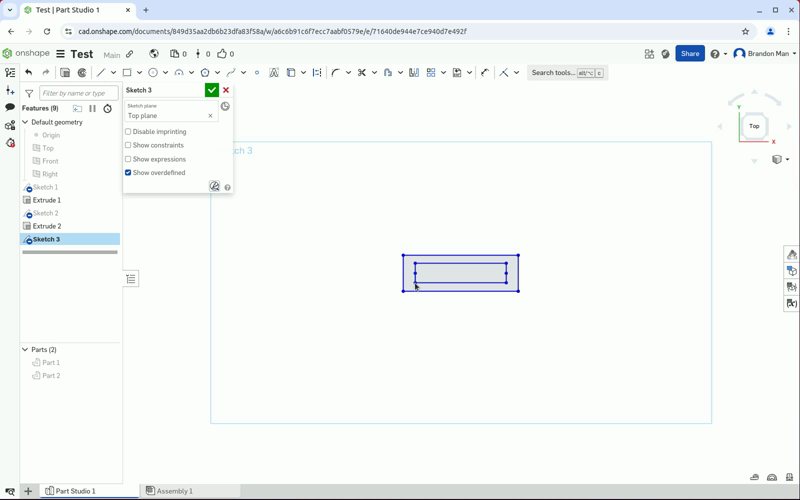
mouse_move(511, 275)
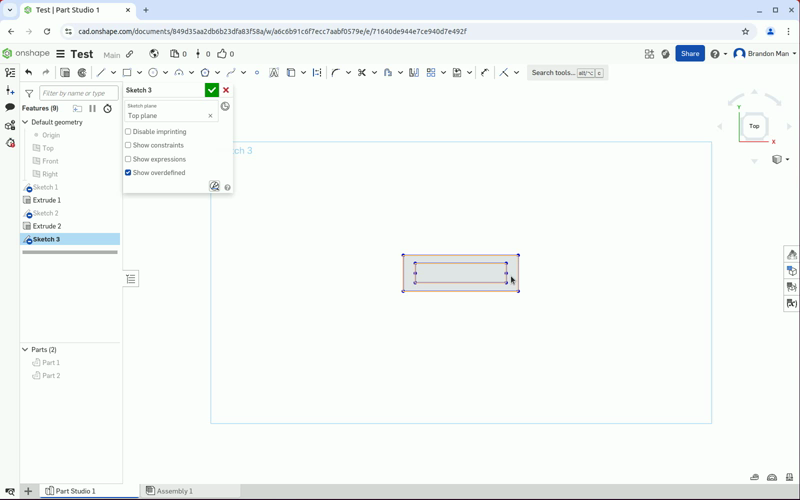
click(511, 275)
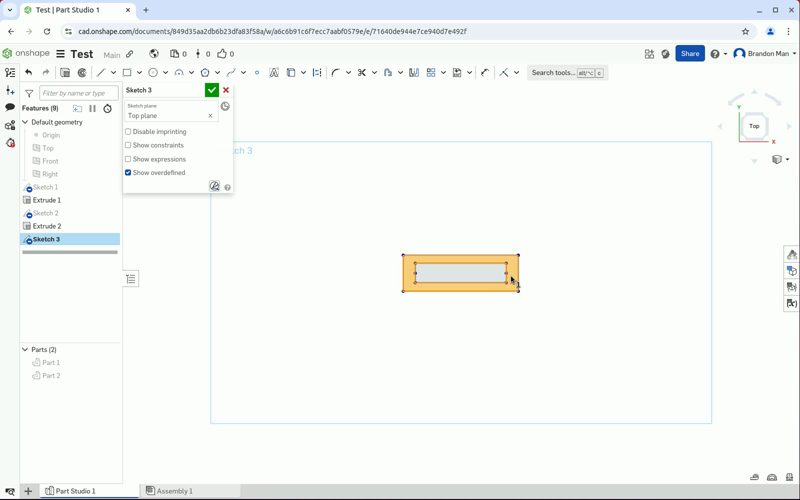
mouse_move(73, 352)
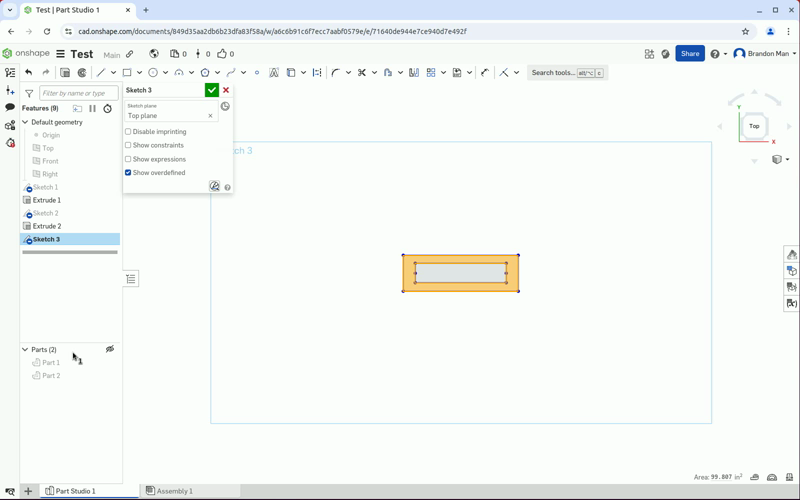
key(shift+y)
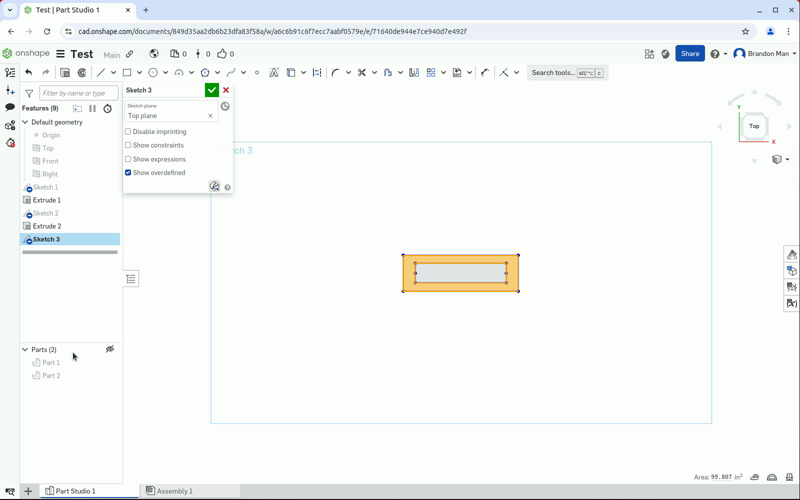
key(shift+e)
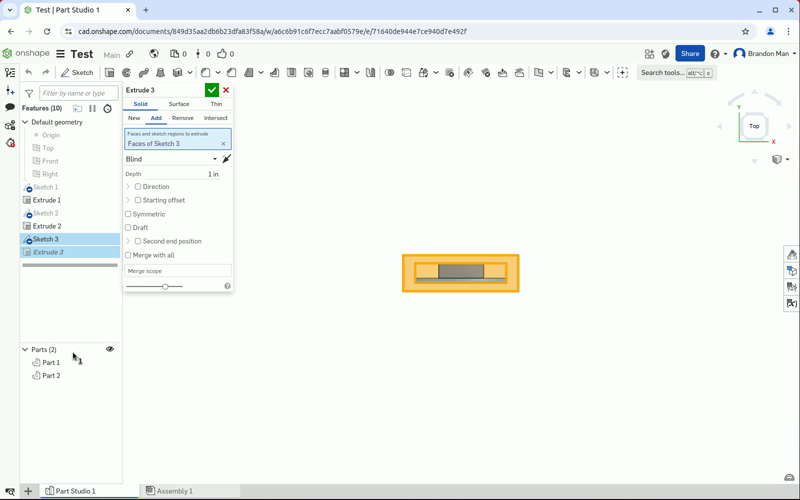
mouse_move(143, 106)
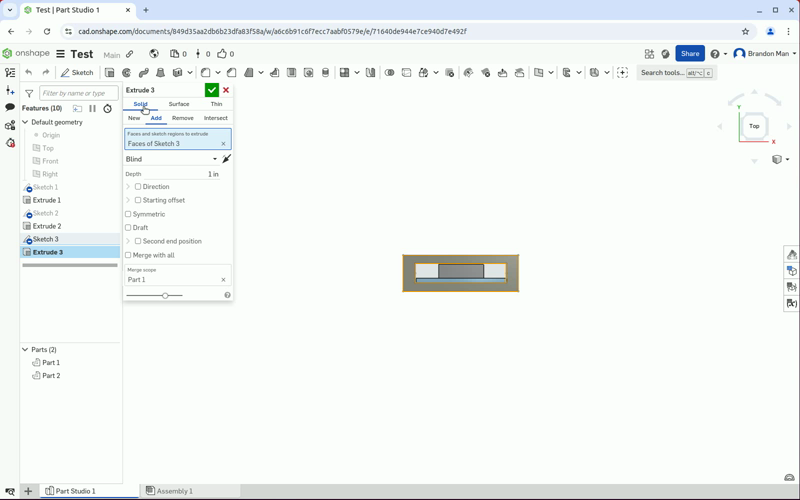
click(143, 106)
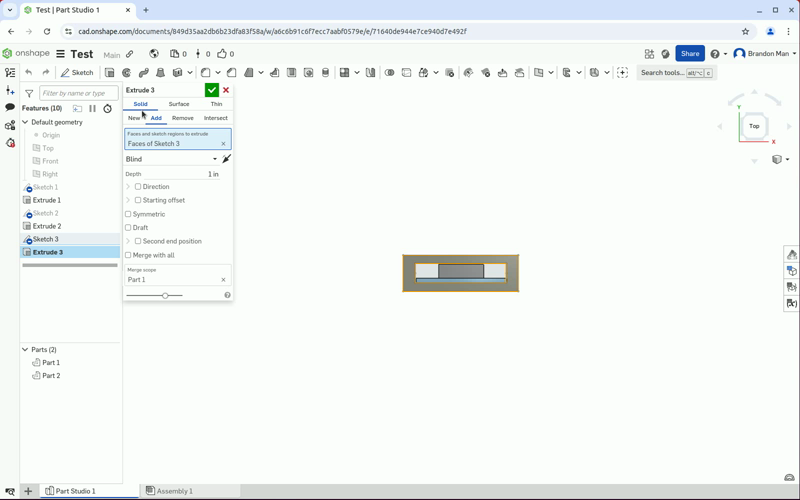
mouse_move(137, 120)
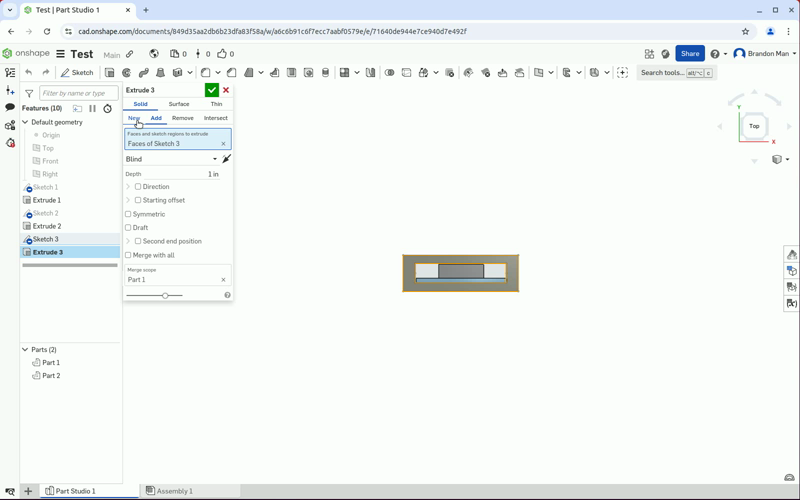
click(137, 120)
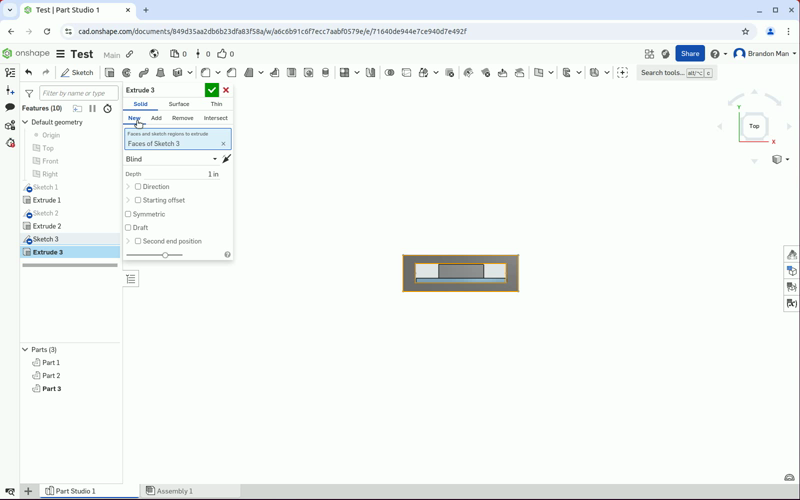
key(tab, 4)
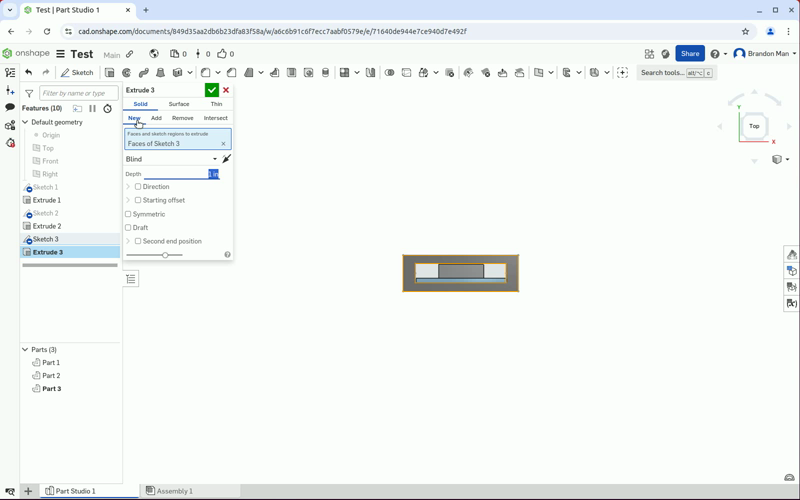
text(46.216)
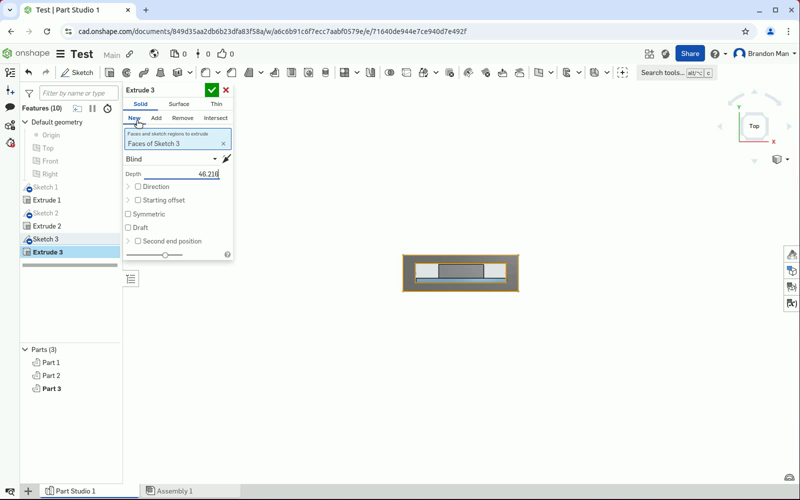
key(tab, 3)
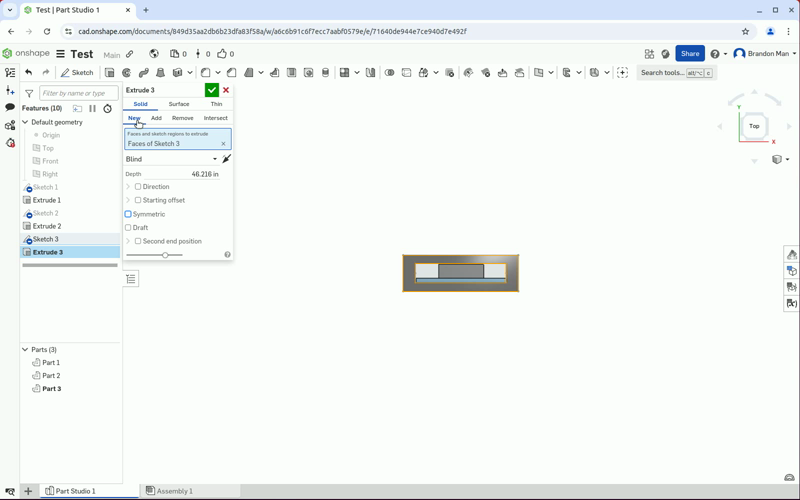
key(space)
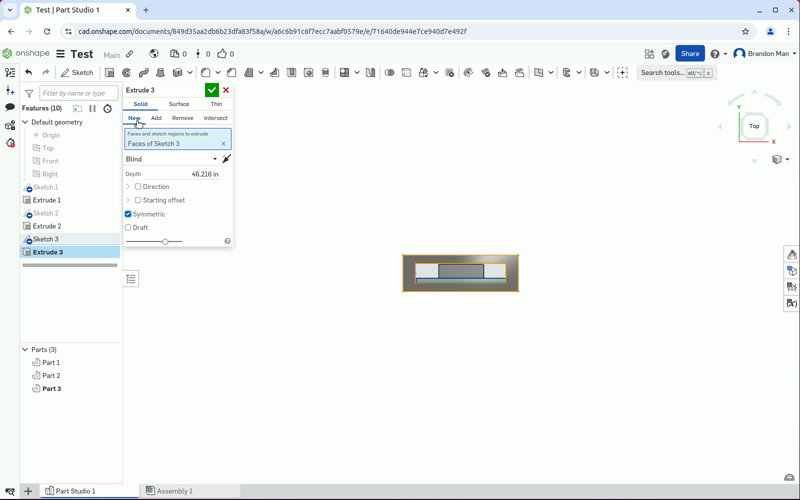
key(enter)
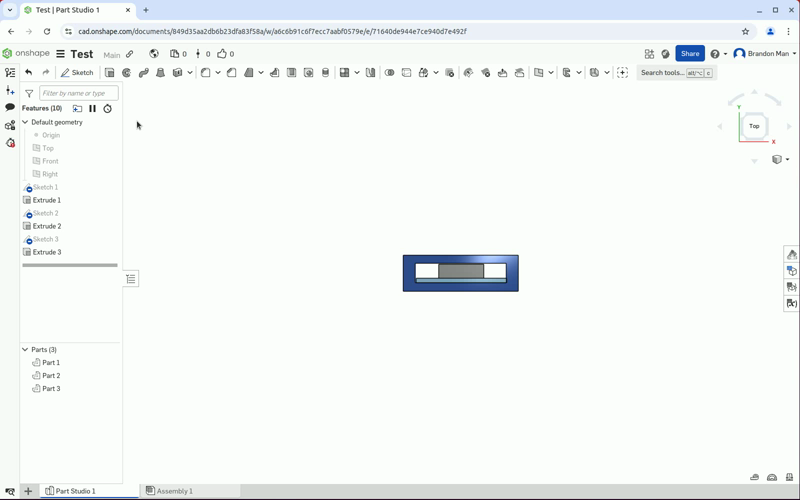
key(shift+h)
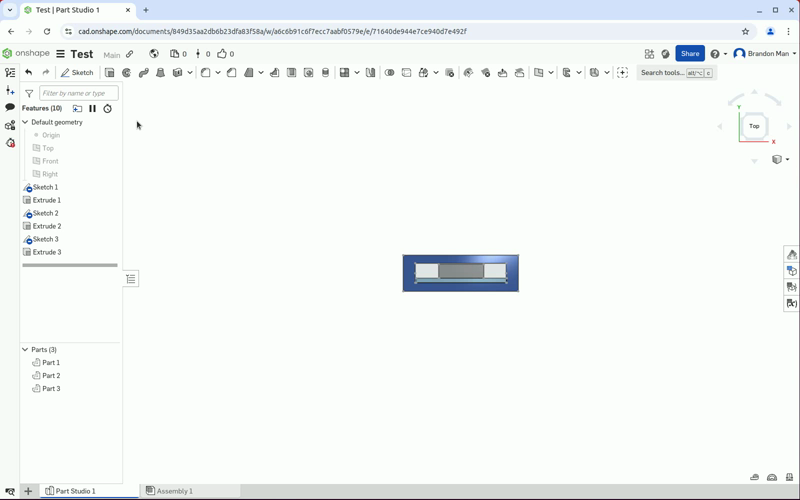
key(shift+h)
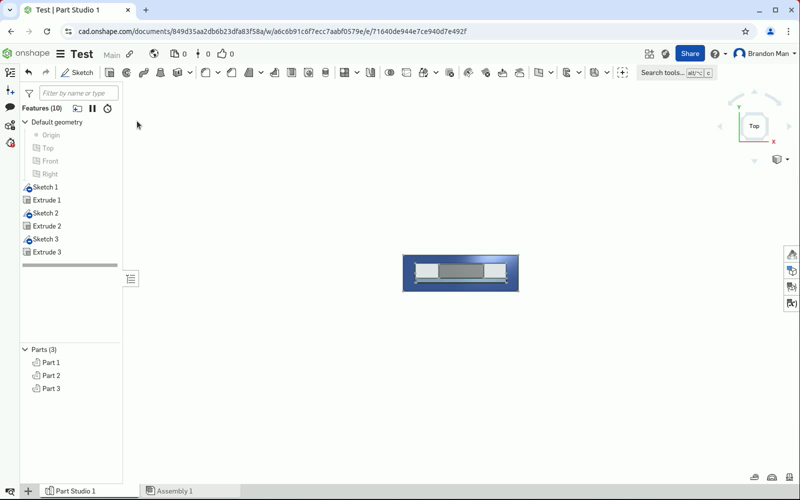
key(shift+7)
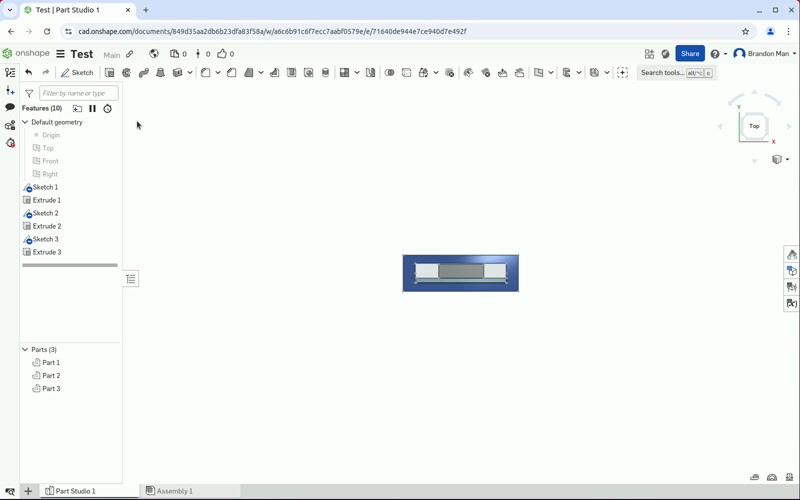
key(up, 3)
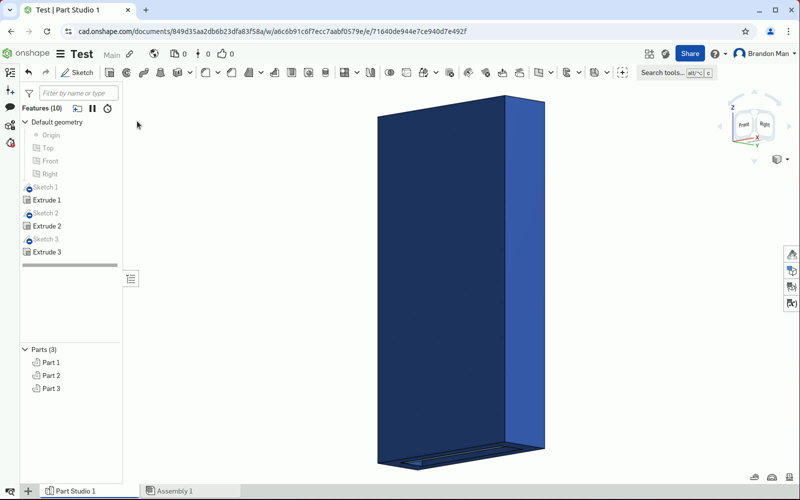
key(left, 3)
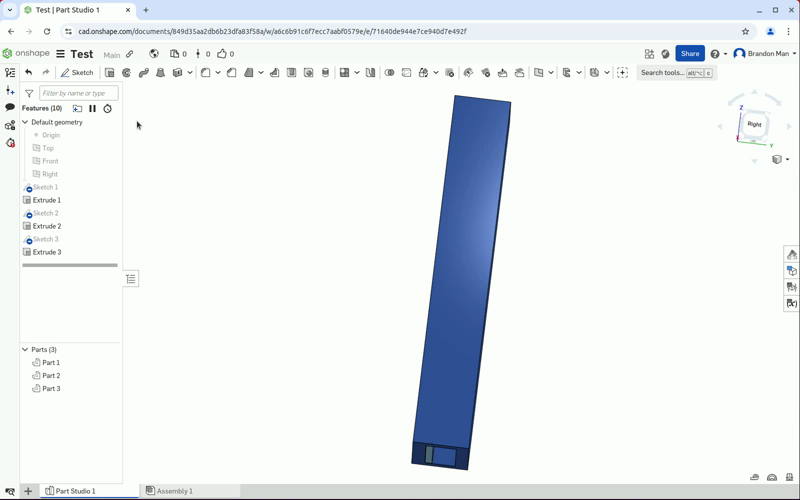
key(right, 3)
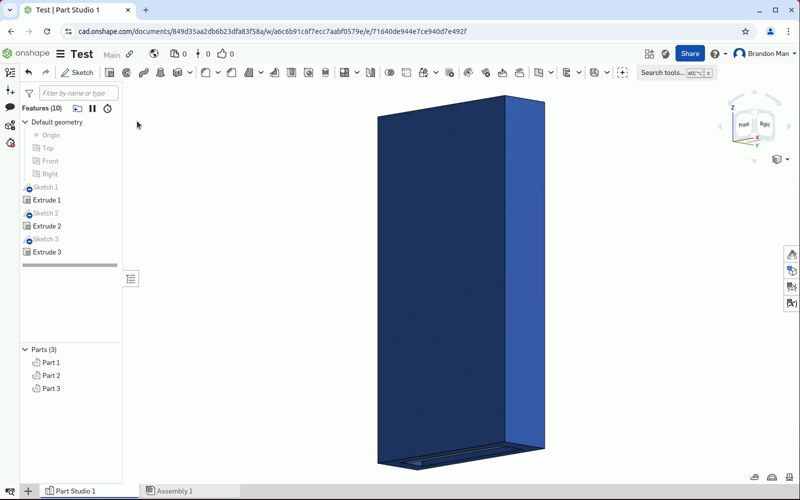
key(down, 3)
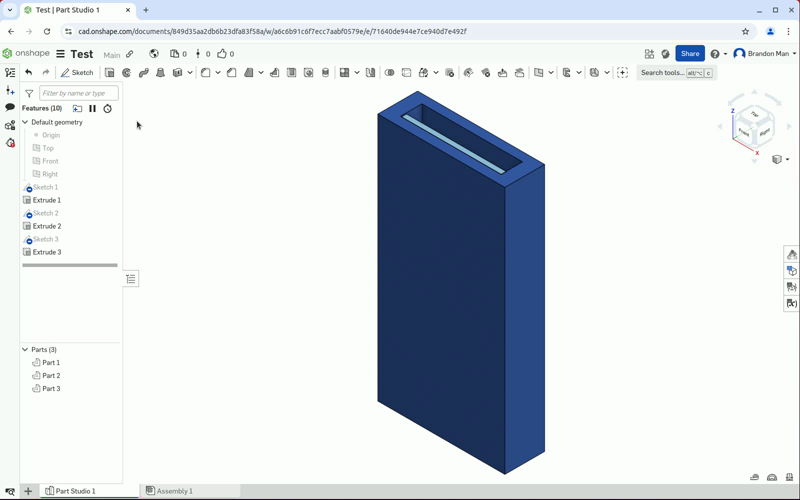
mouse_move(73, 189)
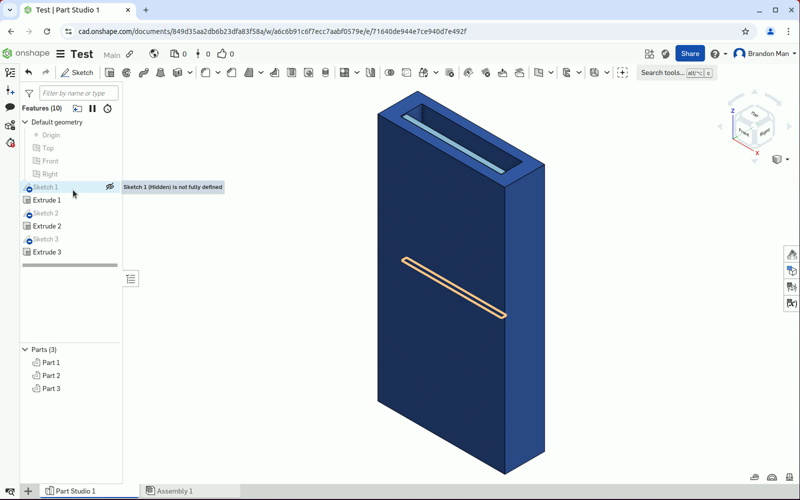
click(73, 189)